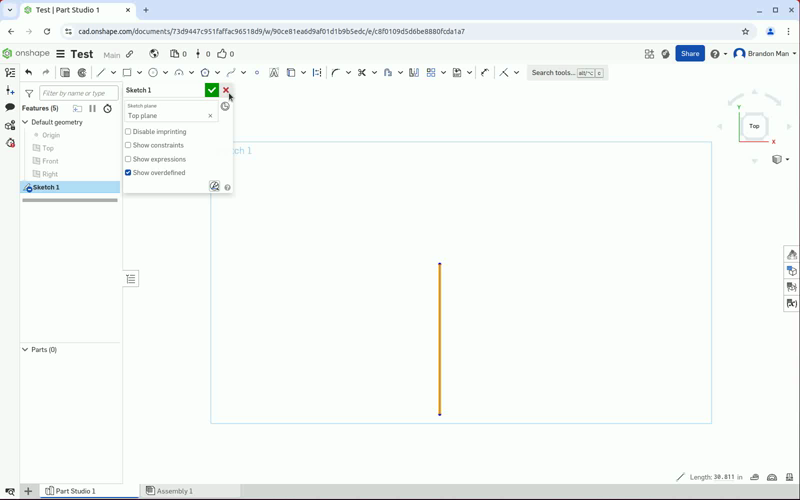
key(shift+h)
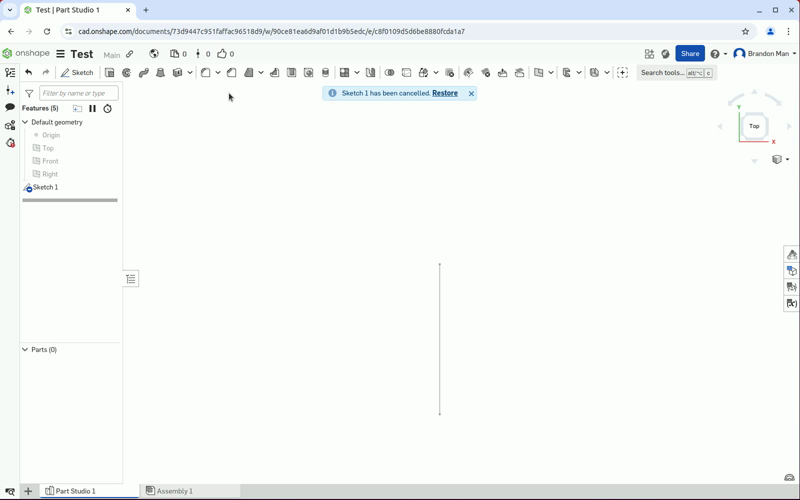
mouse_move(73, 352)
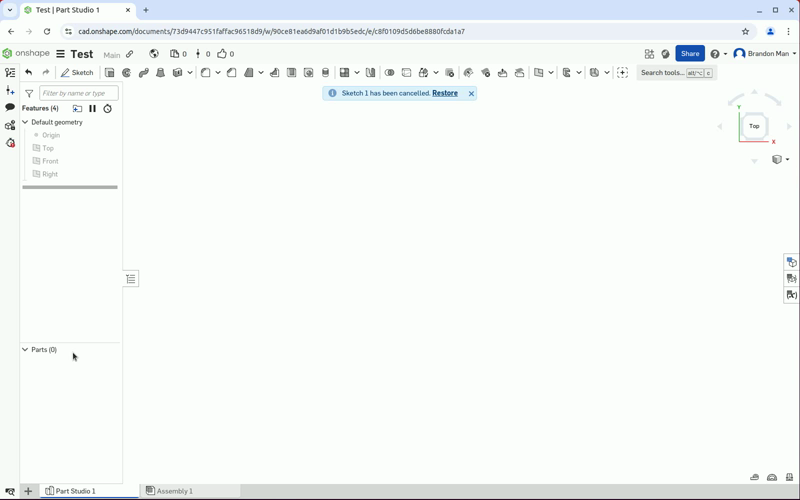
key(y)
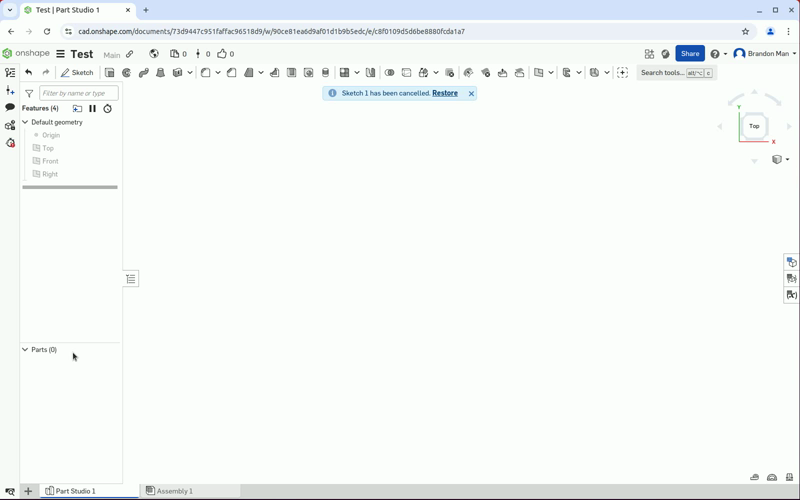
key(shift+p)
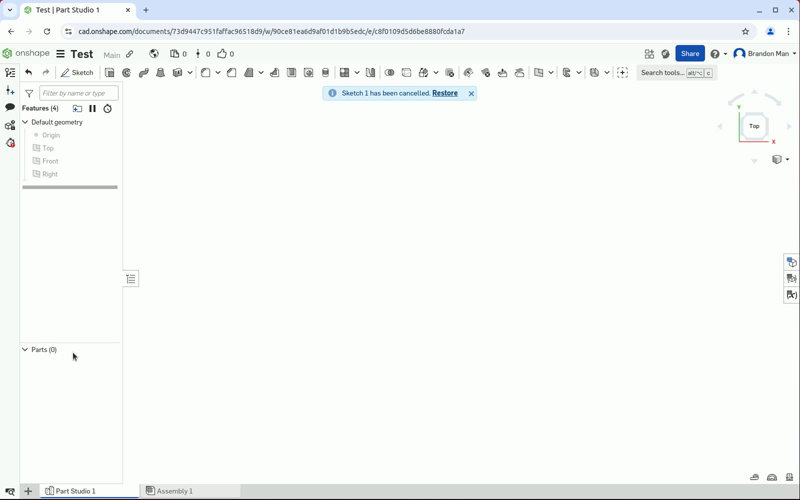
key(space)
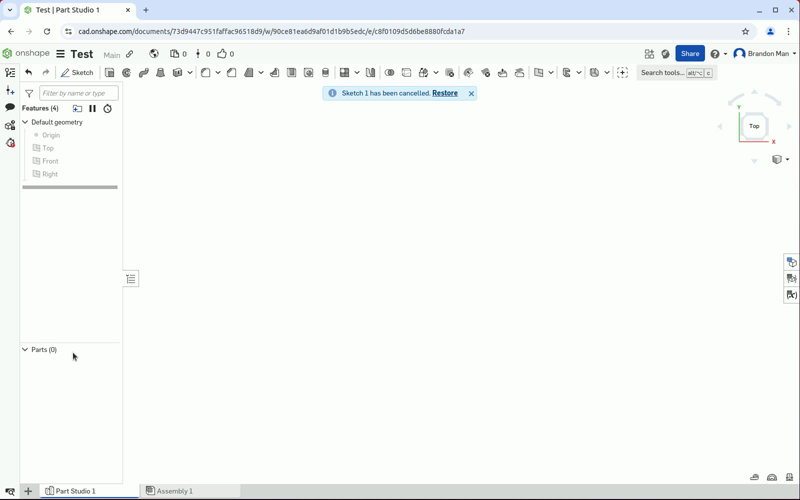
key_down(shift)
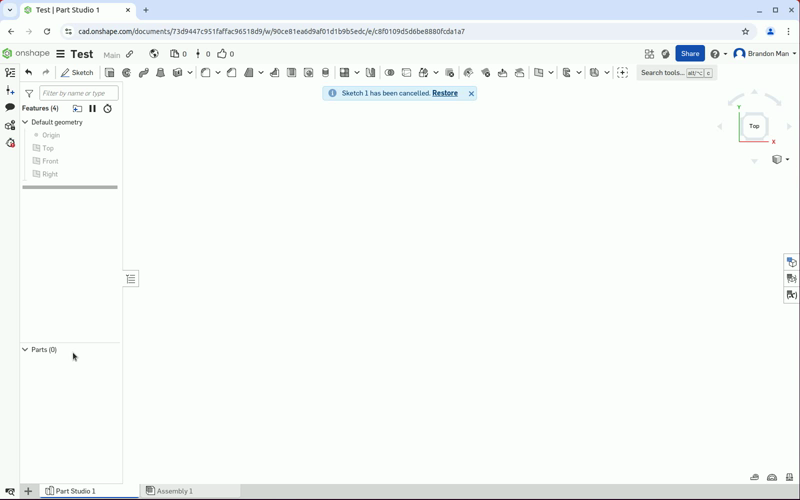
key(up)
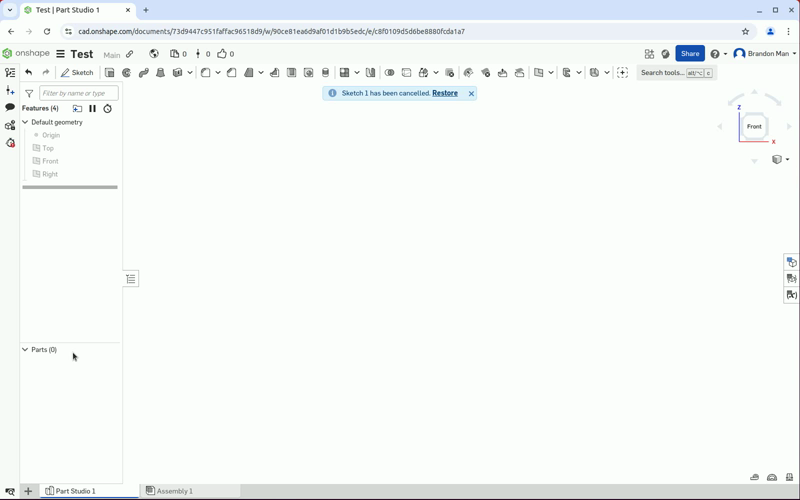
key_up(shift)
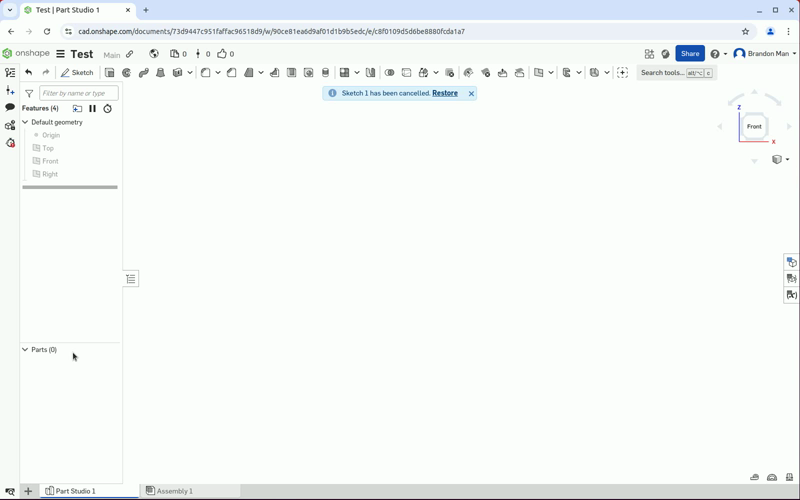
mouse_move(73, 352)
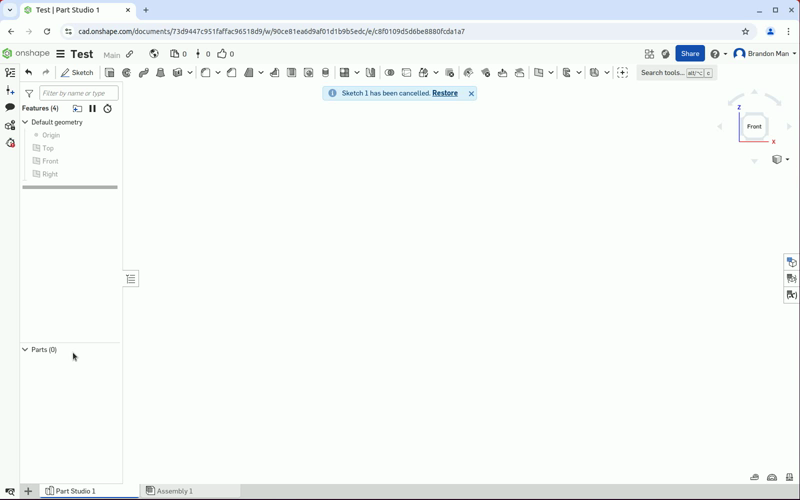
key(shift+y)
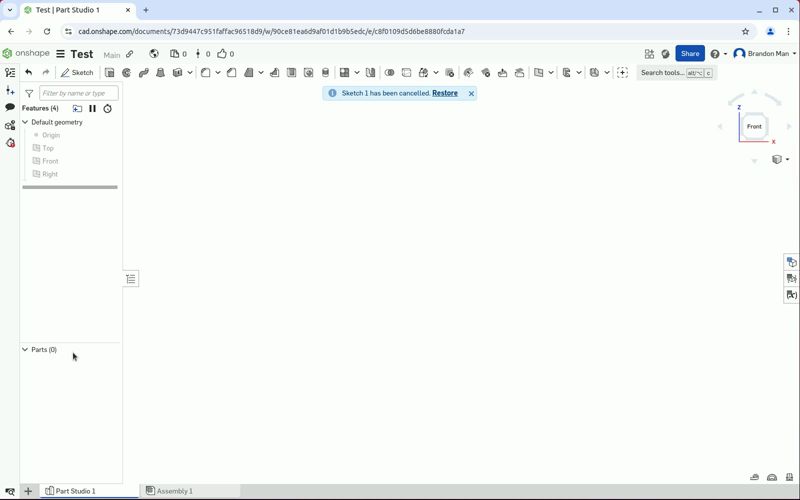
key(shift+s)
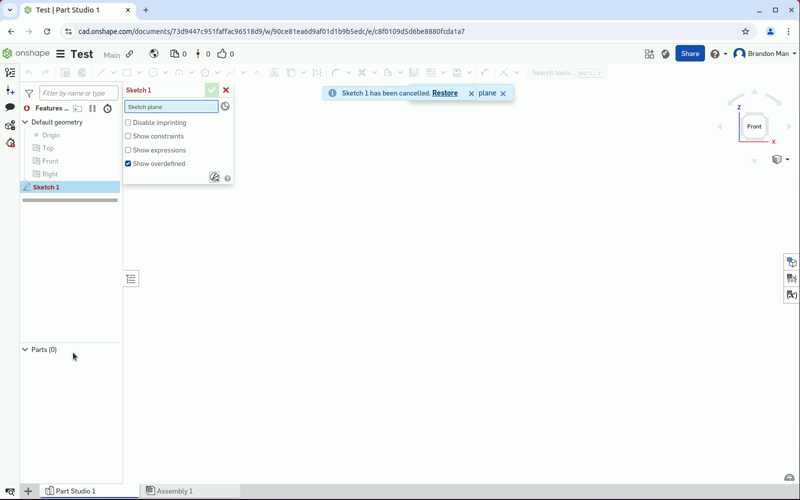
mouse_move(73, 163)
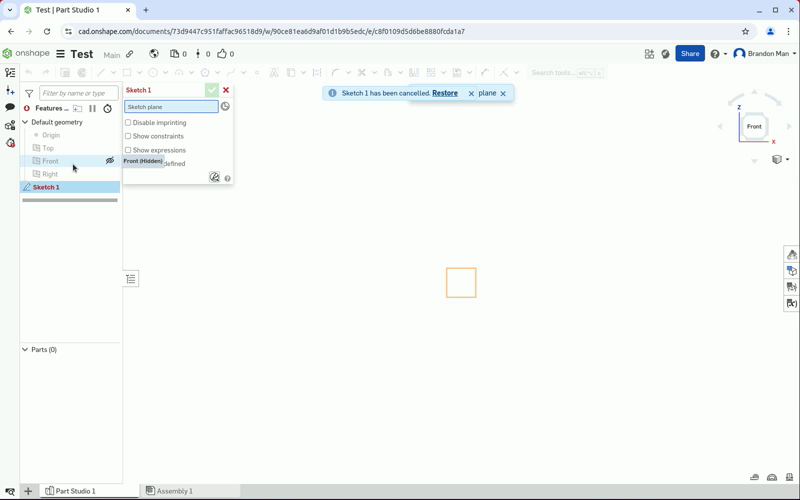
click(73, 163)
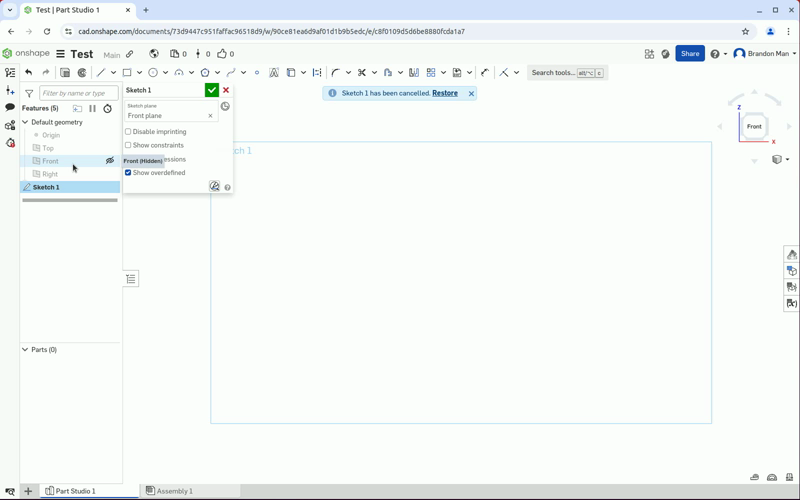
mouse_move(73, 352)
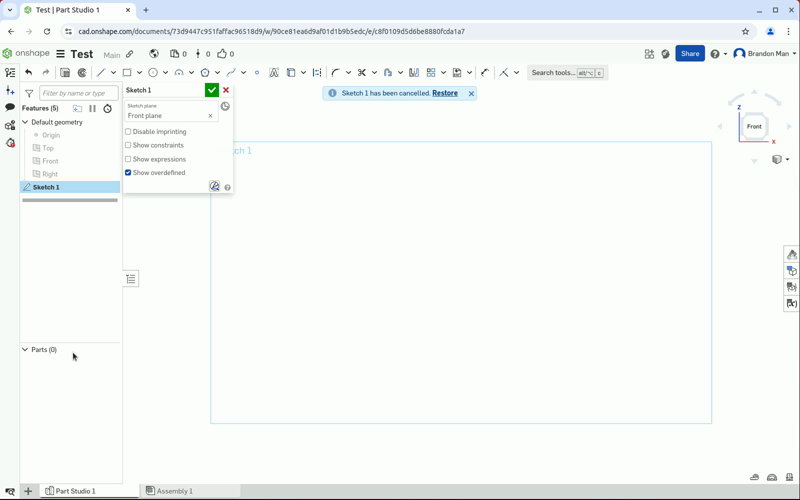
key(y)
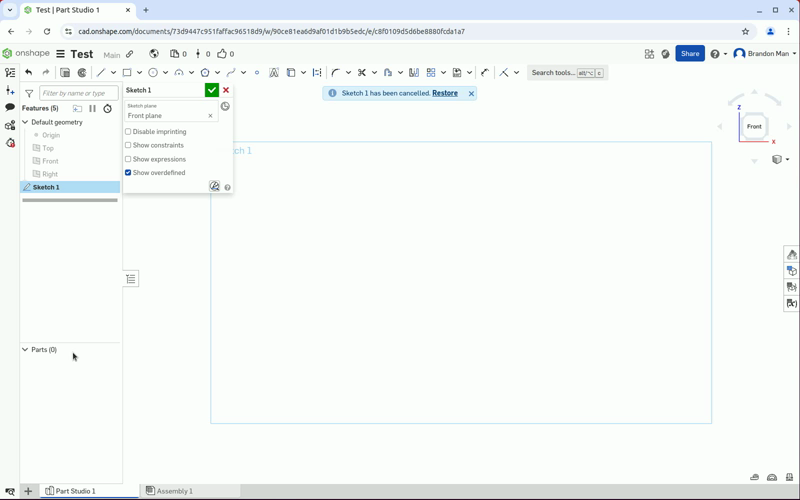
key(c)
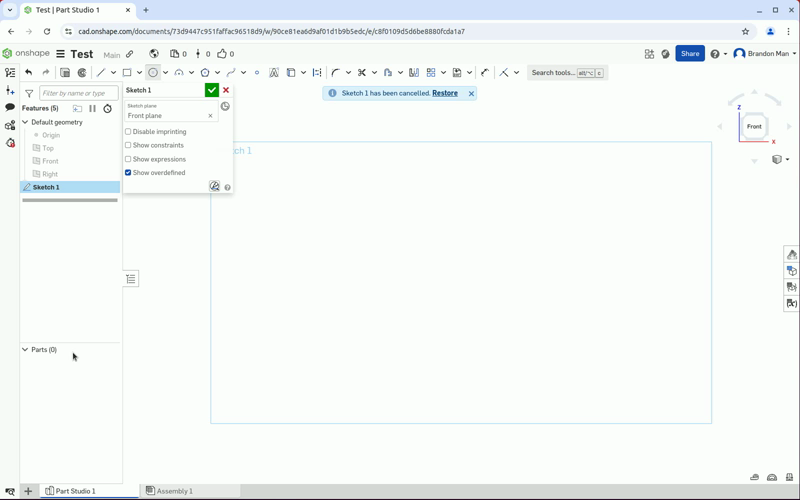
key_down(shift)
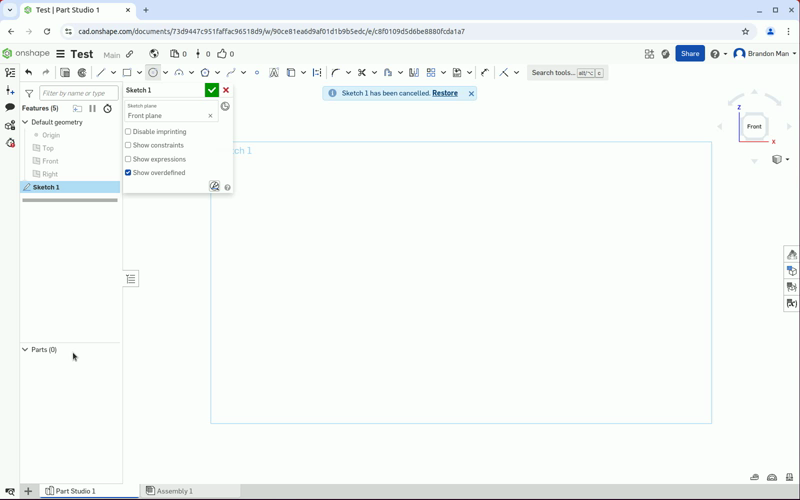
mouse_move(461, 282)
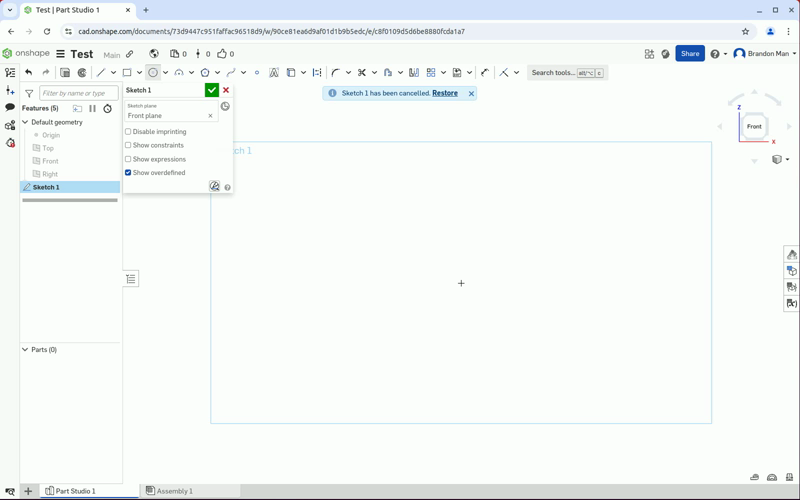
click(461, 282)
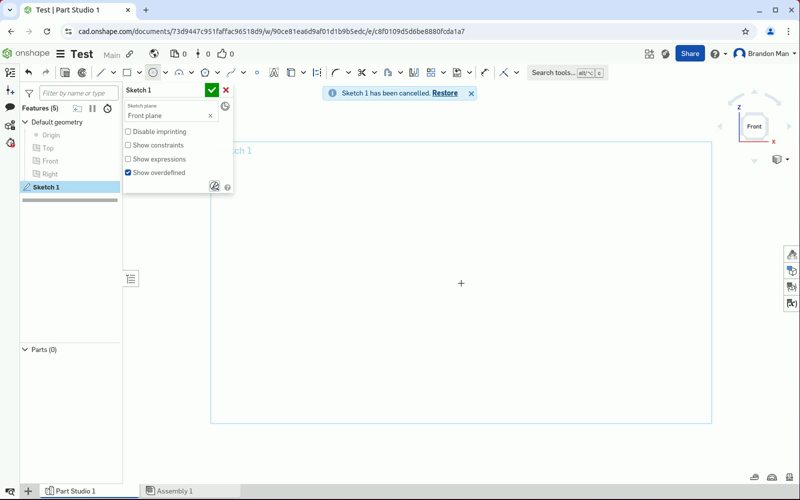
key_up(shift)
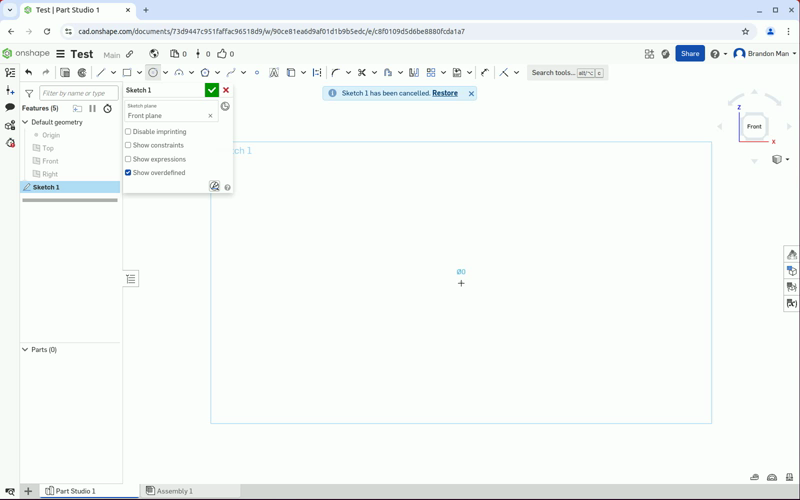
mouse_move(574, 282)
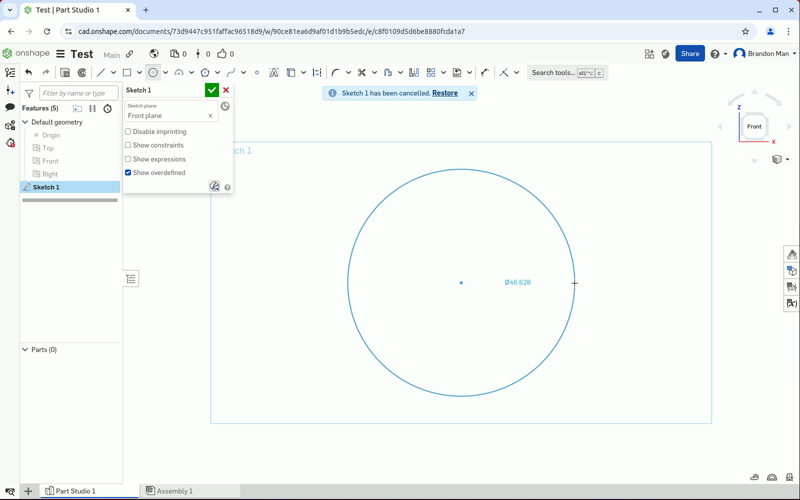
click(574, 282)
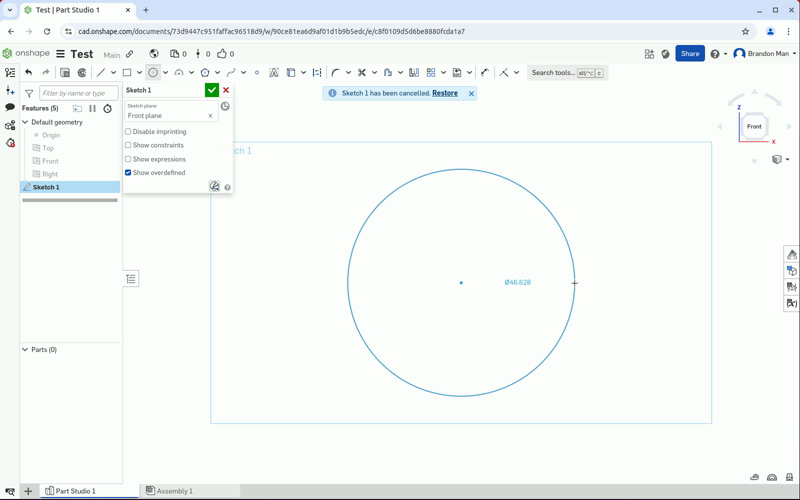
key(esc)
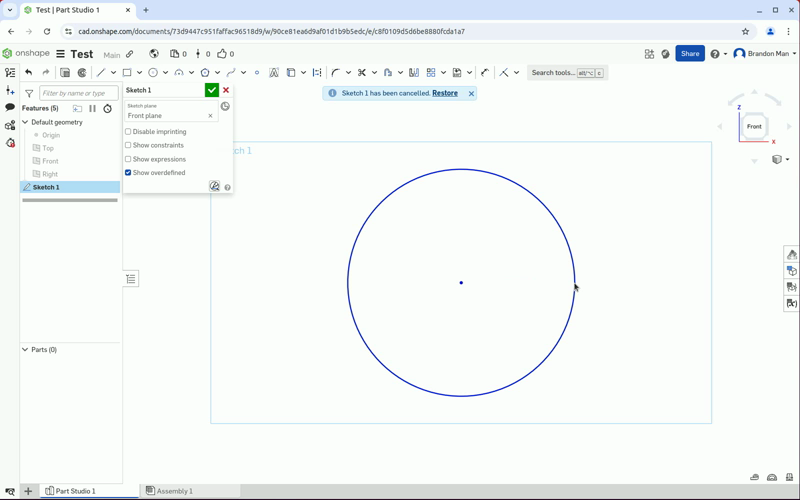
key(l)
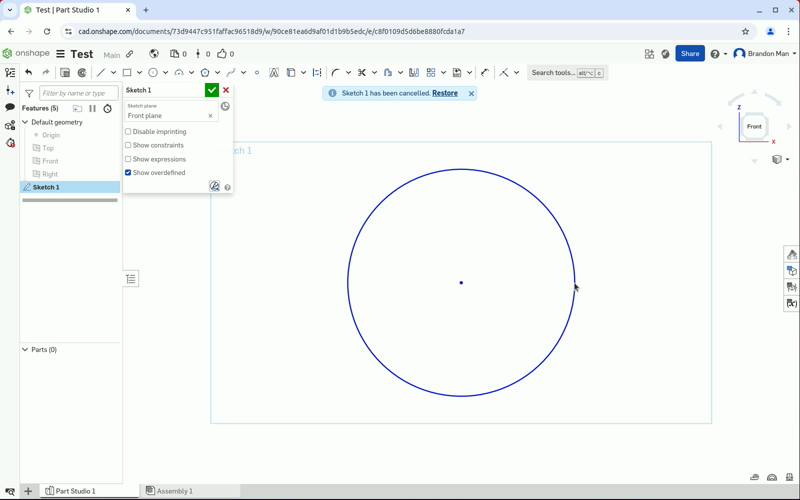
key_down(shift)
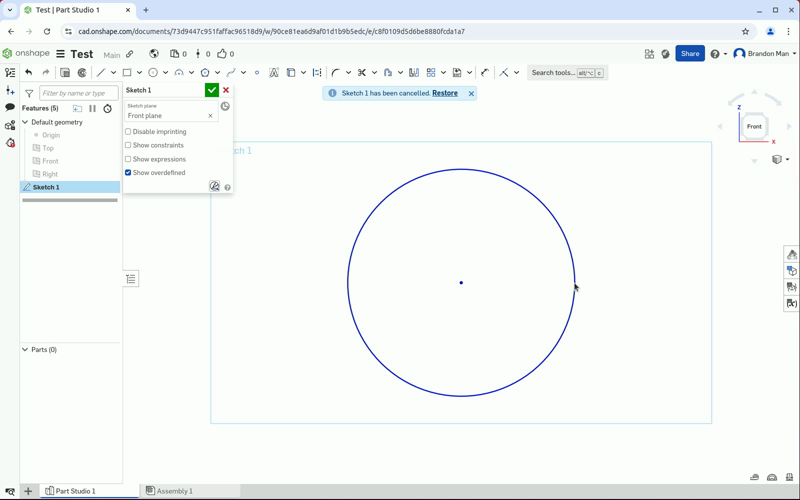
mouse_move(395, 299)
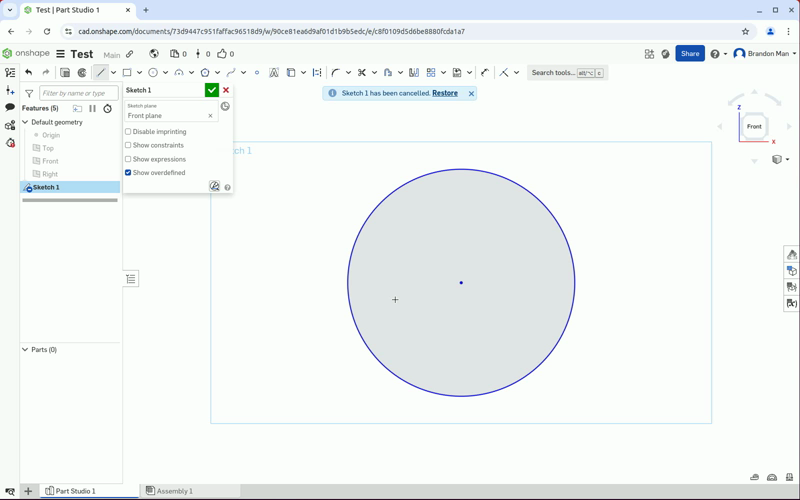
click(395, 299)
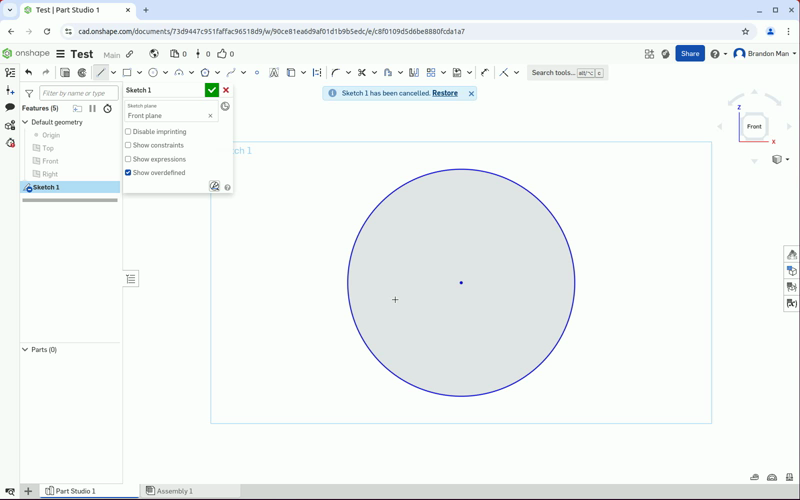
key_up(shift)
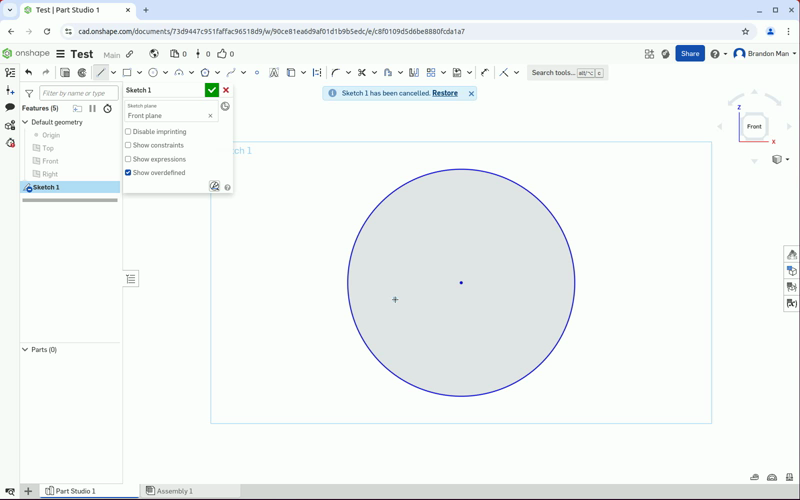
key_down(shift)
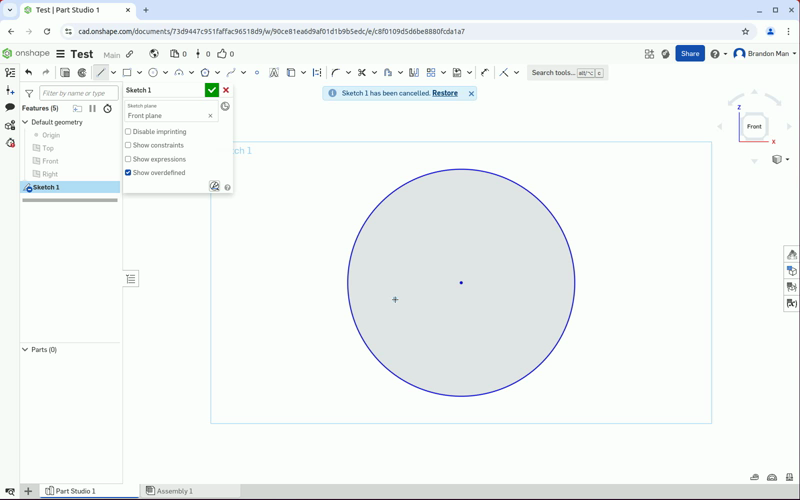
mouse_move(425, 299)
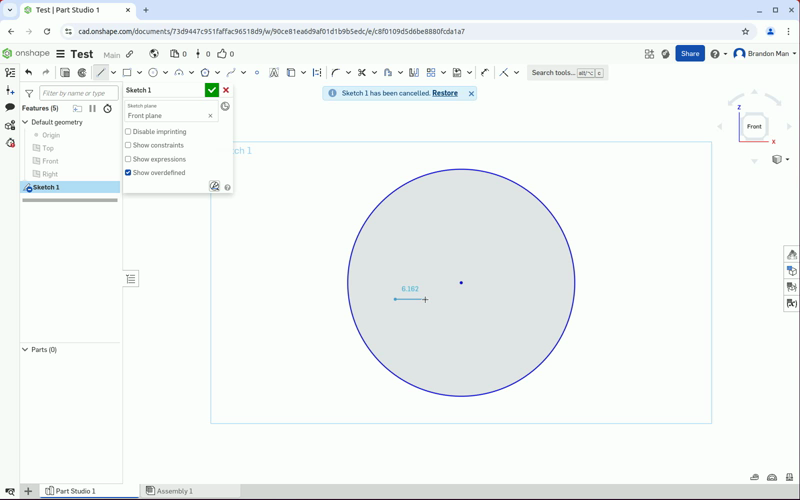
mouse_move(395, 266)
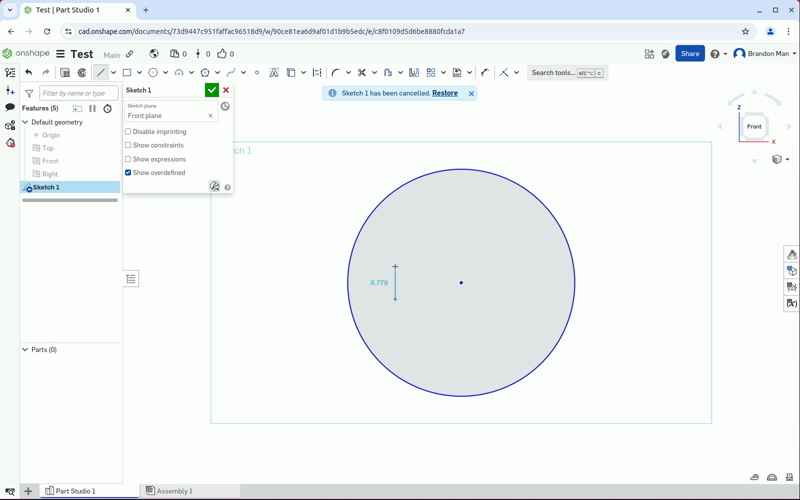
click(395, 266)
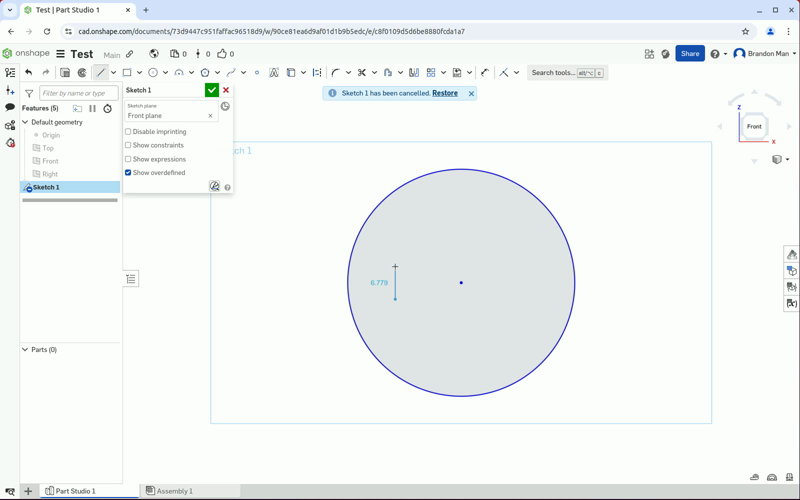
key_up(shift)
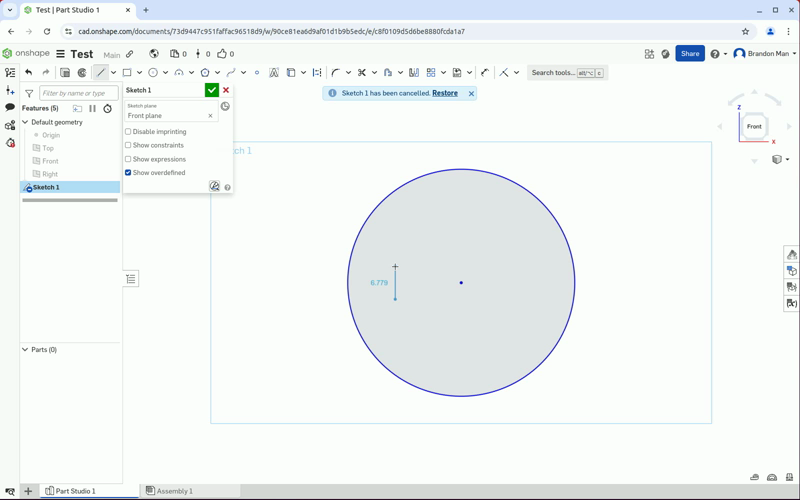
key(esc)
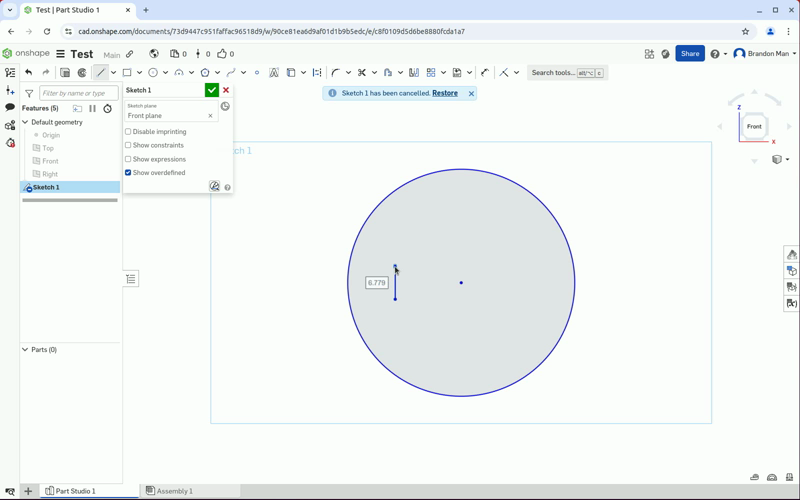
key(a)
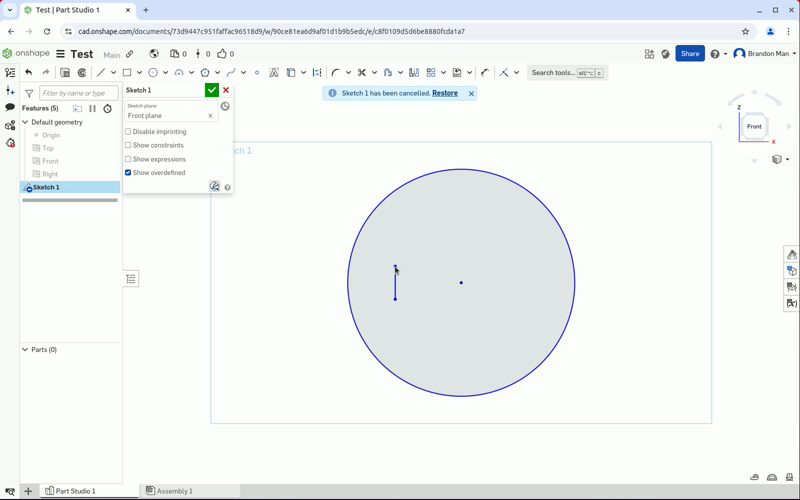
mouse_move(395, 266)
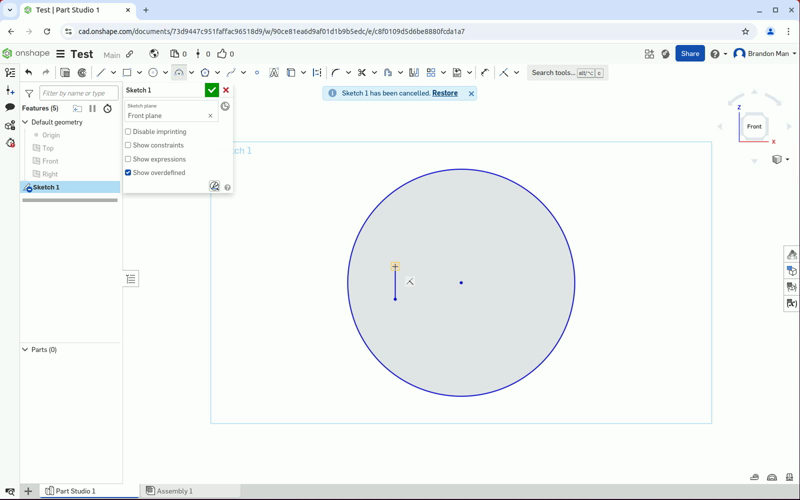
click(395, 266)
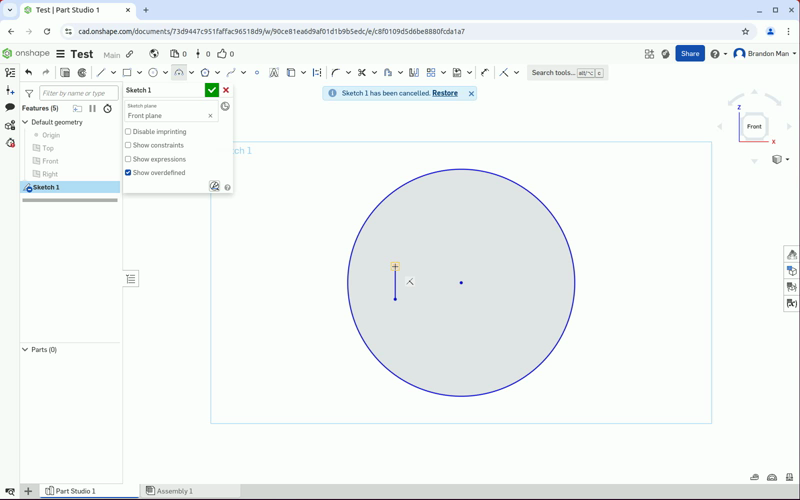
key_down(shift)
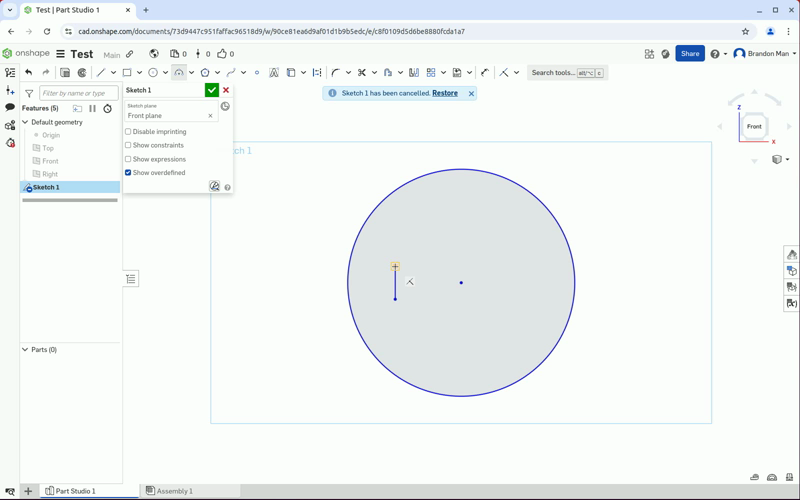
mouse_move(411, 235)
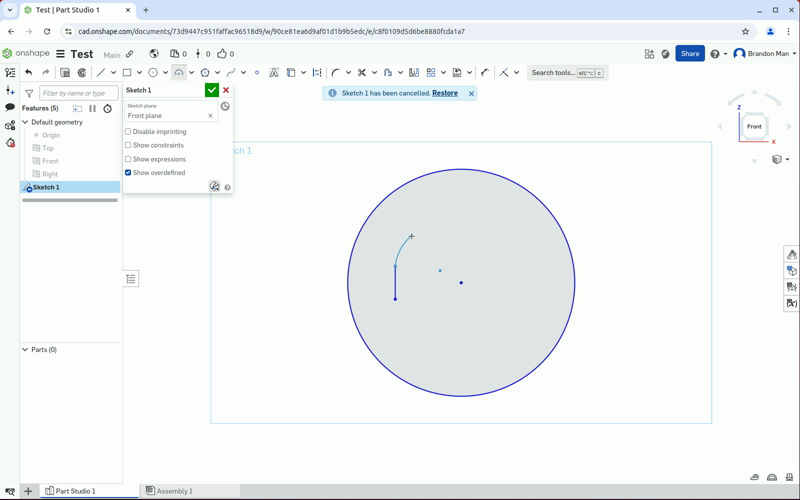
click(411, 235)
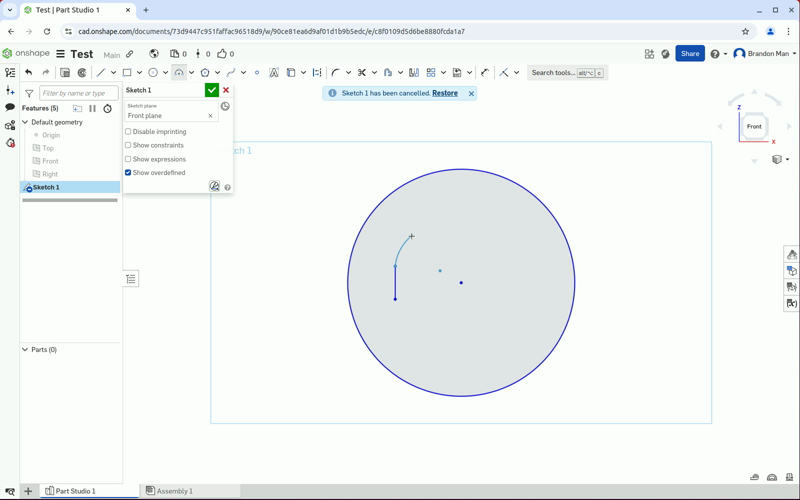
mouse_move(377, 236)
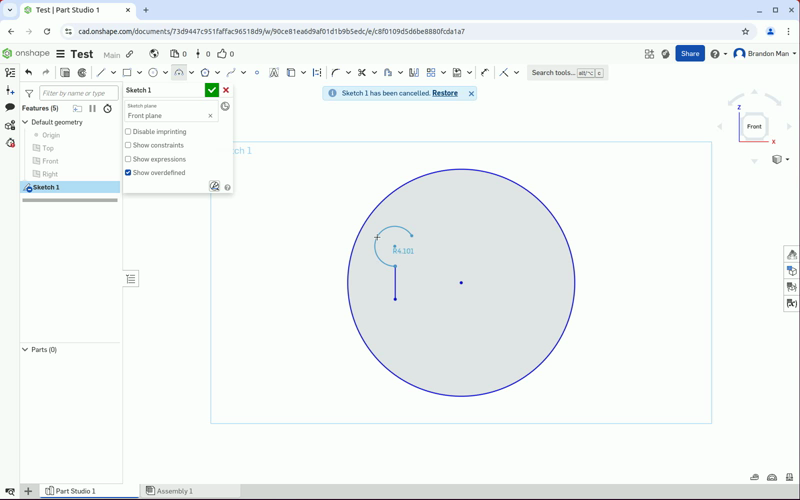
click(377, 236)
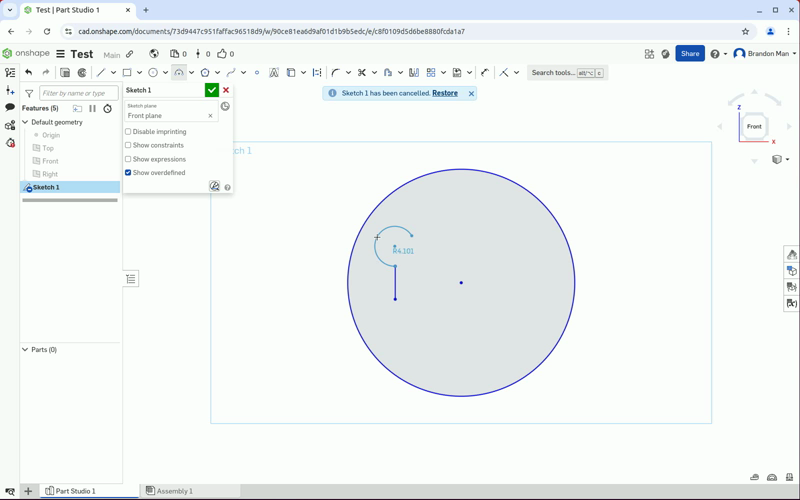
key_up(shift)
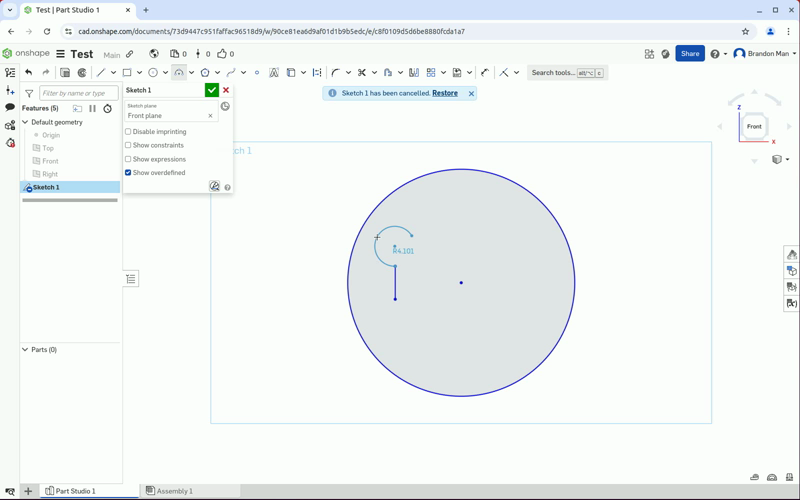
key(esc)
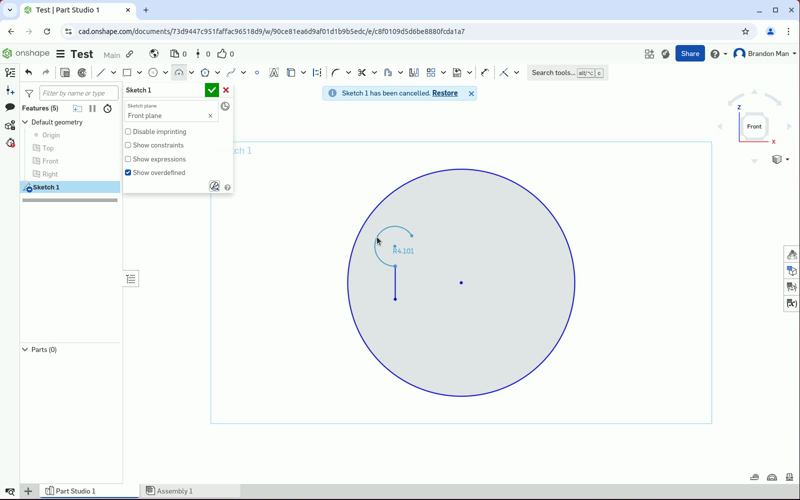
key(l)
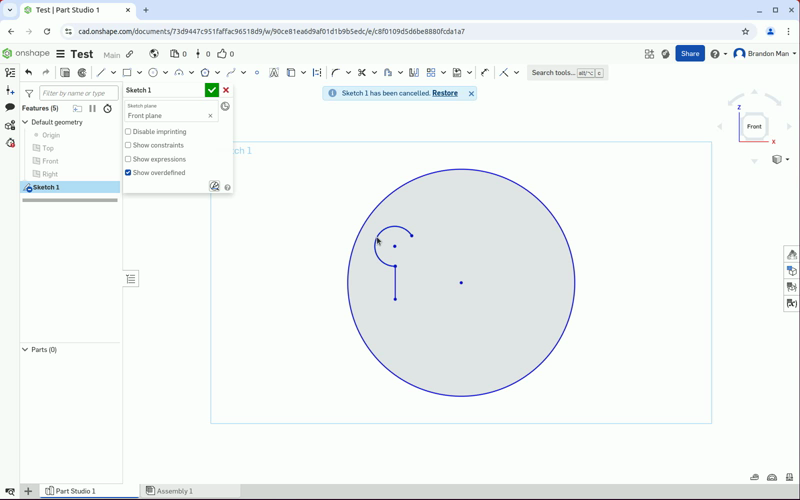
mouse_move(411, 235)
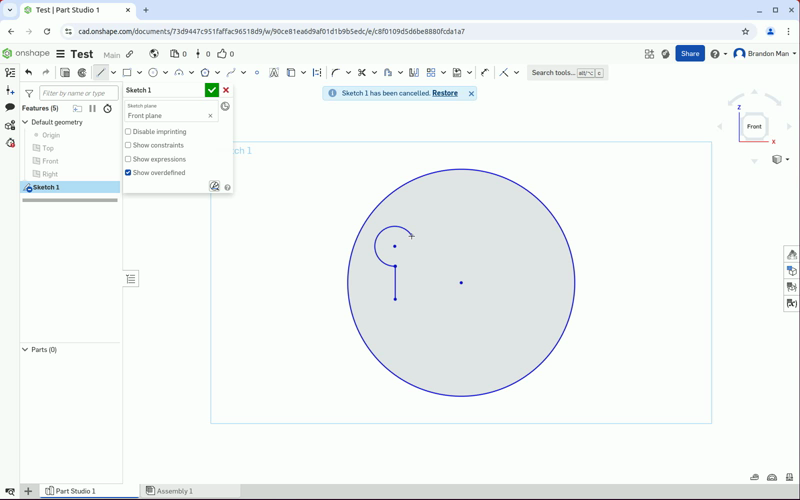
click(411, 235)
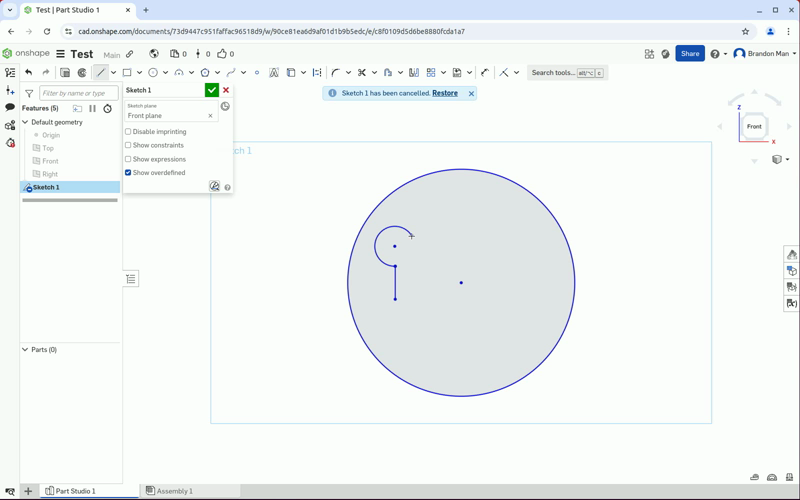
key_down(shift)
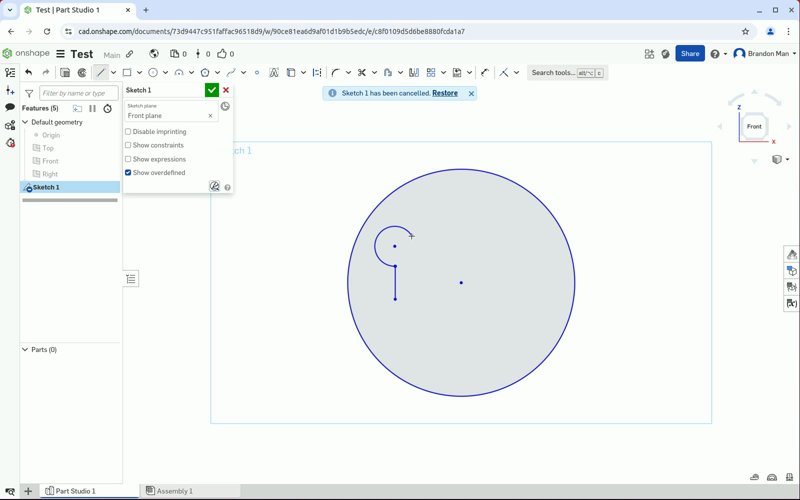
mouse_move(441, 235)
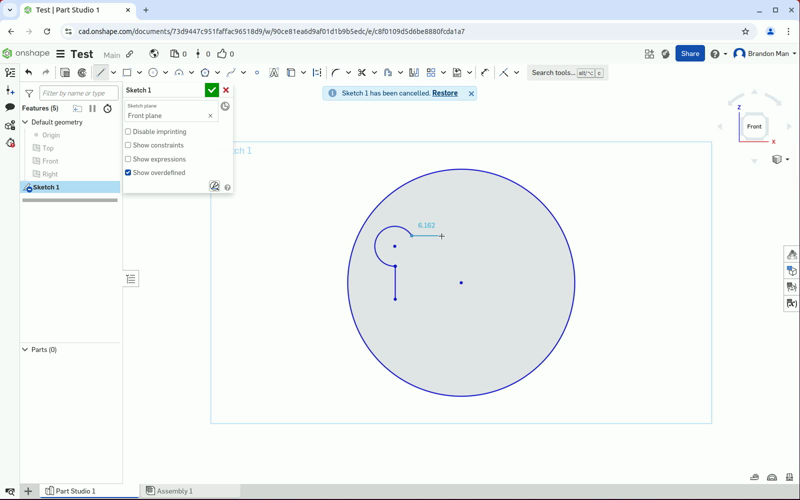
mouse_move(442, 216)
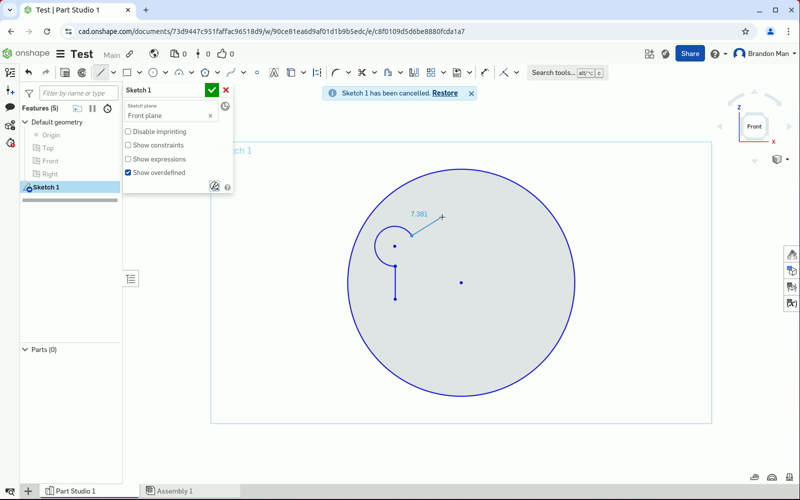
click(442, 216)
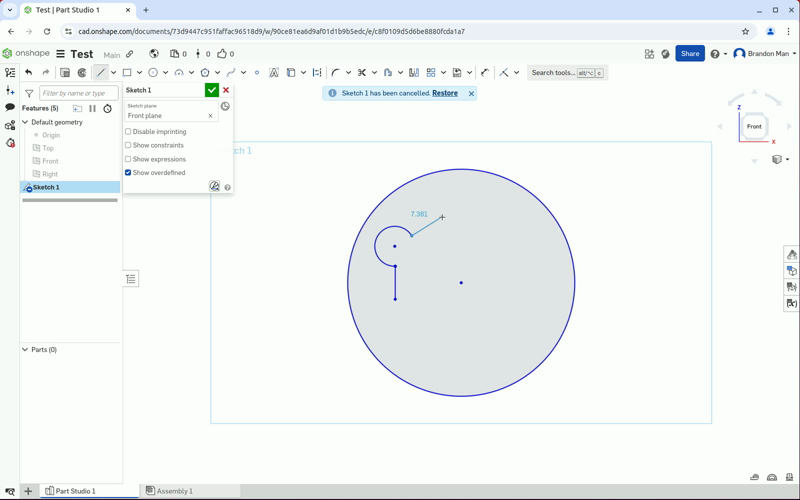
key_up(shift)
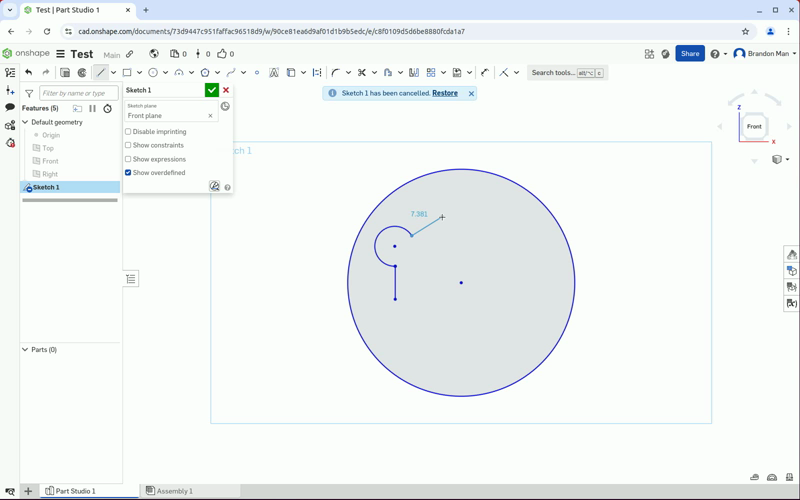
key(esc)
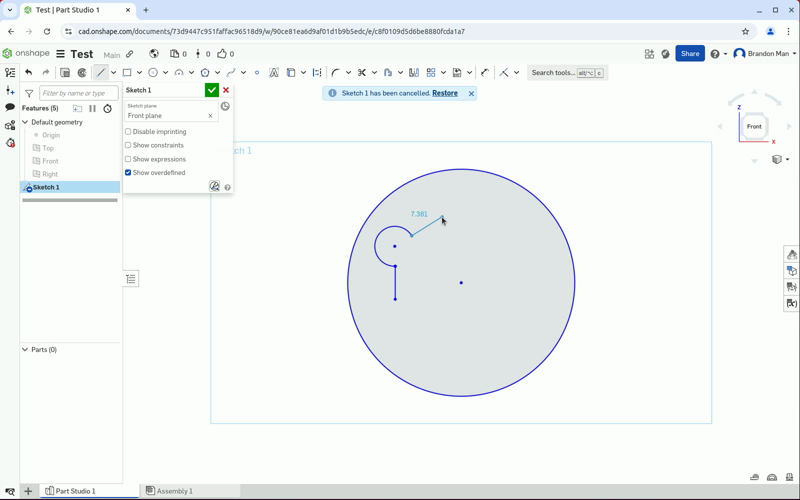
key(a)
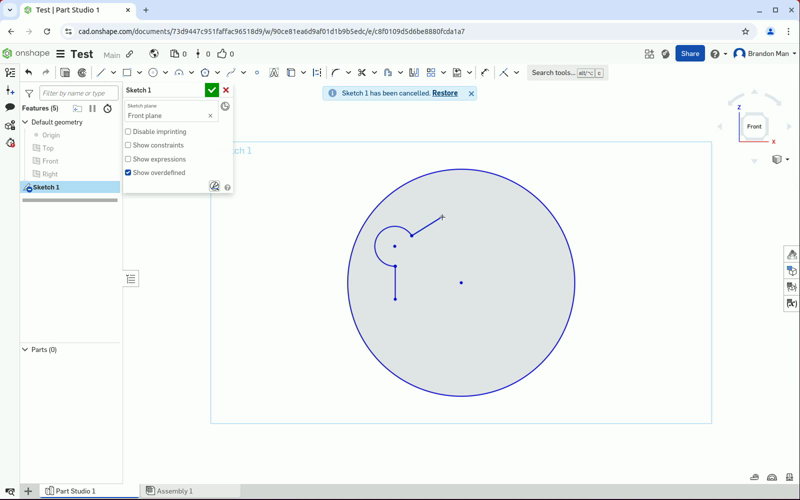
mouse_move(442, 216)
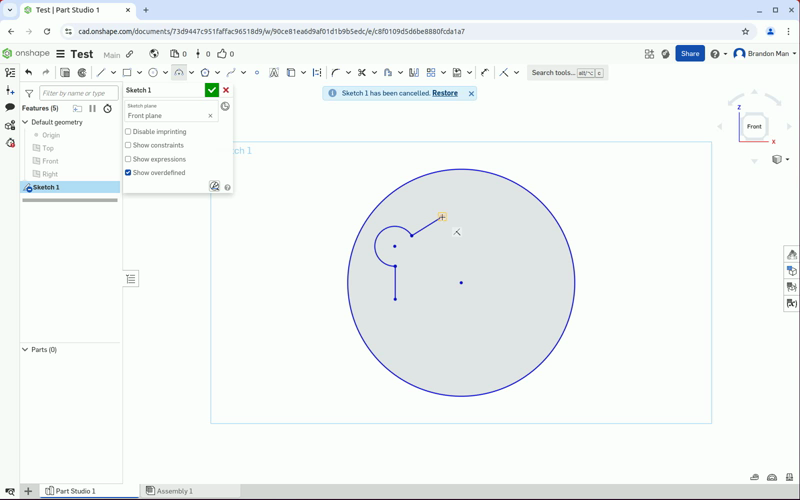
click(442, 216)
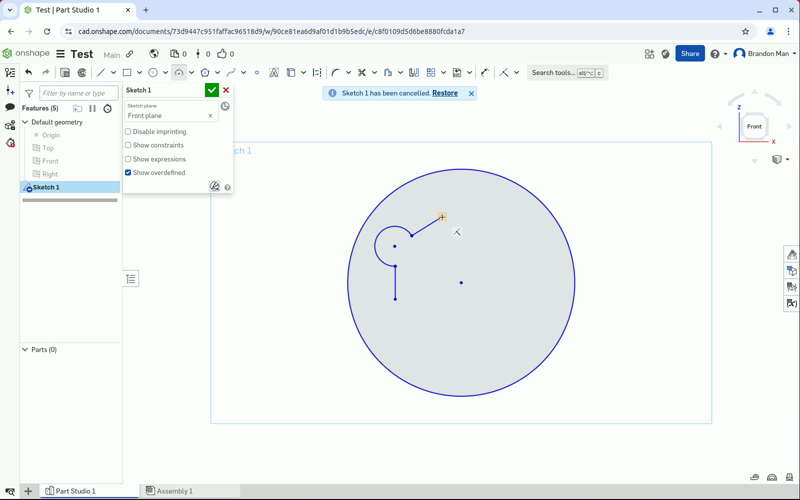
key_down(shift)
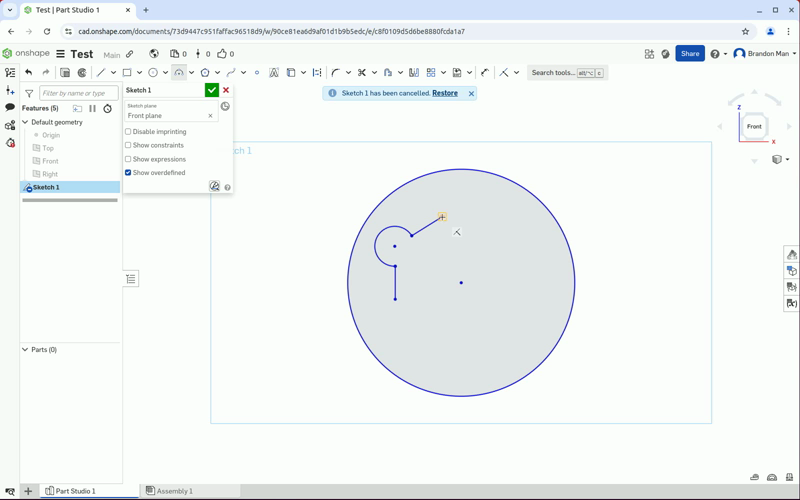
mouse_move(477, 216)
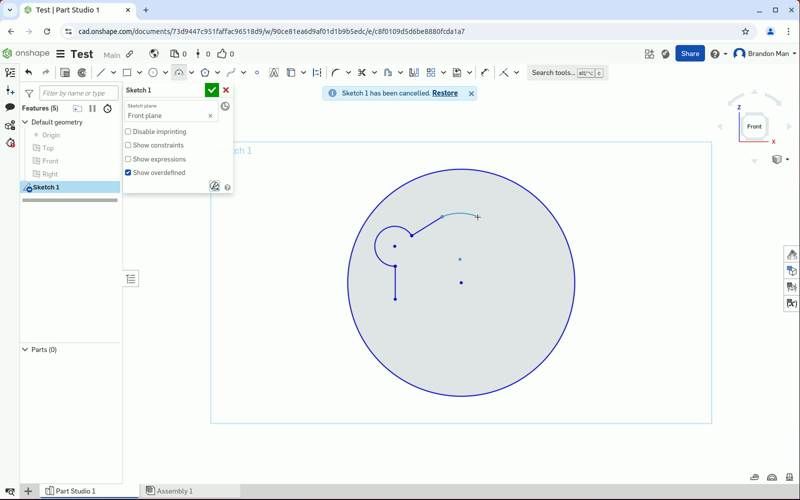
click(477, 216)
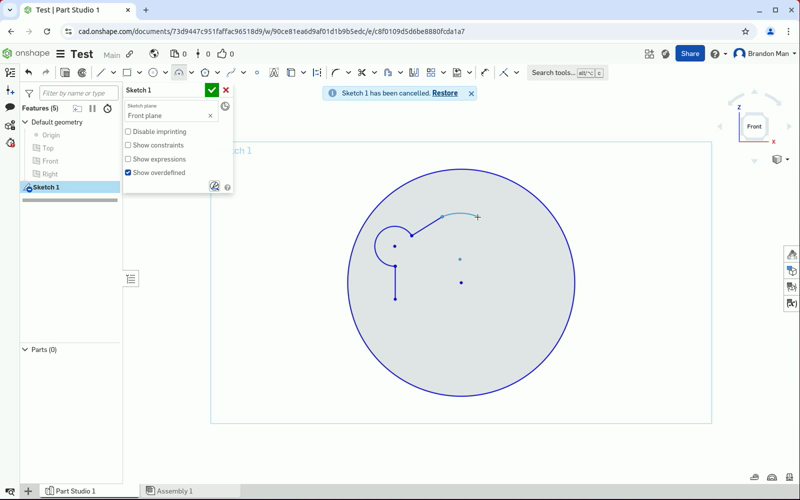
mouse_move(460, 186)
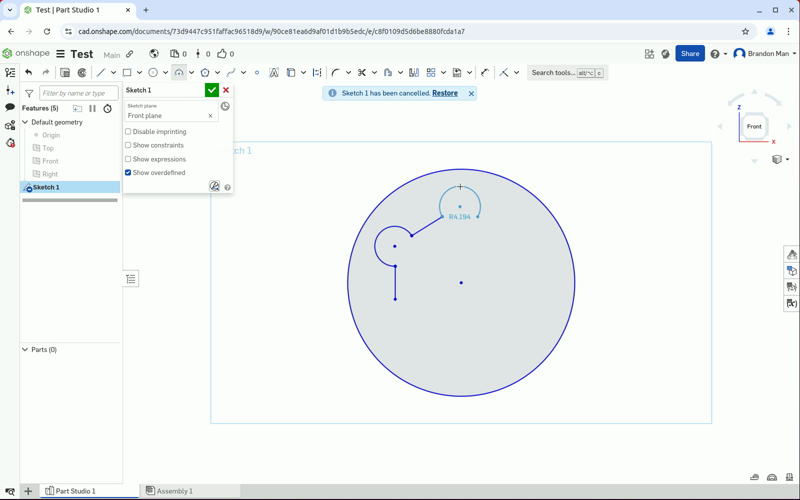
click(460, 186)
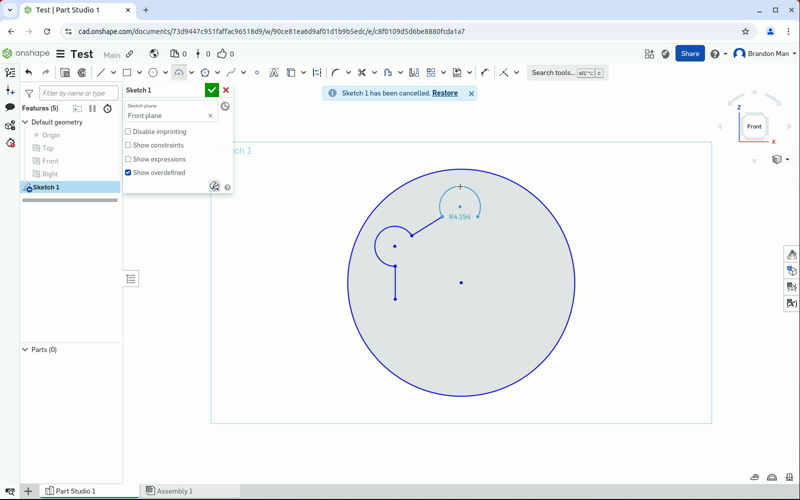
key_up(shift)
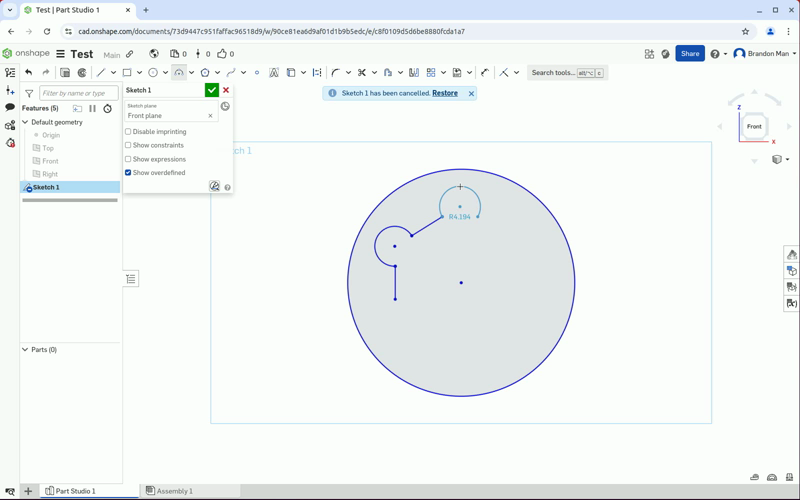
key(esc)
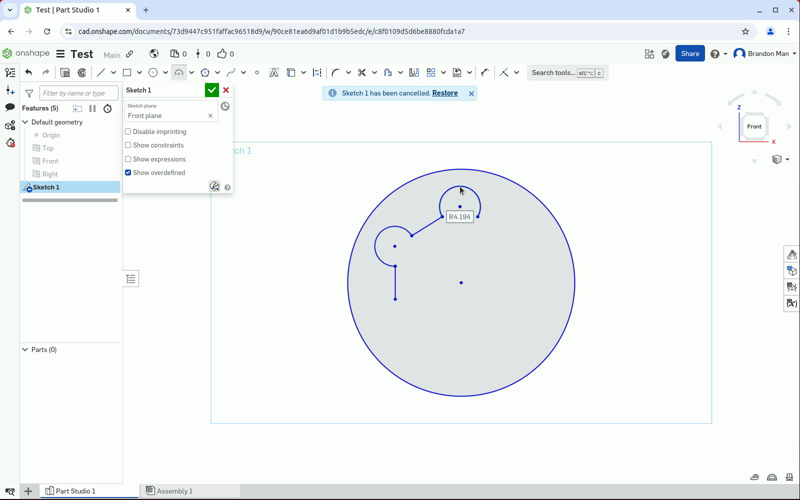
key(l)
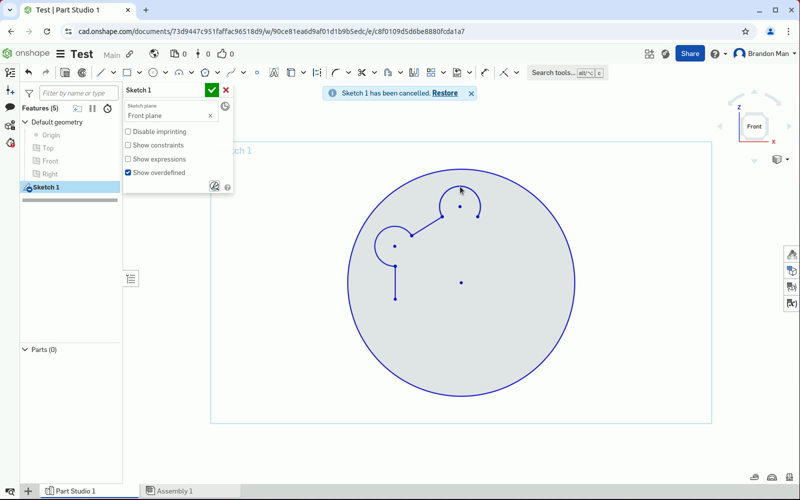
mouse_move(477, 216)
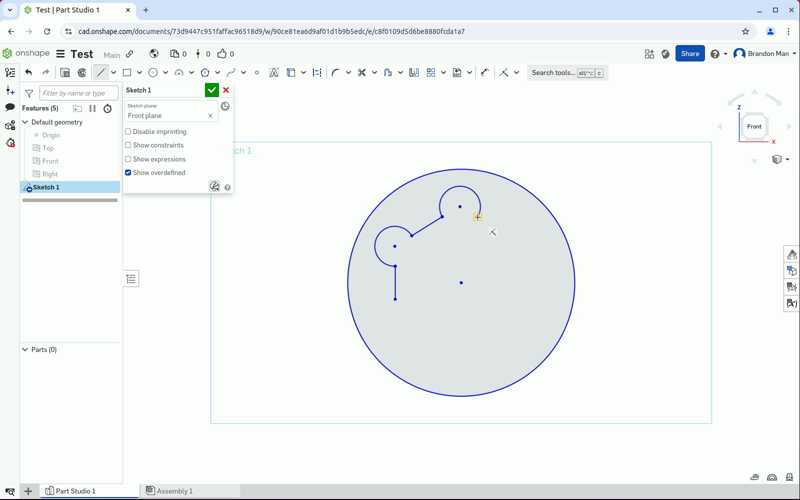
click(477, 216)
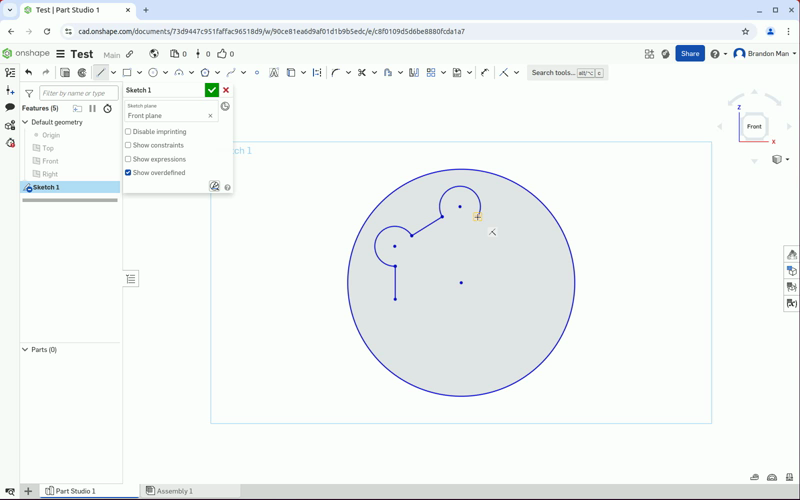
key_down(shift)
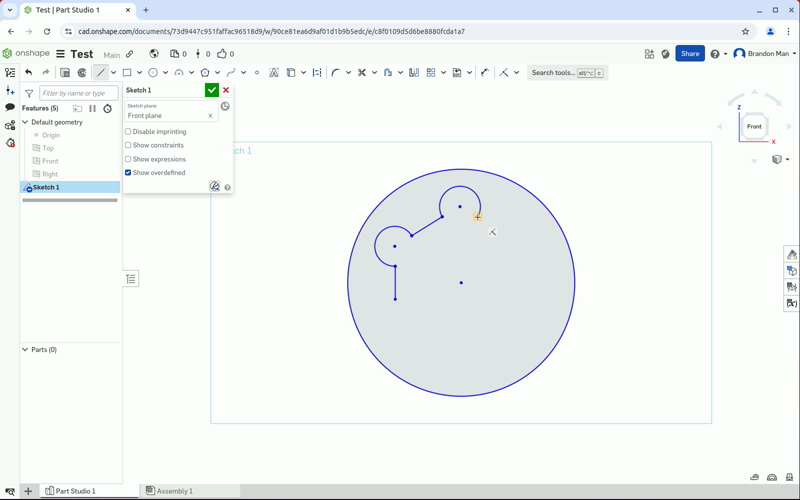
mouse_move(507, 216)
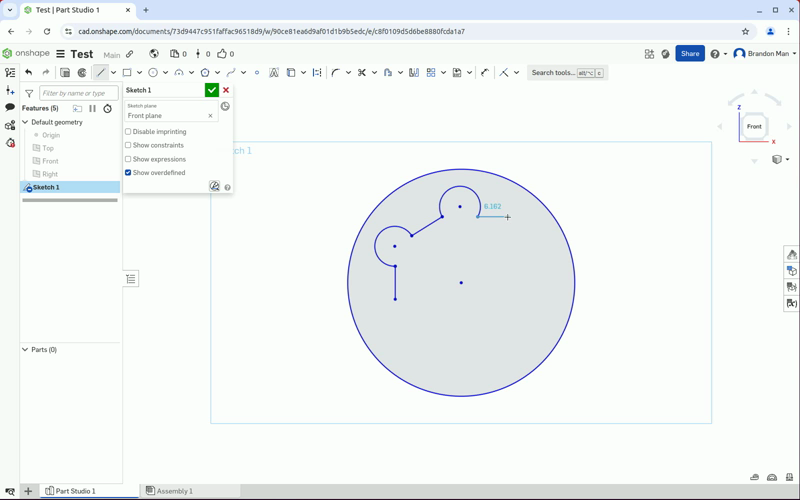
mouse_move(508, 235)
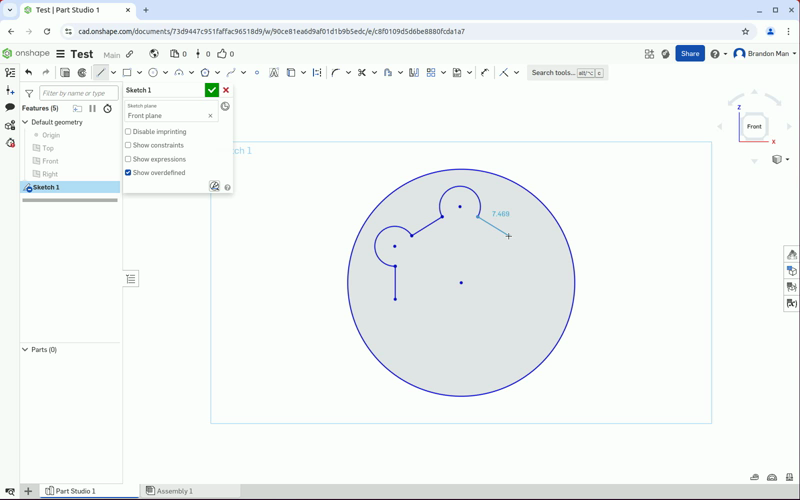
click(508, 235)
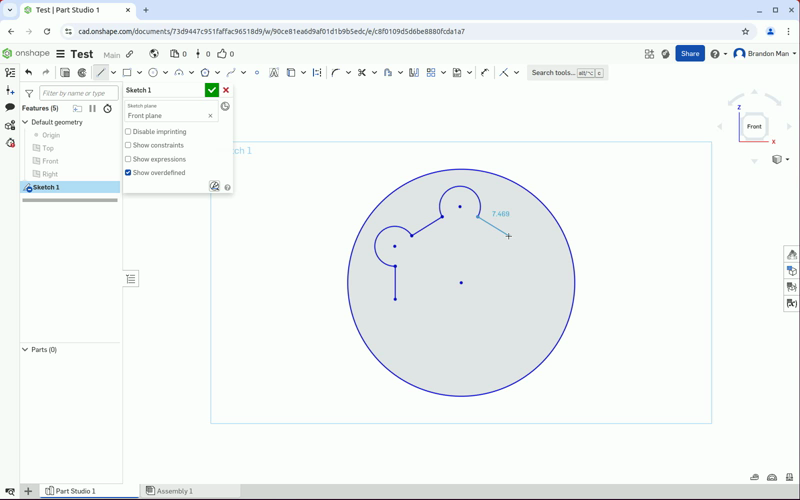
key_up(shift)
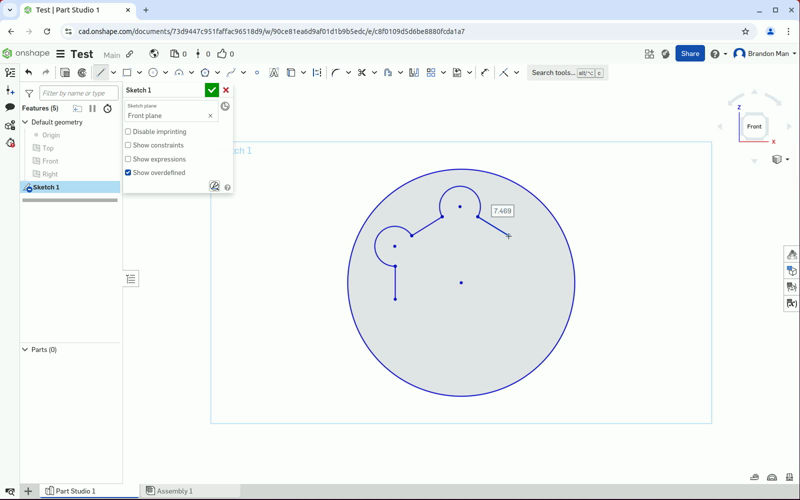
key(esc)
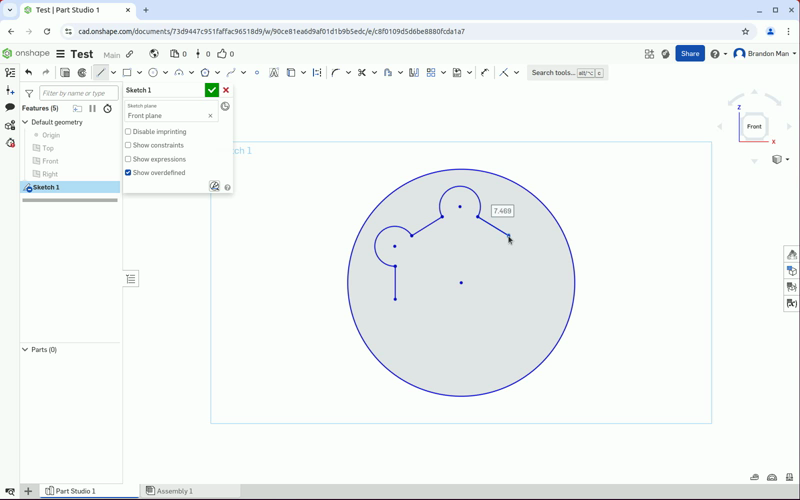
key(a)
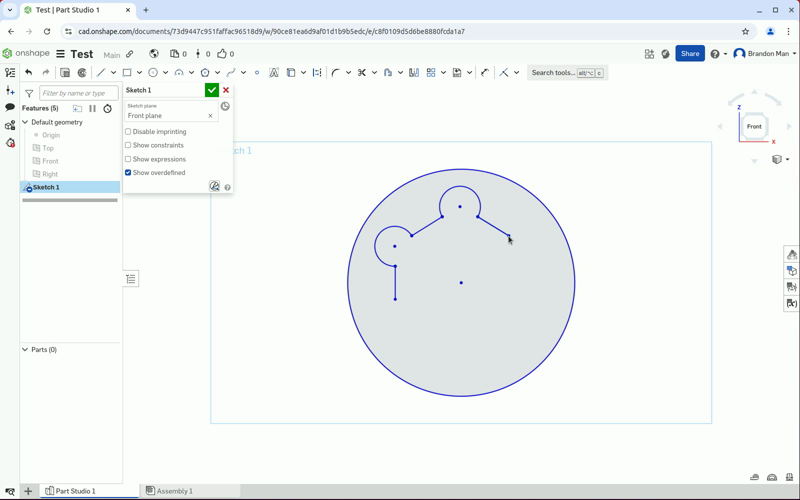
mouse_move(508, 235)
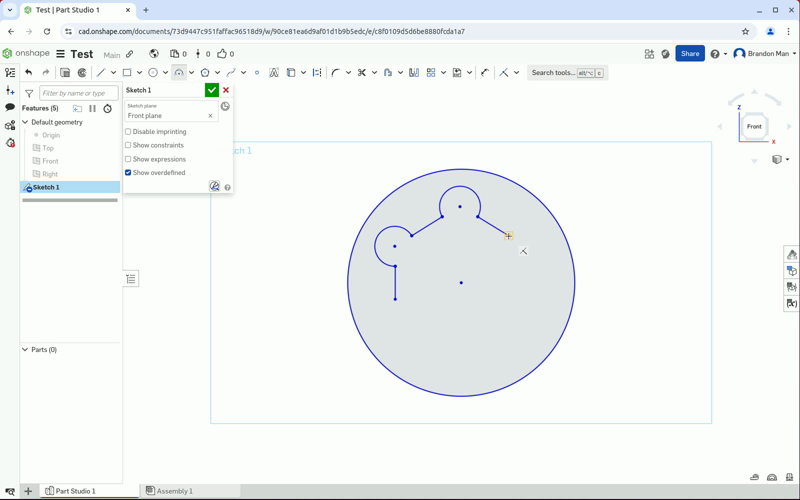
click(508, 235)
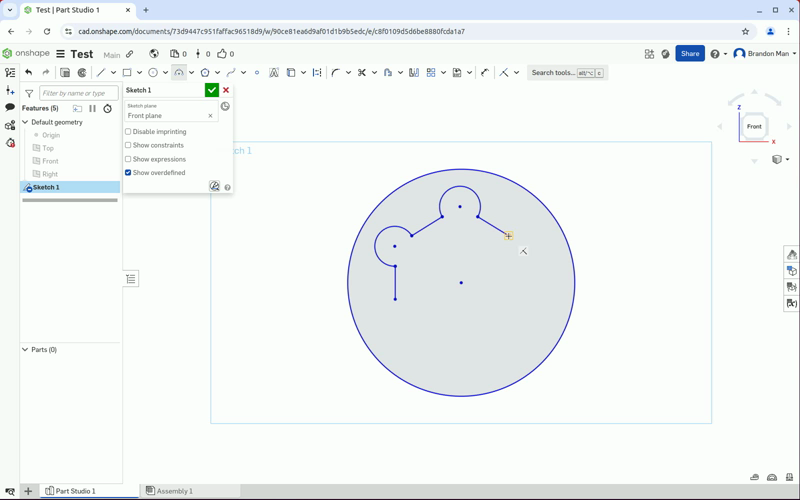
key_down(shift)
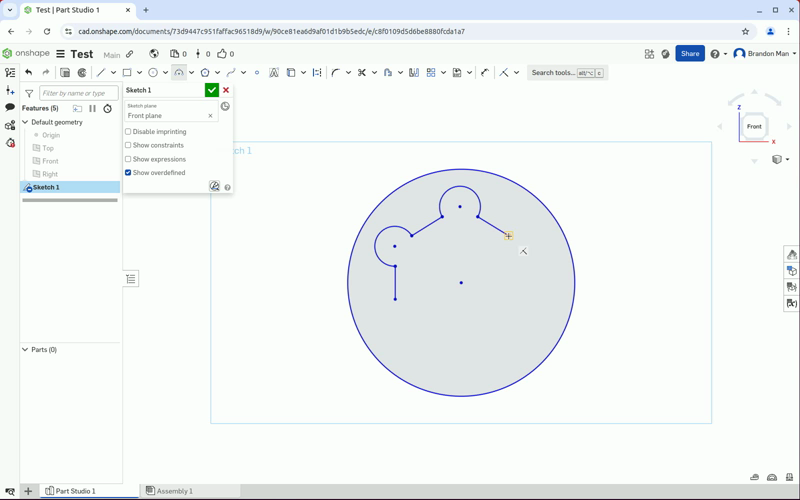
mouse_move(525, 266)
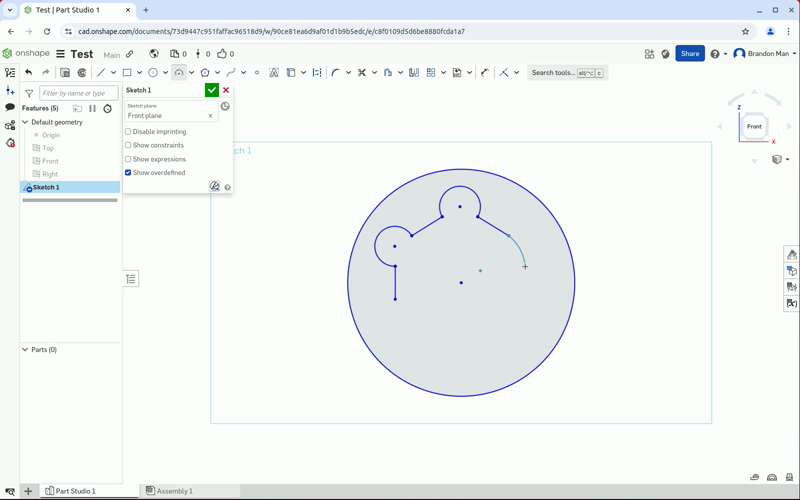
click(525, 266)
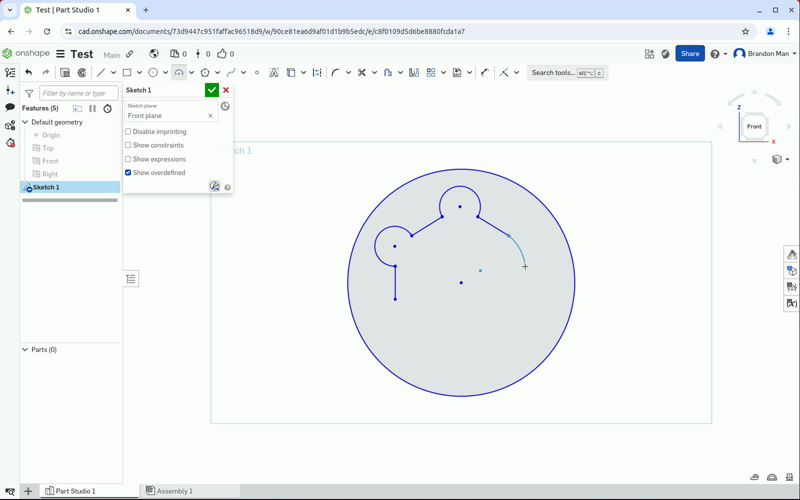
mouse_move(543, 236)
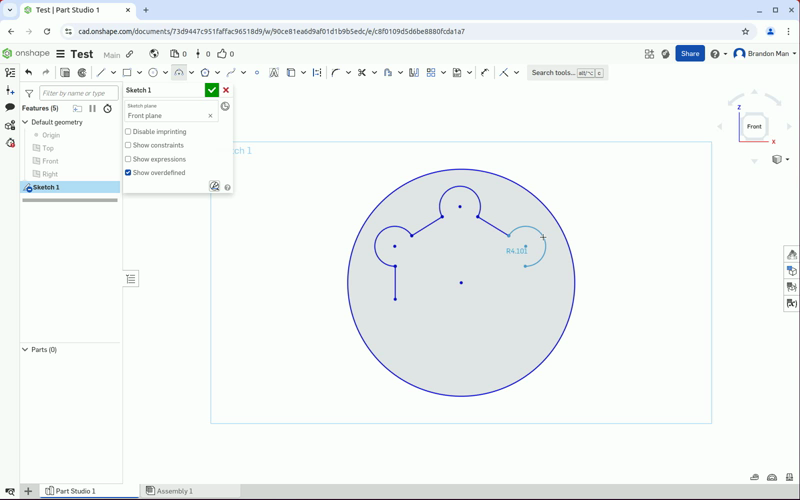
click(543, 236)
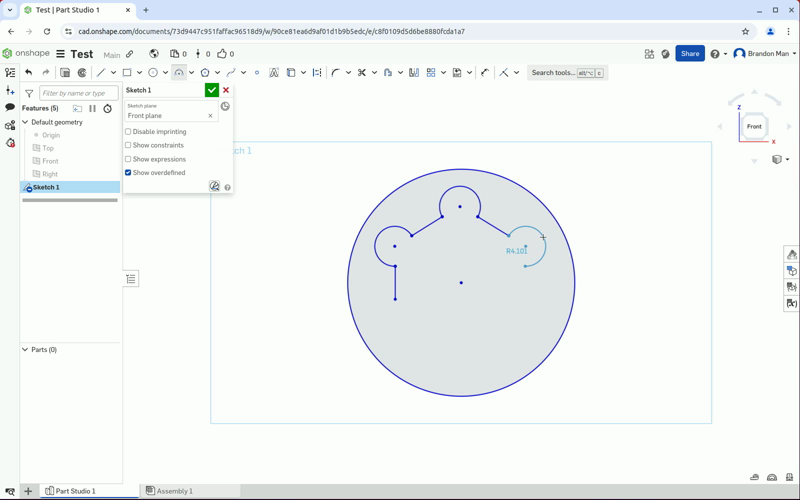
key_up(shift)
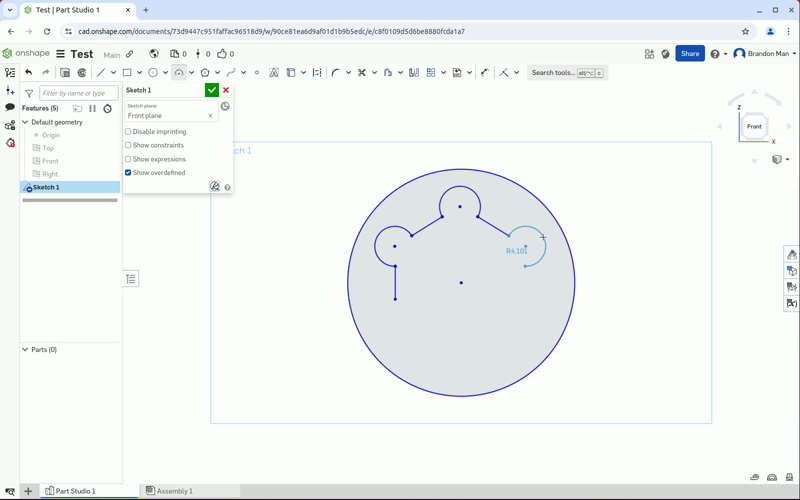
key(esc)
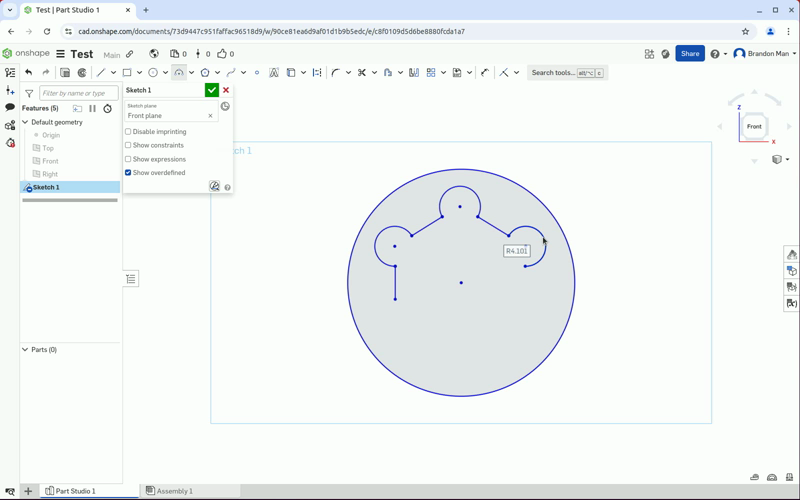
key(l)
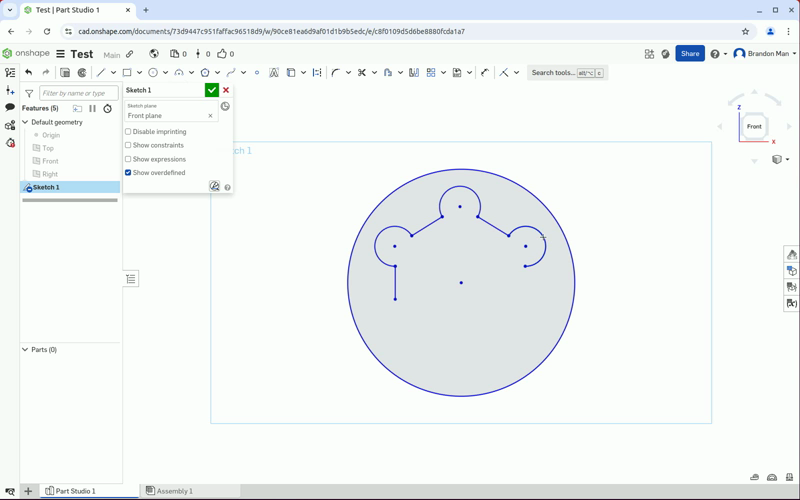
mouse_move(525, 266)
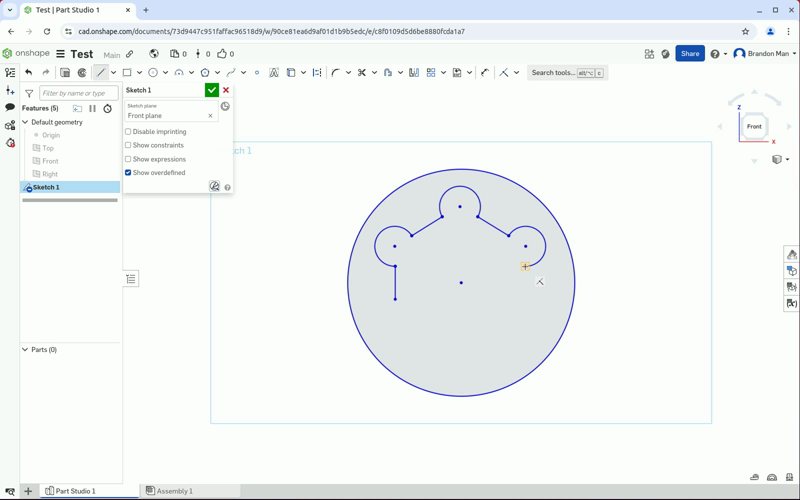
click(525, 266)
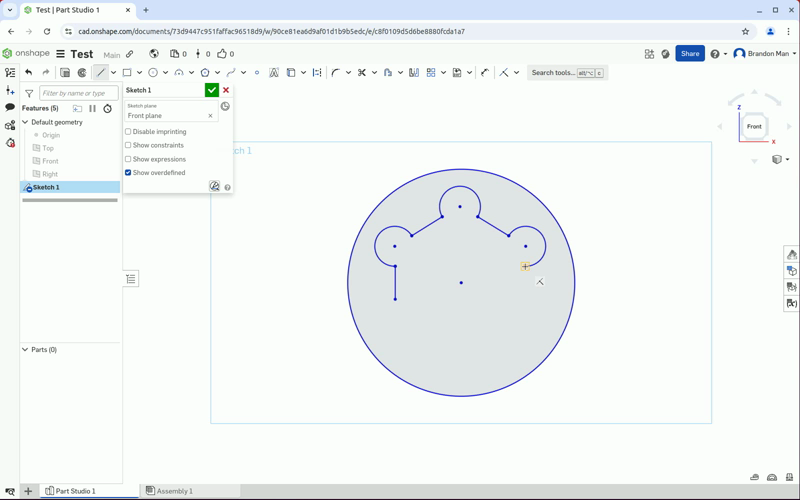
key_down(shift)
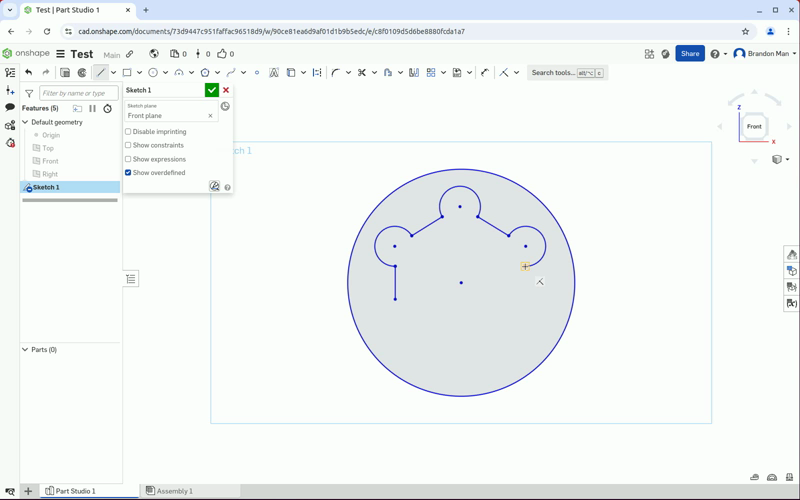
mouse_move(555, 266)
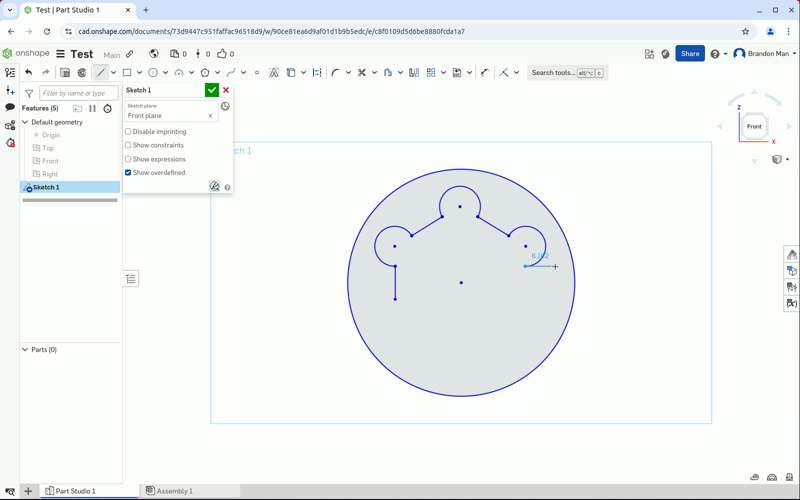
mouse_move(525, 299)
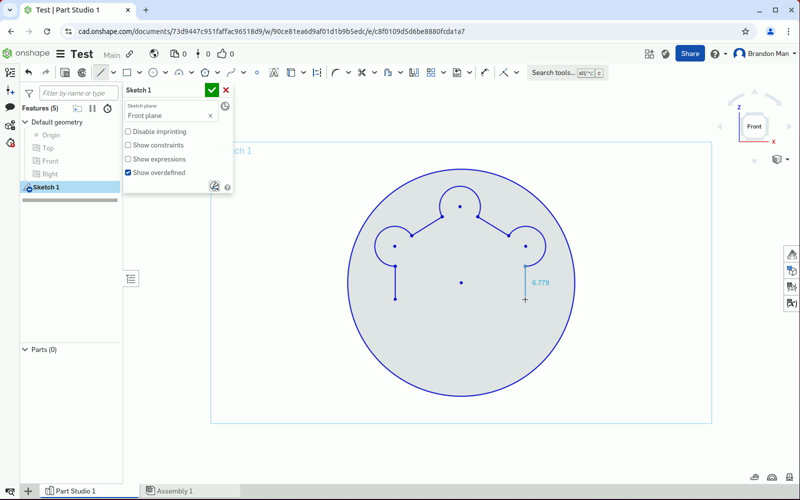
click(525, 299)
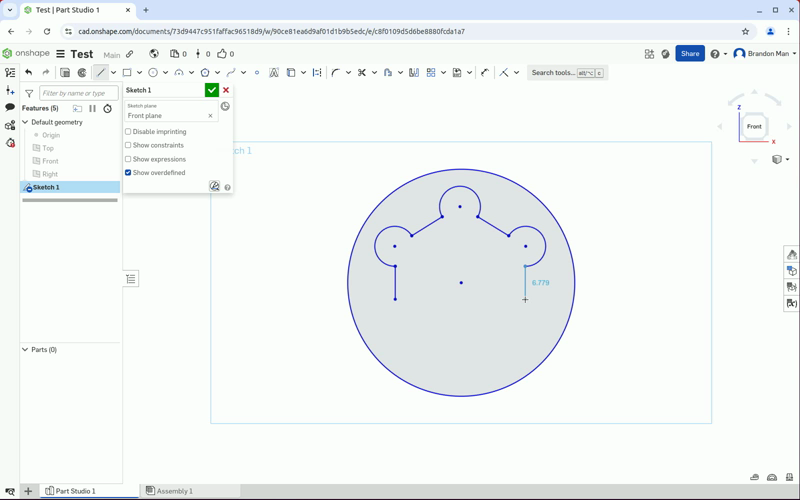
key_up(shift)
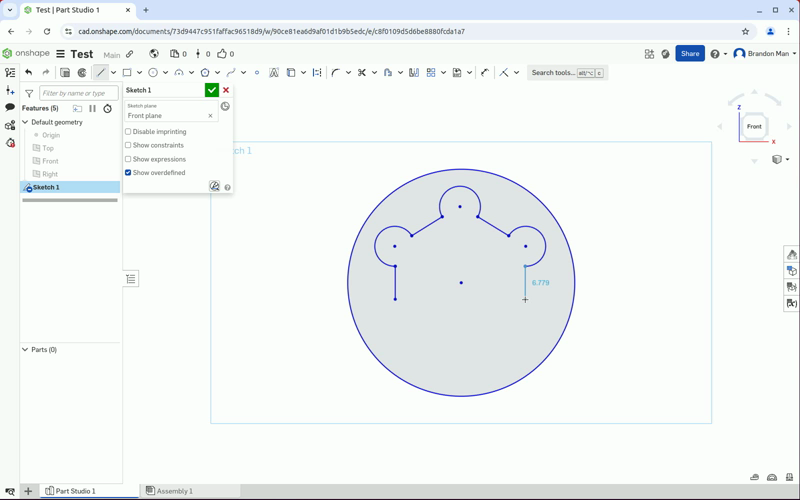
key(esc)
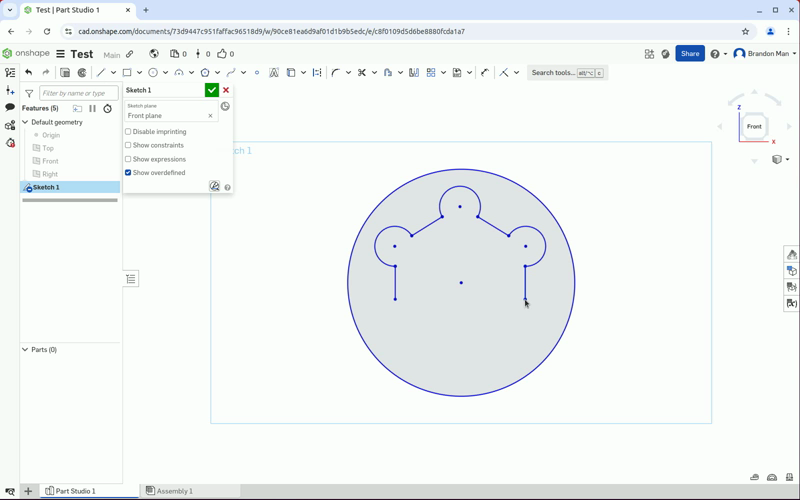
key(a)
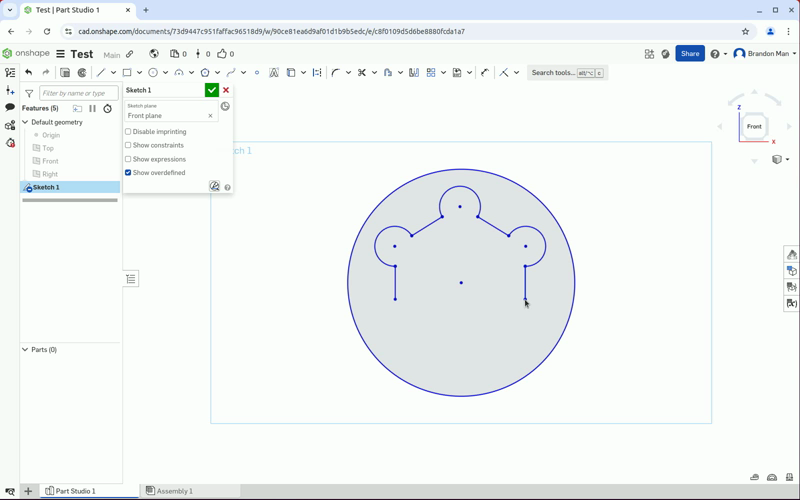
mouse_move(525, 299)
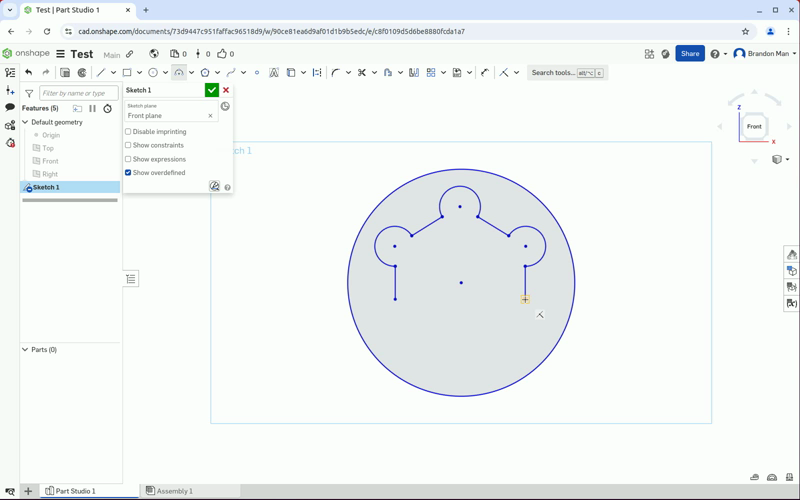
click(525, 299)
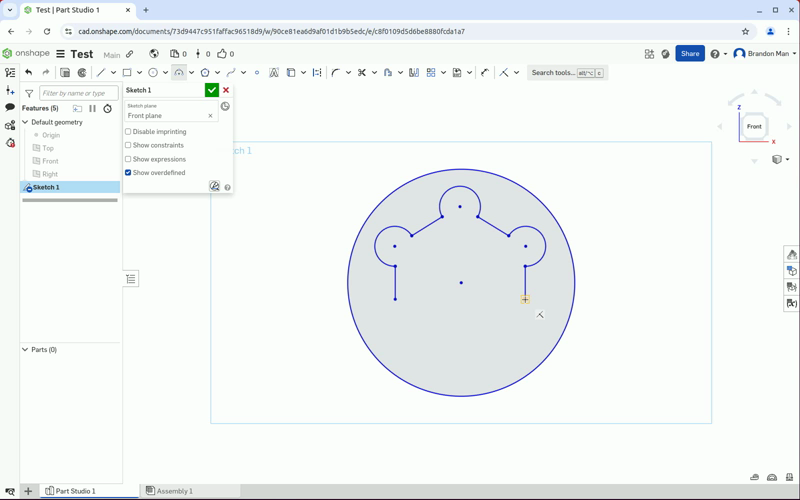
key_down(shift)
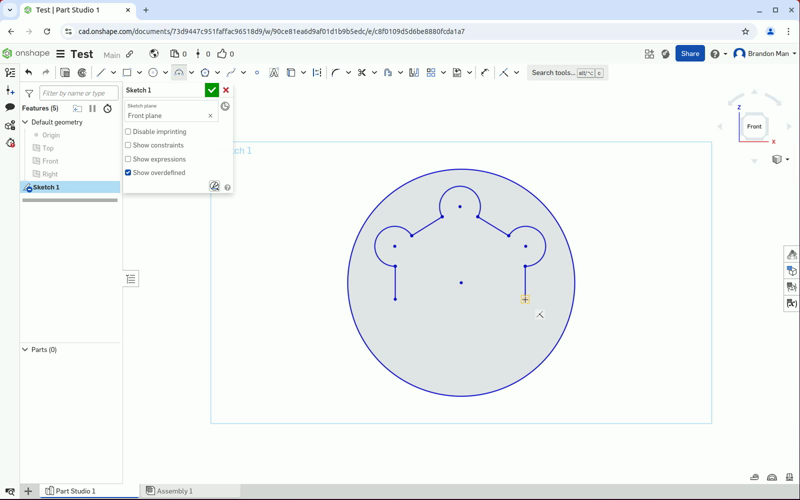
mouse_move(508, 330)
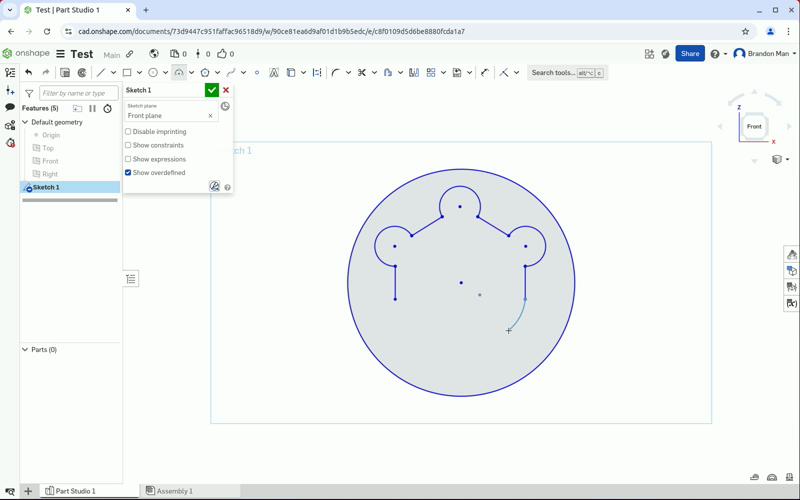
click(508, 330)
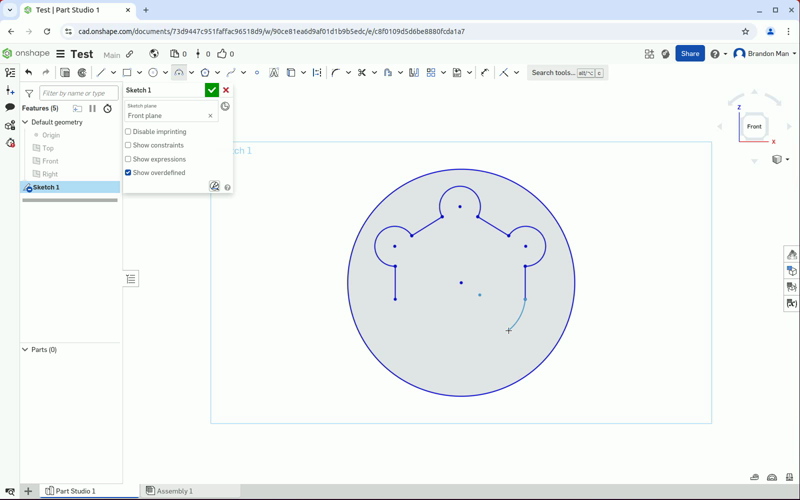
mouse_move(543, 329)
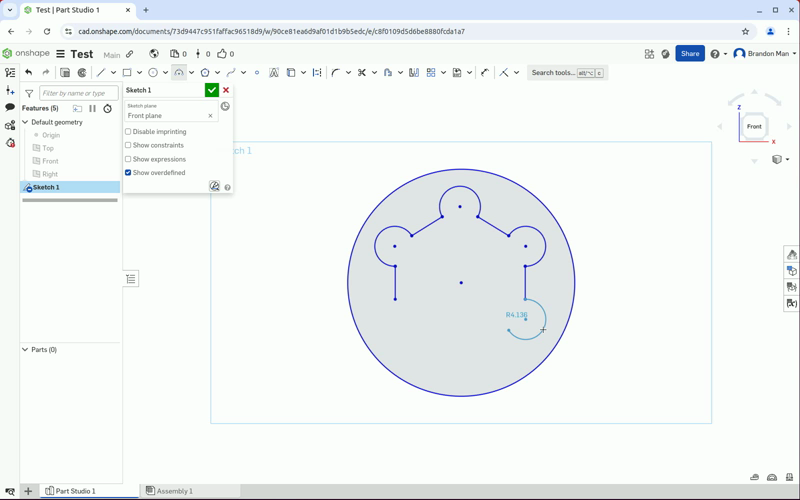
click(543, 329)
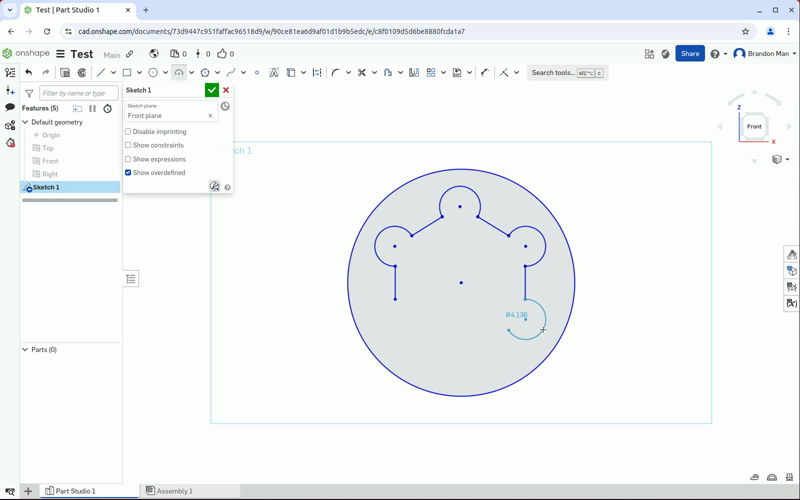
key_up(shift)
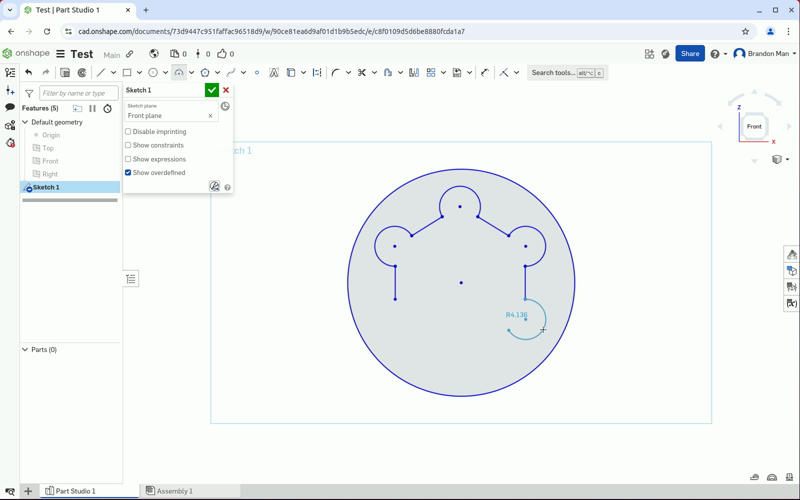
key(esc)
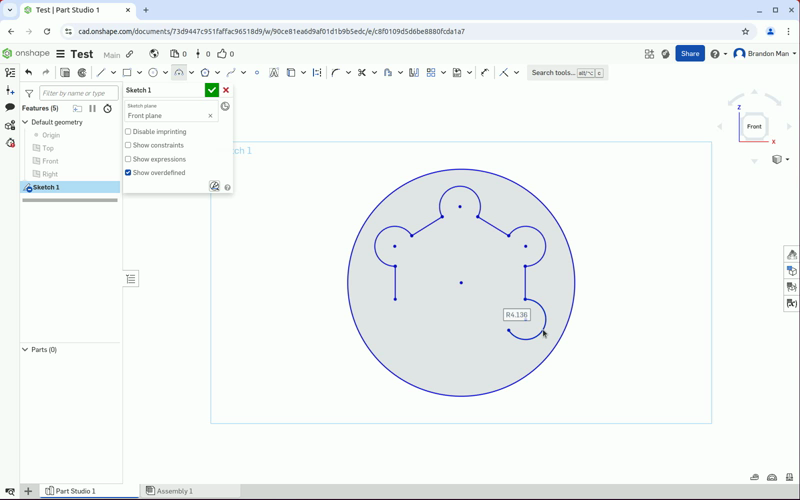
key(l)
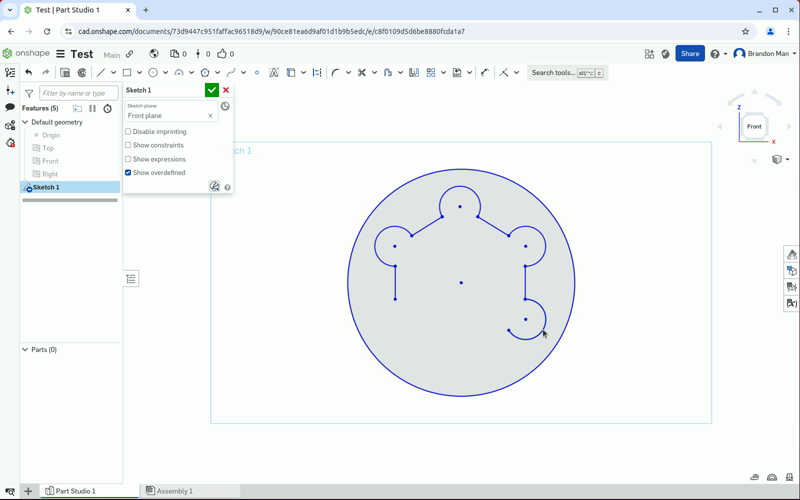
mouse_move(508, 330)
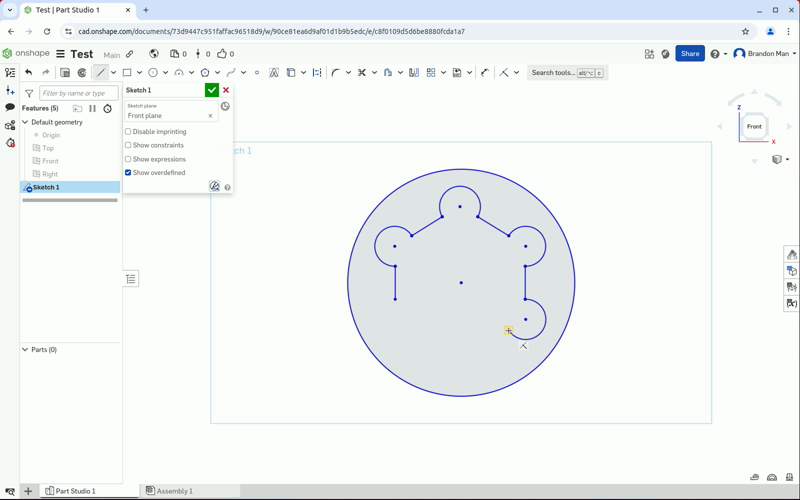
click(508, 330)
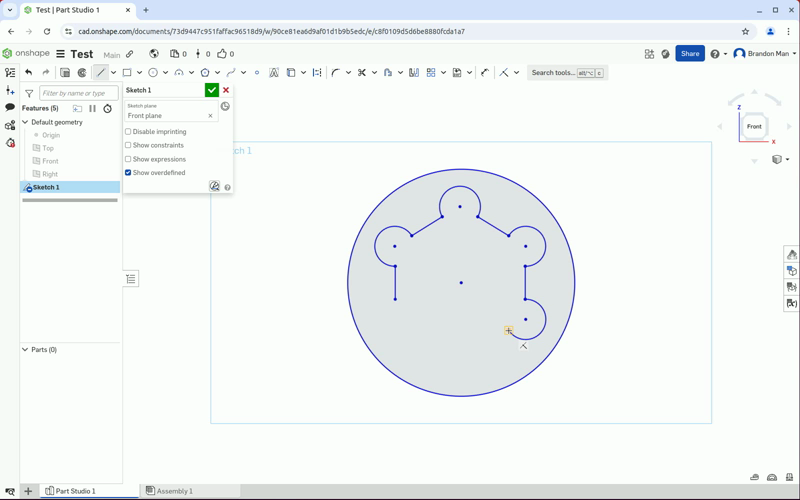
key_down(shift)
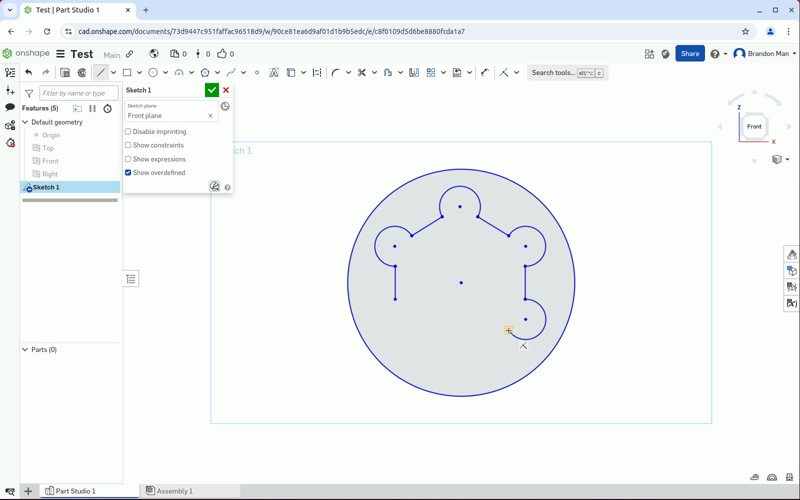
mouse_move(538, 330)
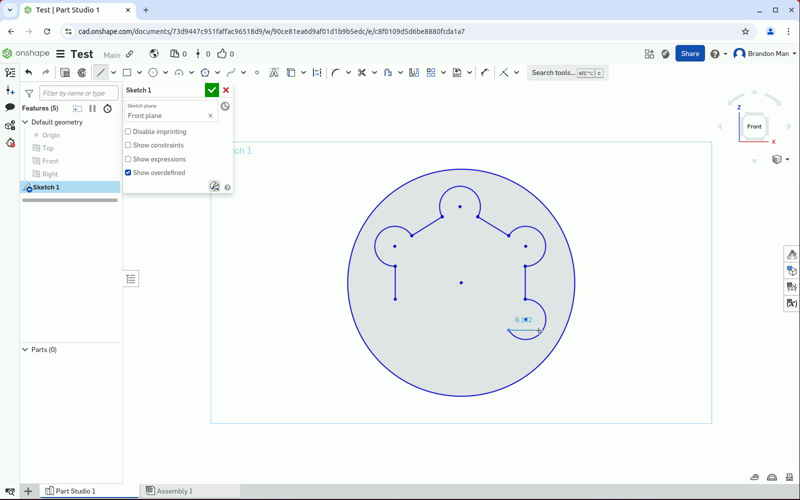
mouse_move(477, 348)
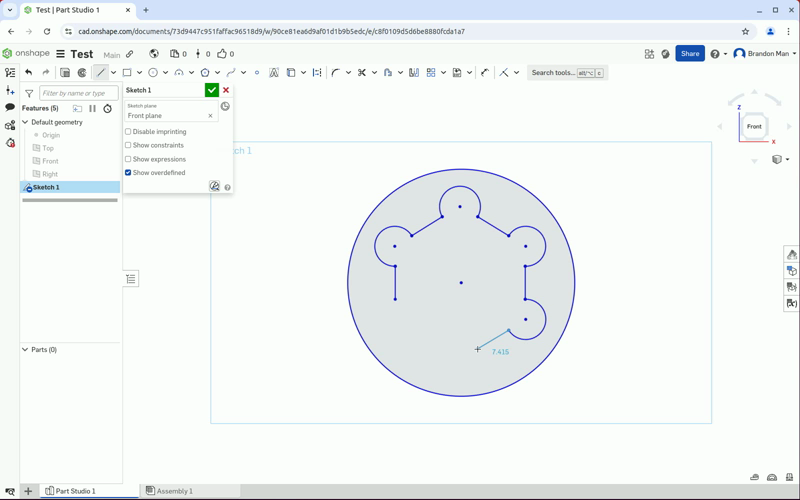
click(477, 348)
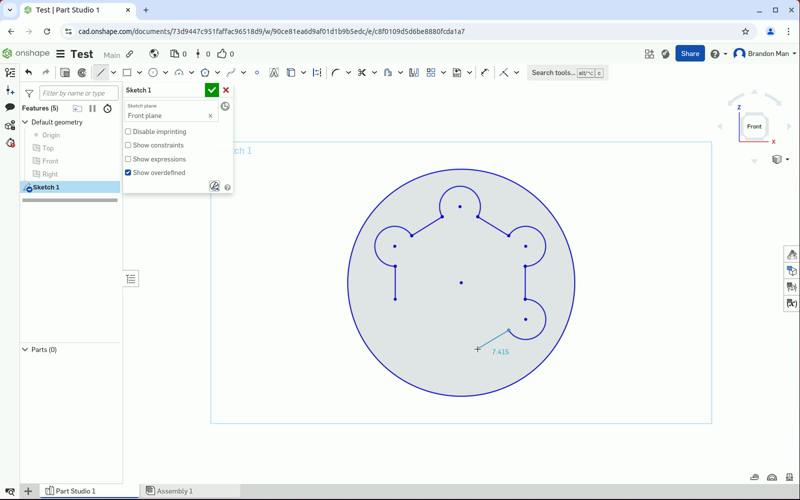
key_up(shift)
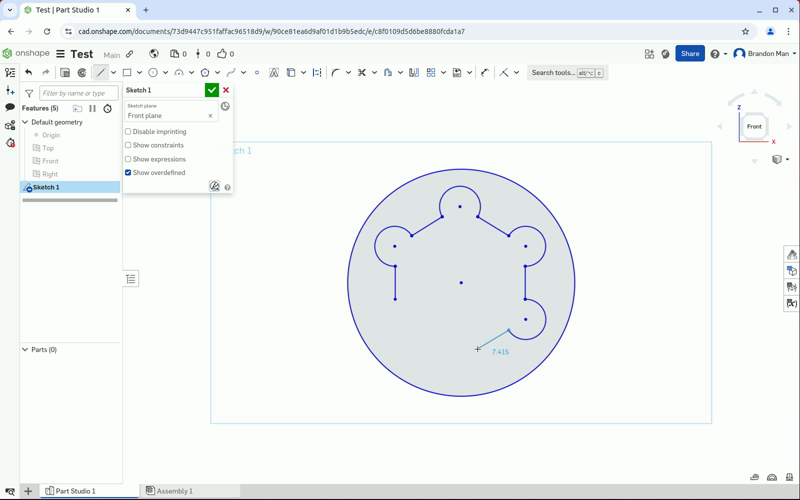
key(esc)
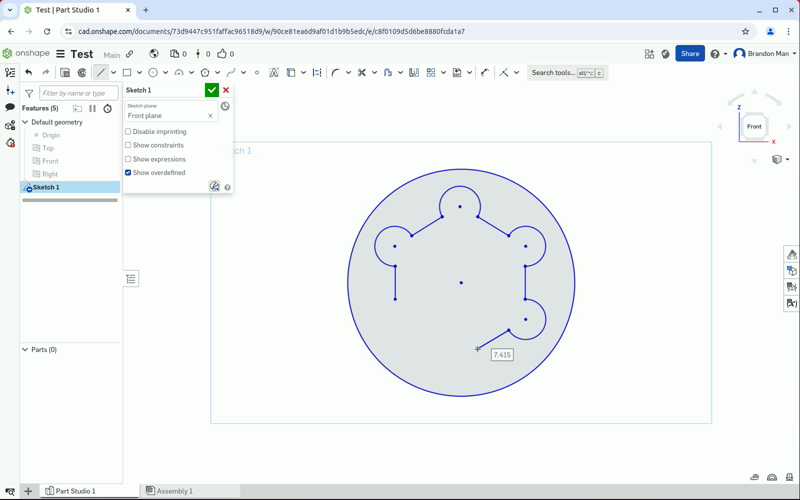
key(a)
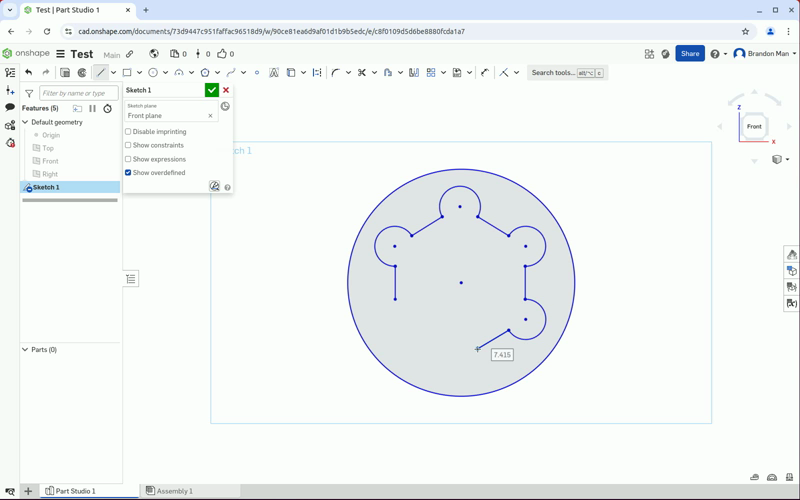
mouse_move(477, 348)
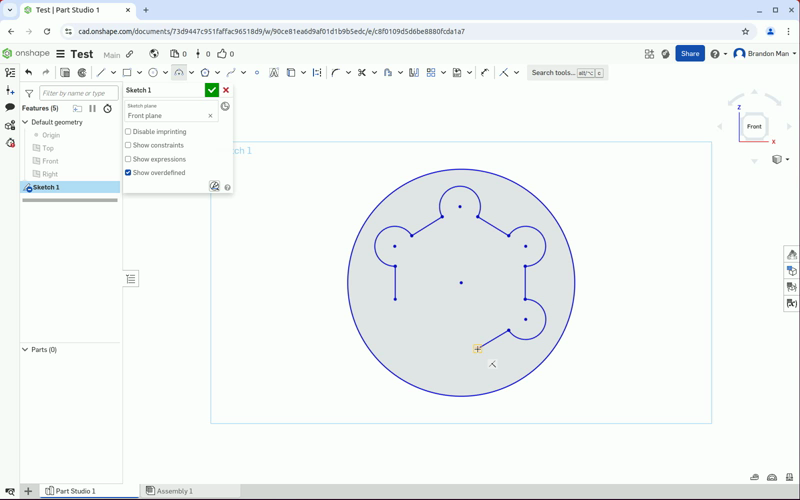
click(477, 348)
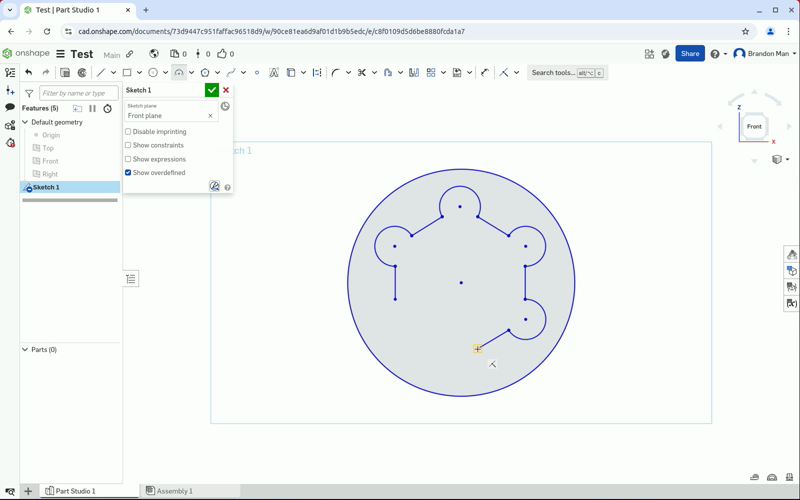
key_down(shift)
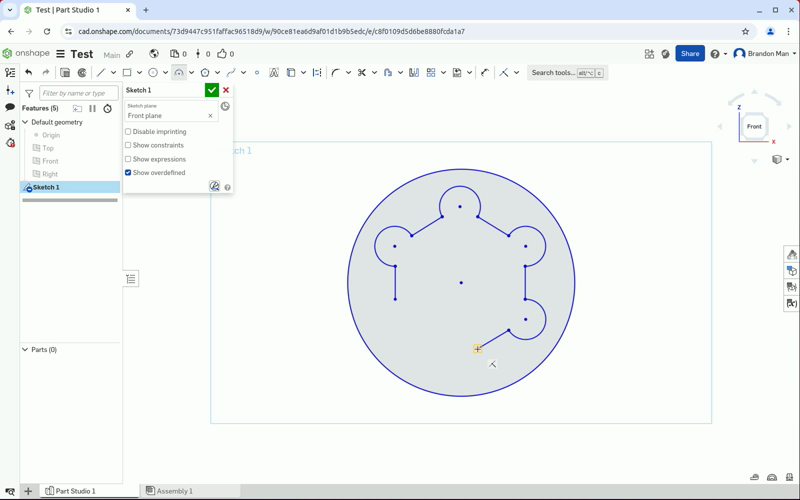
mouse_move(442, 348)
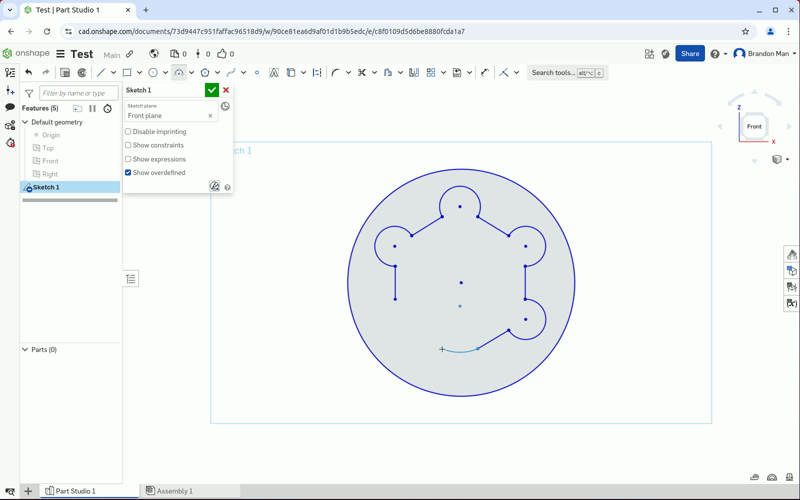
click(442, 348)
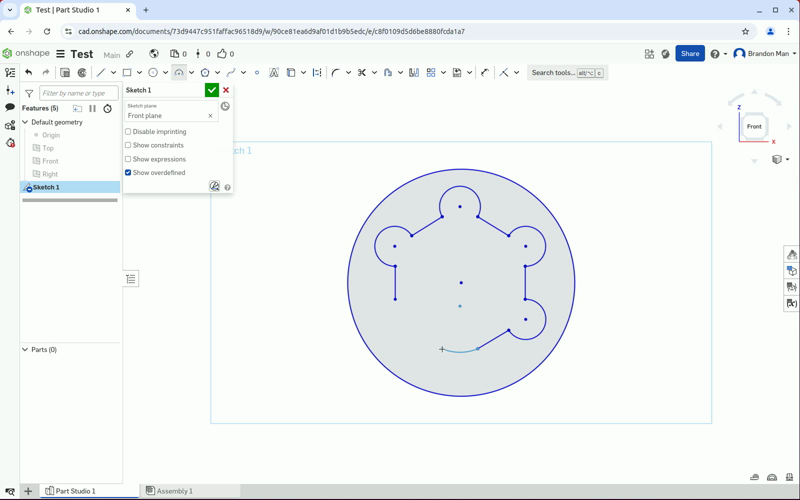
mouse_move(460, 379)
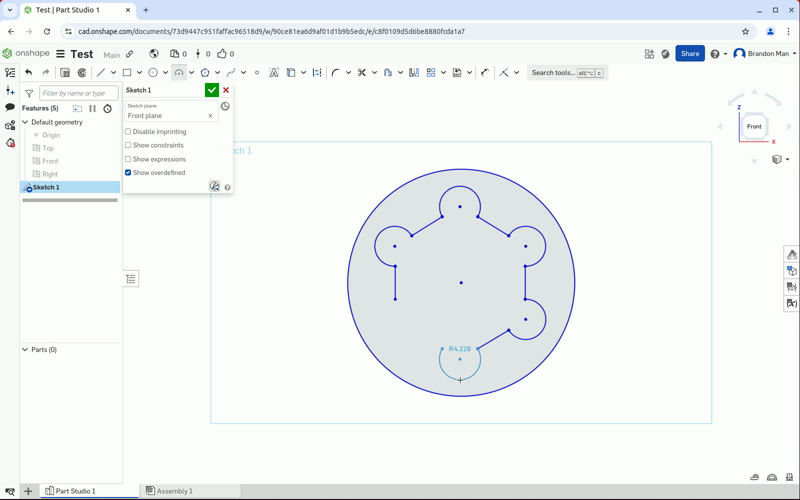
click(460, 379)
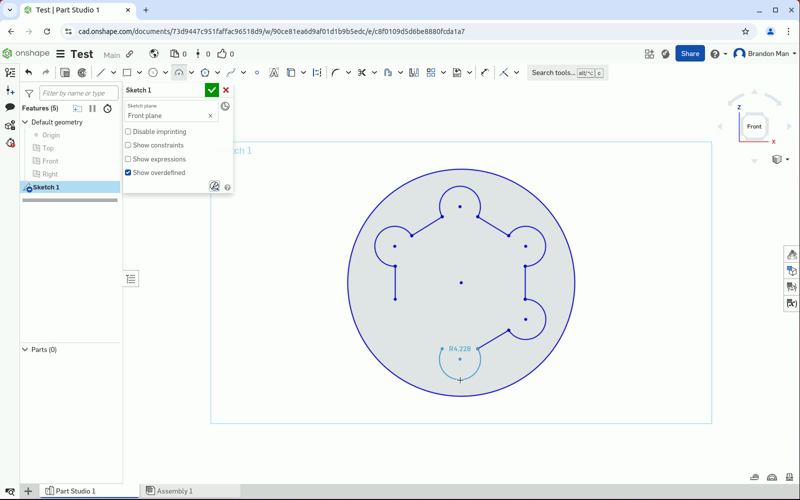
key_up(shift)
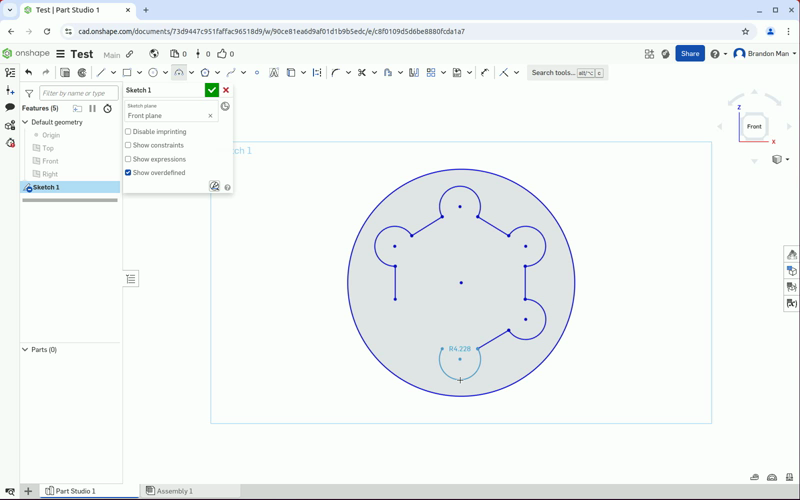
key(esc)
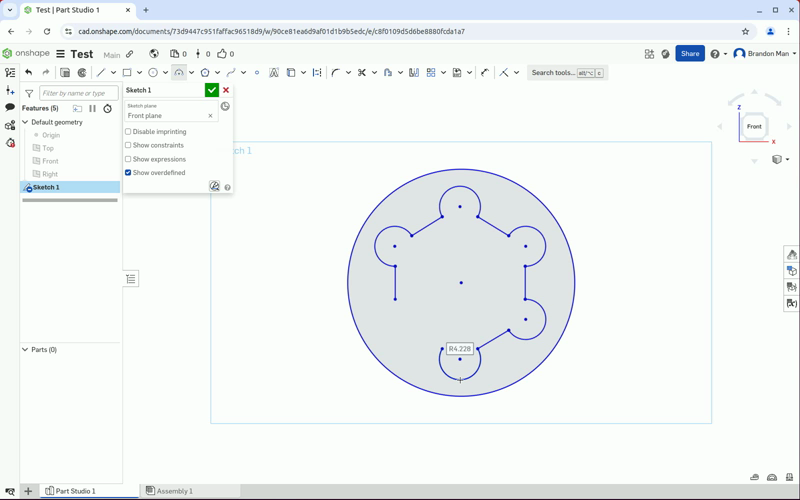
key(l)
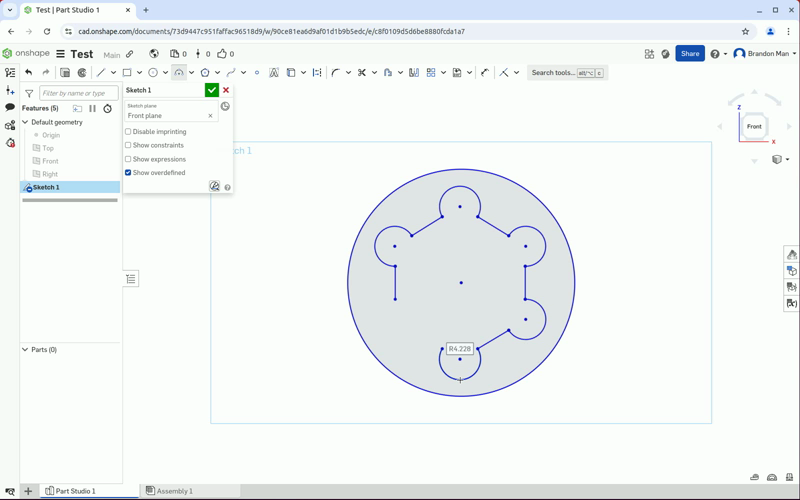
mouse_move(442, 348)
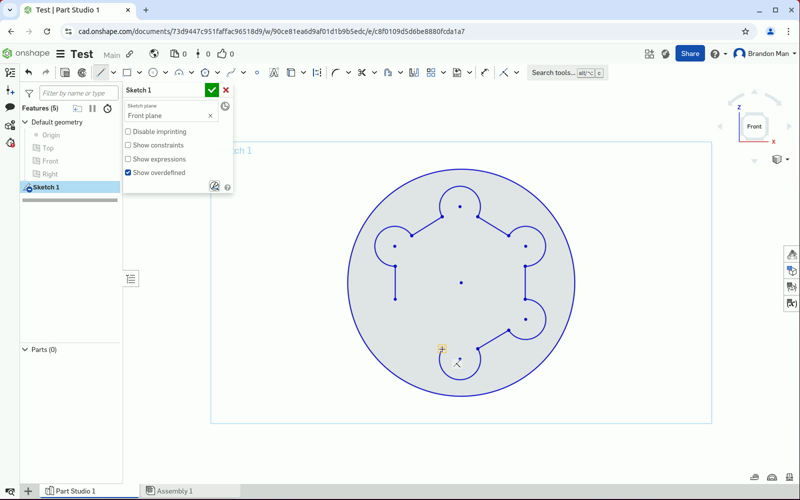
click(442, 348)
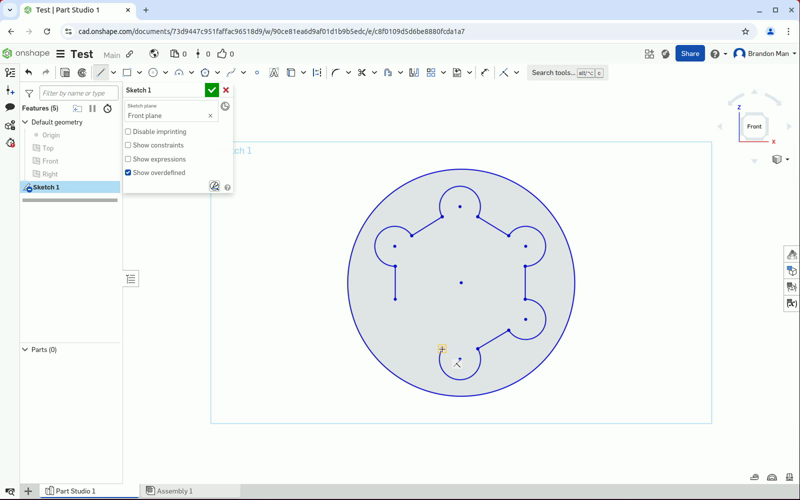
key_down(shift)
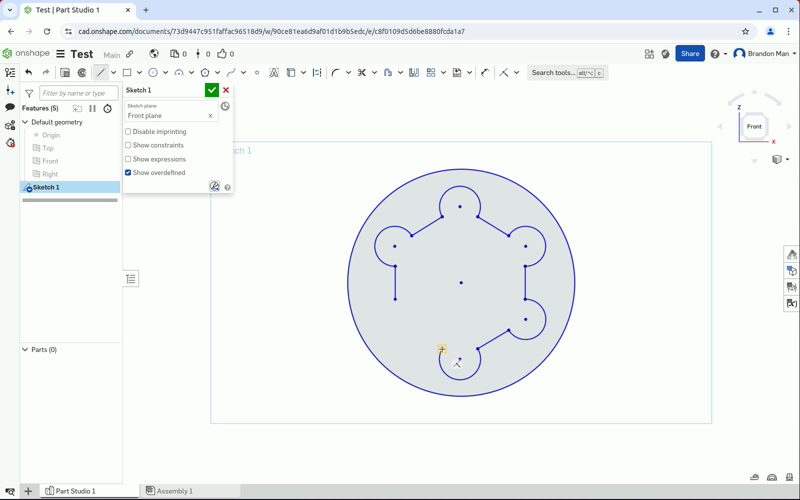
mouse_move(472, 348)
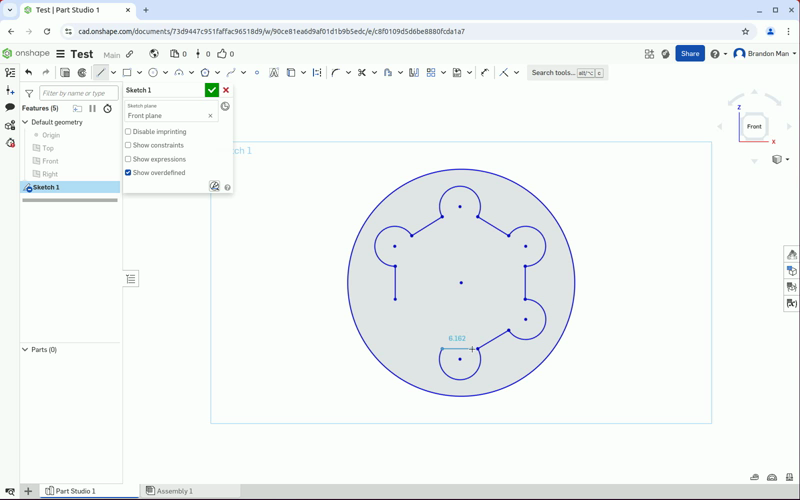
mouse_move(411, 330)
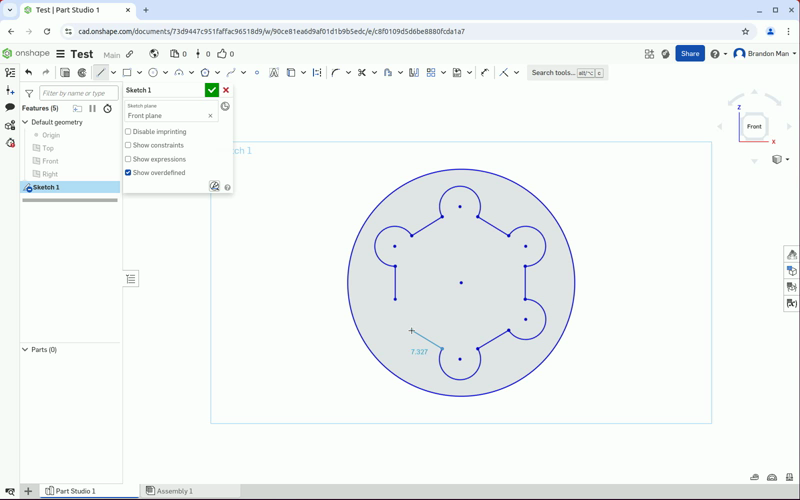
click(411, 330)
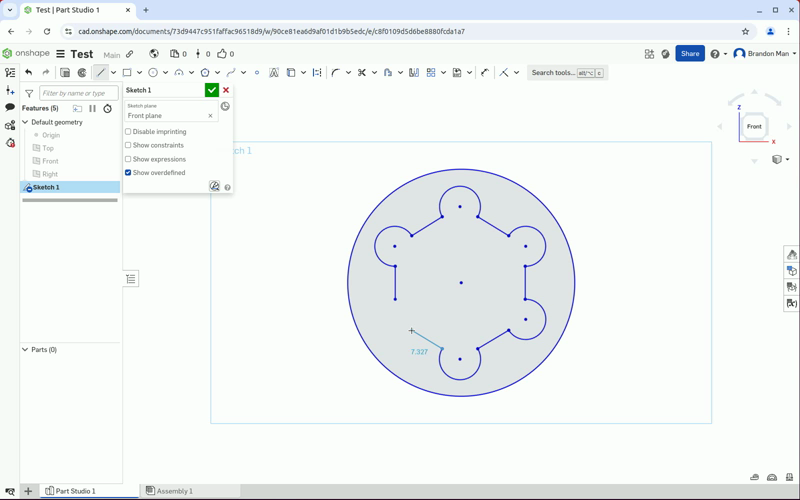
key_up(shift)
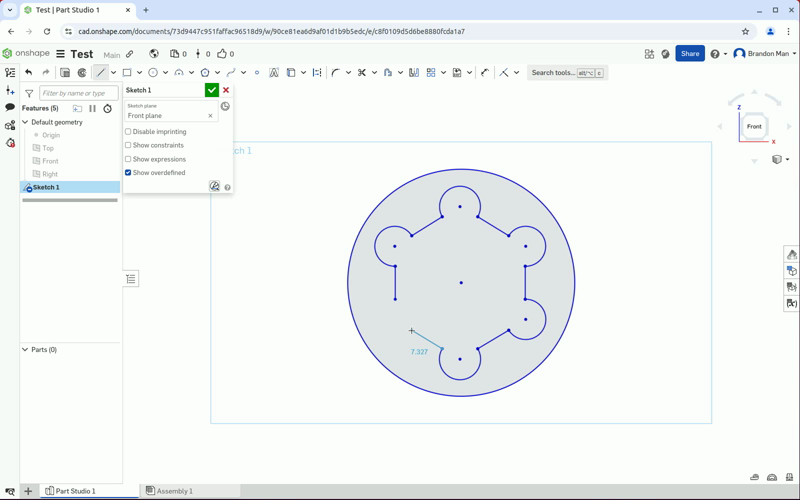
key(esc)
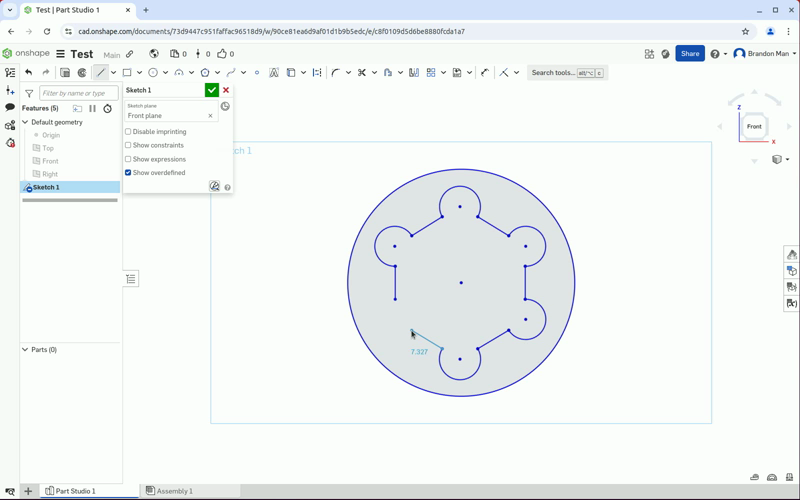
key(a)
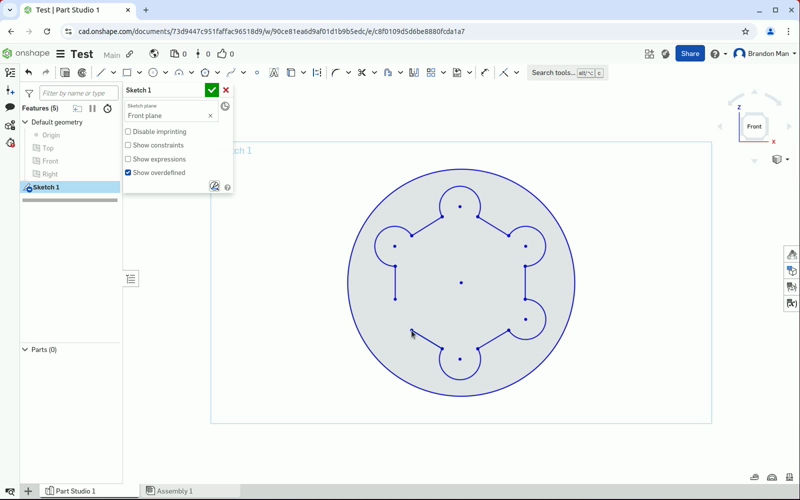
mouse_move(411, 330)
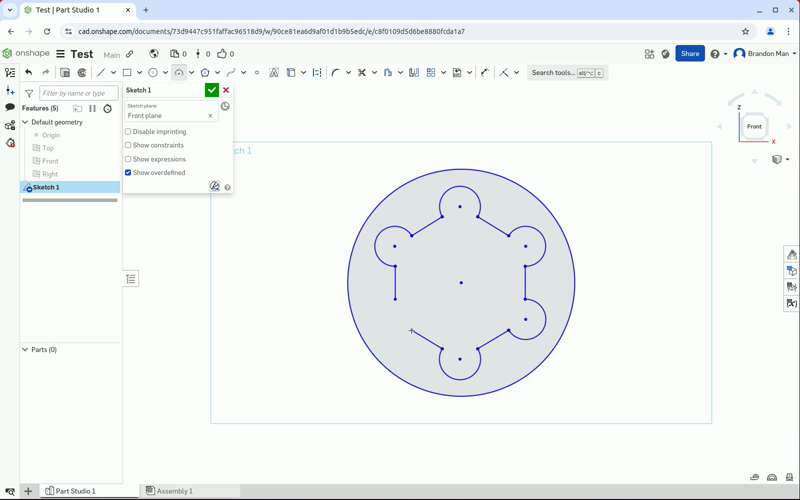
click(411, 330)
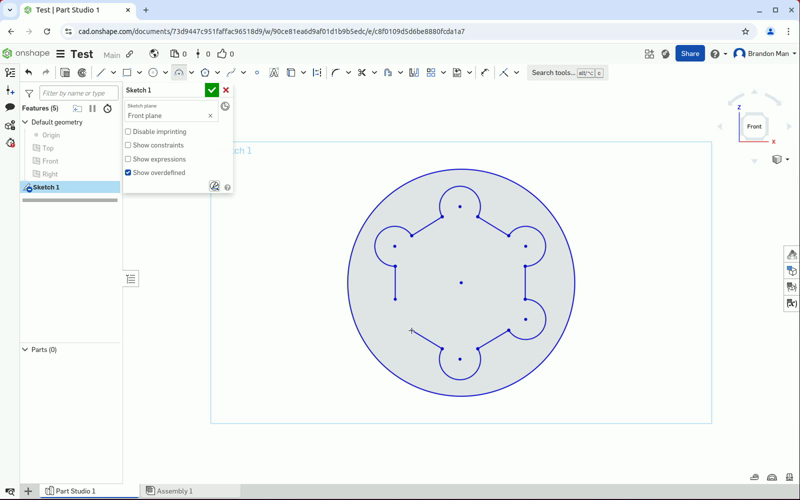
mouse_move(395, 299)
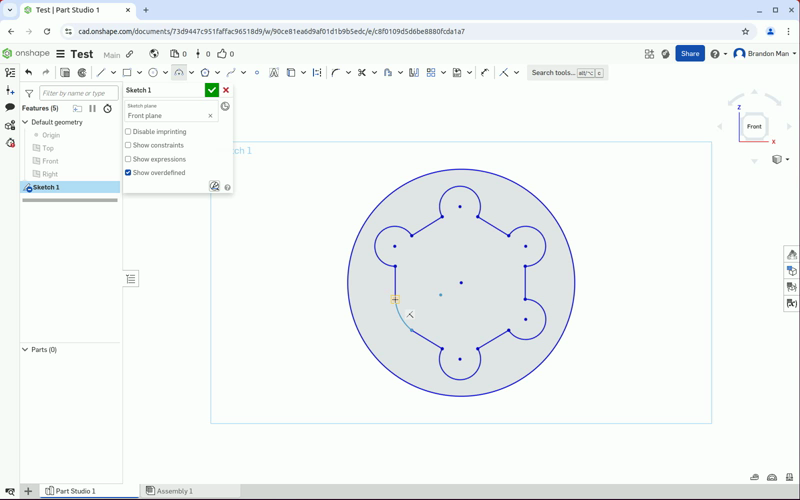
click(395, 299)
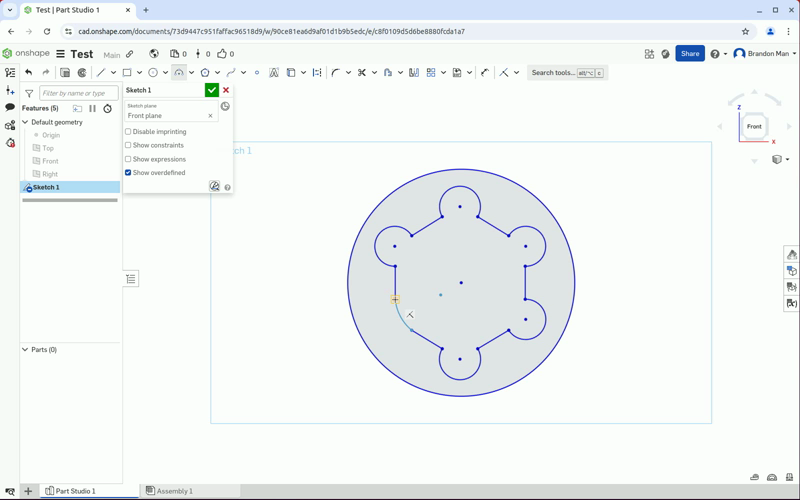
key_down(shift)
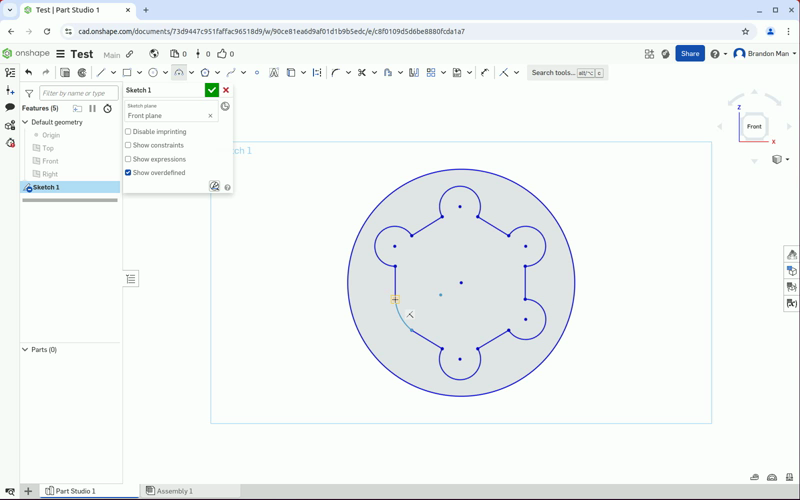
mouse_move(377, 329)
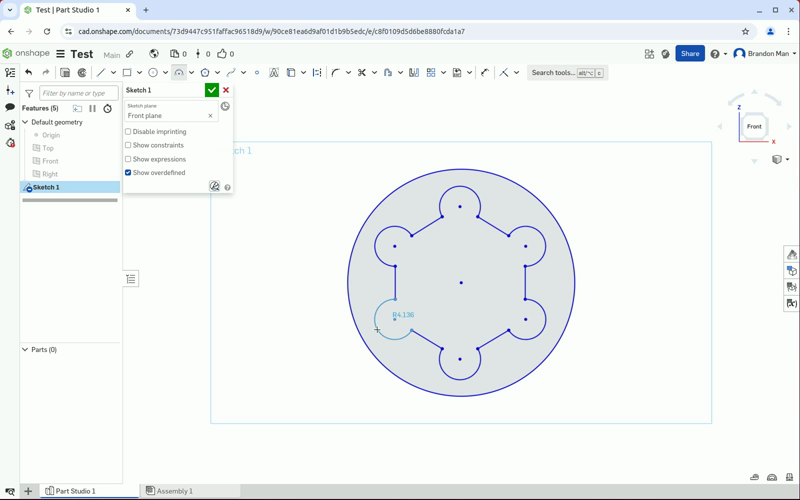
click(377, 329)
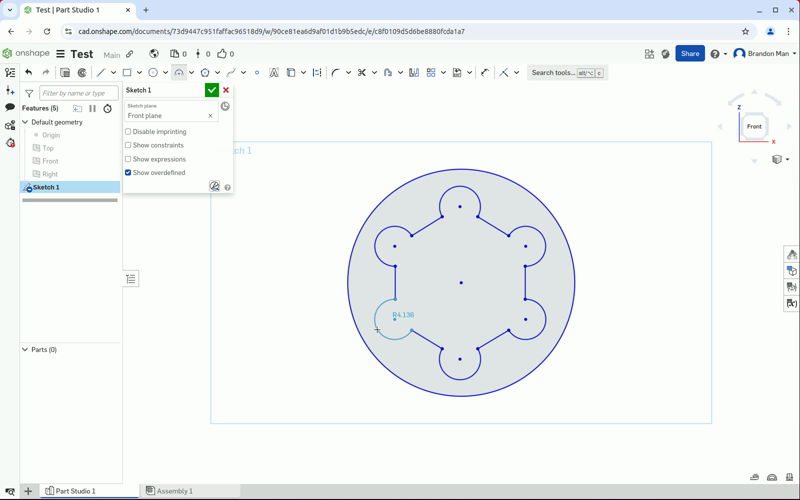
key_up(shift)
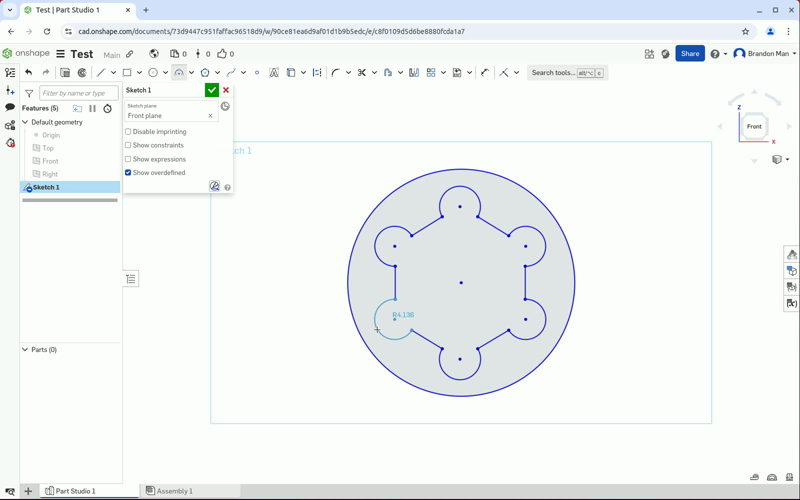
key(esc)
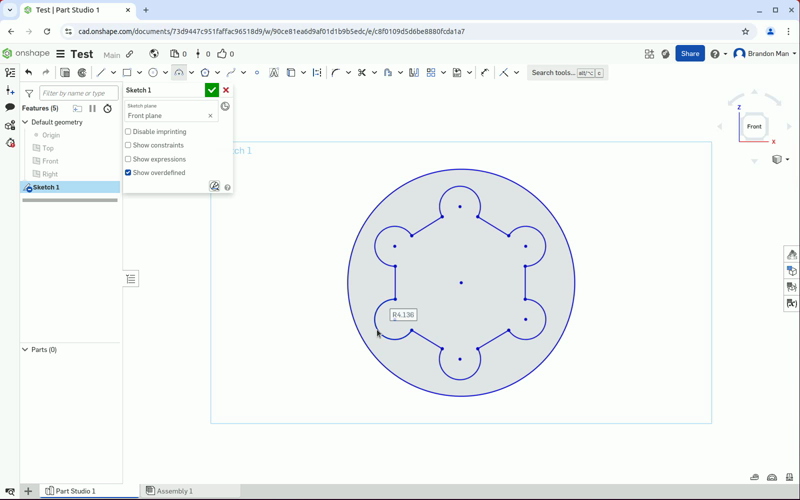
mouse_move(495, 193)
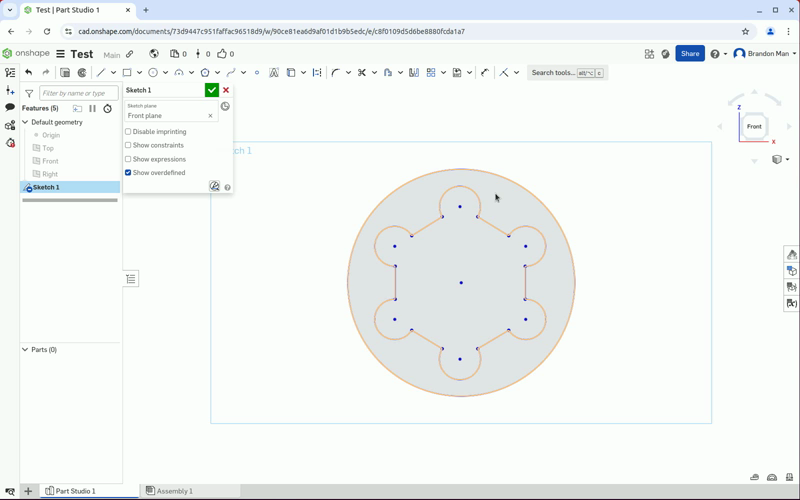
click(495, 193)
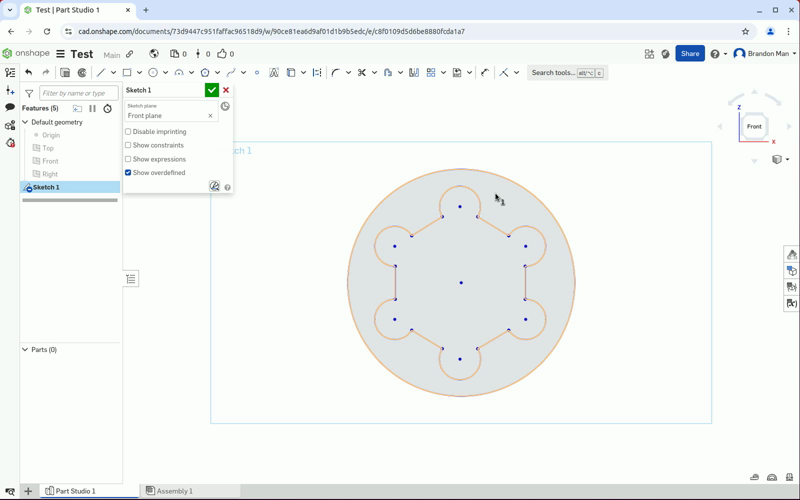
mouse_move(73, 352)
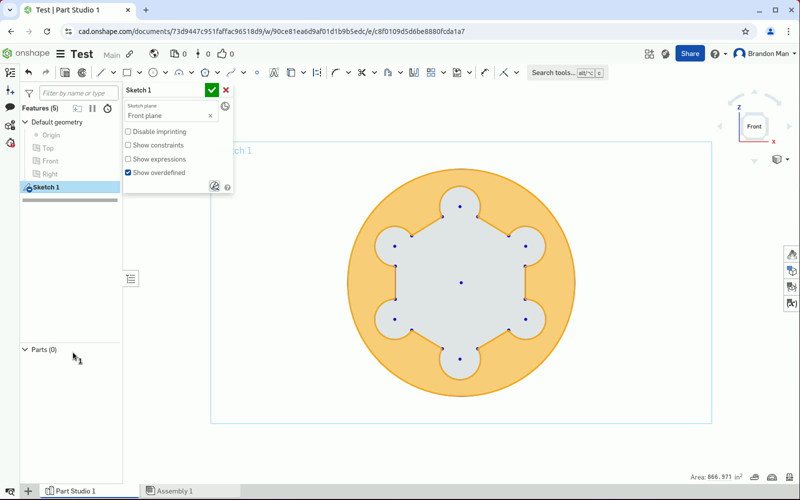
key(shift+y)
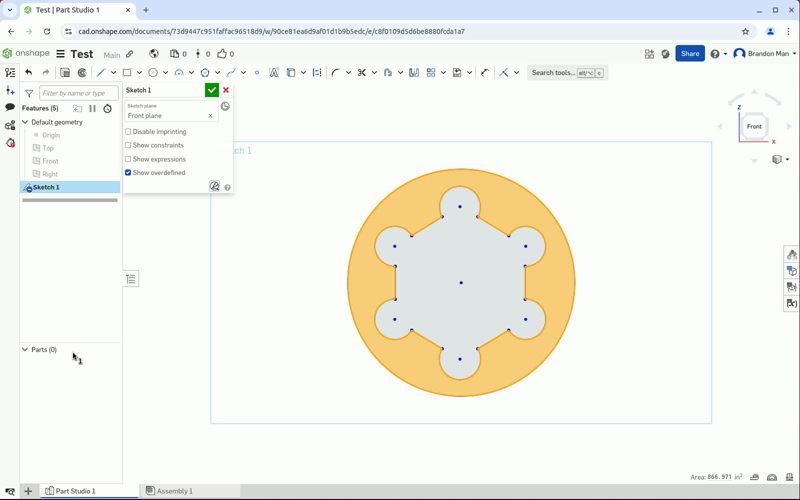
key(shift+e)
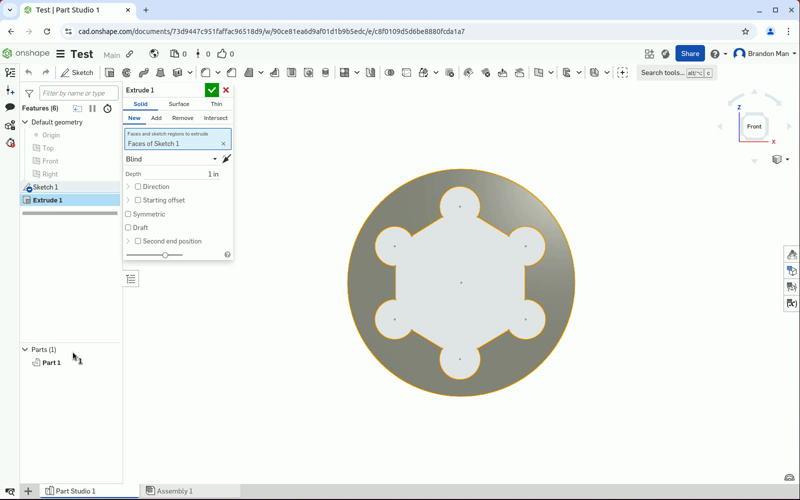
mouse_move(143, 106)
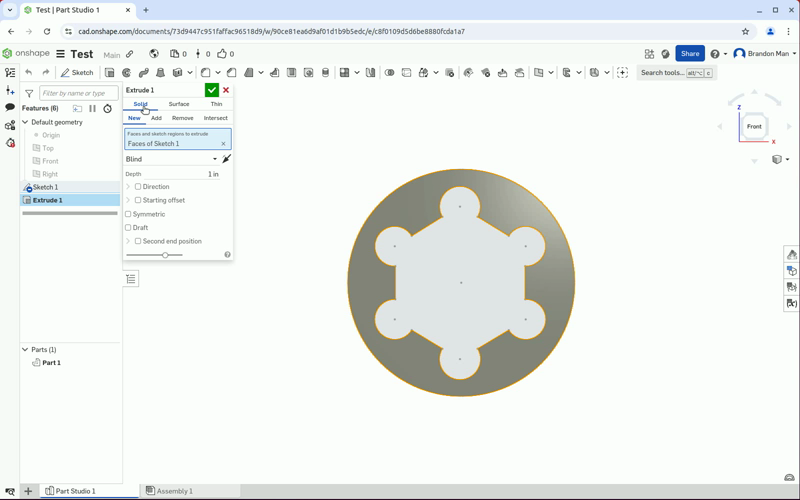
click(143, 106)
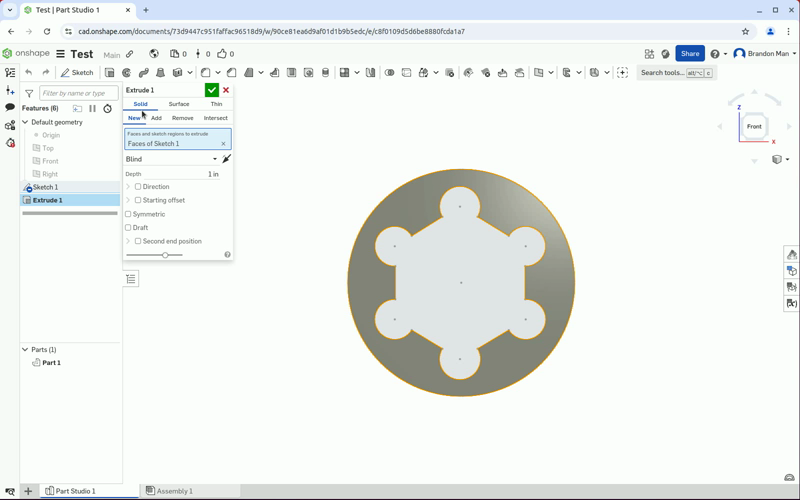
mouse_move(137, 120)
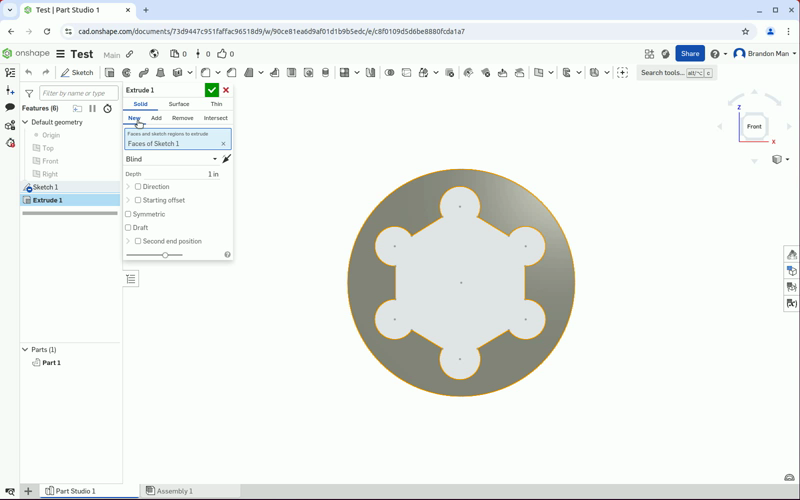
click(137, 120)
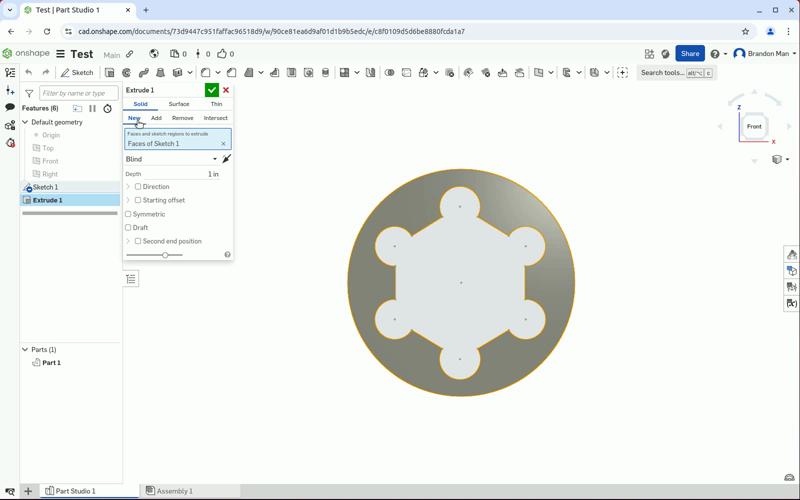
key(tab, 4)
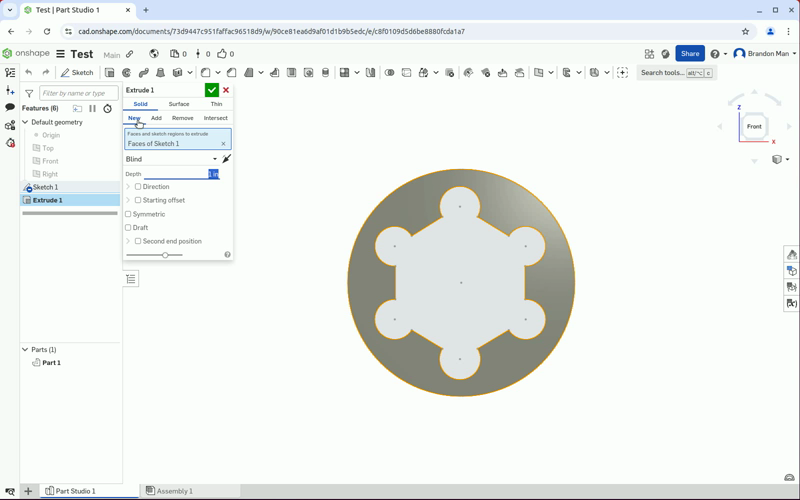
text(5.296)
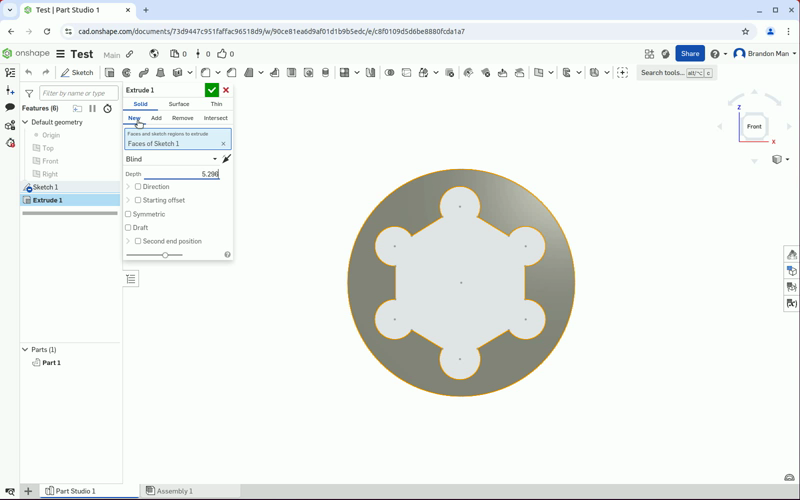
key(tab, 3)
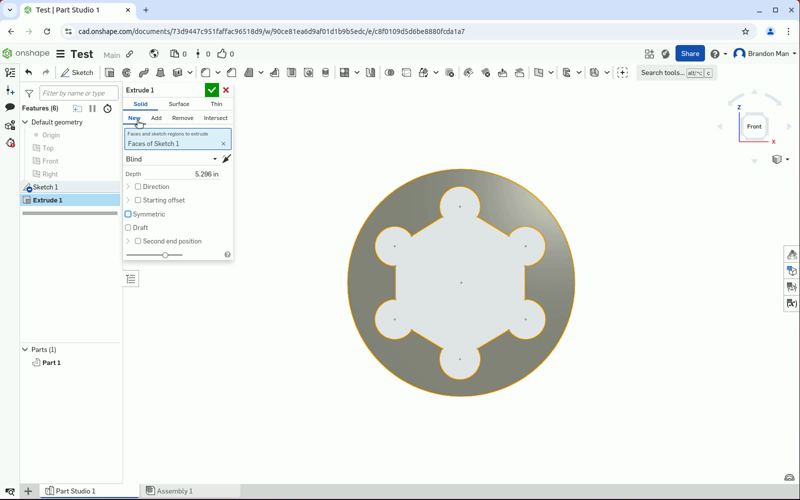
key(space)
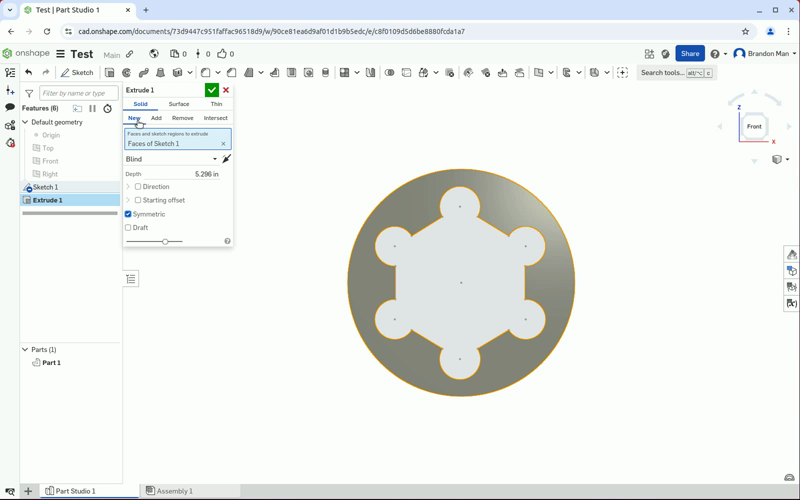
key(enter)
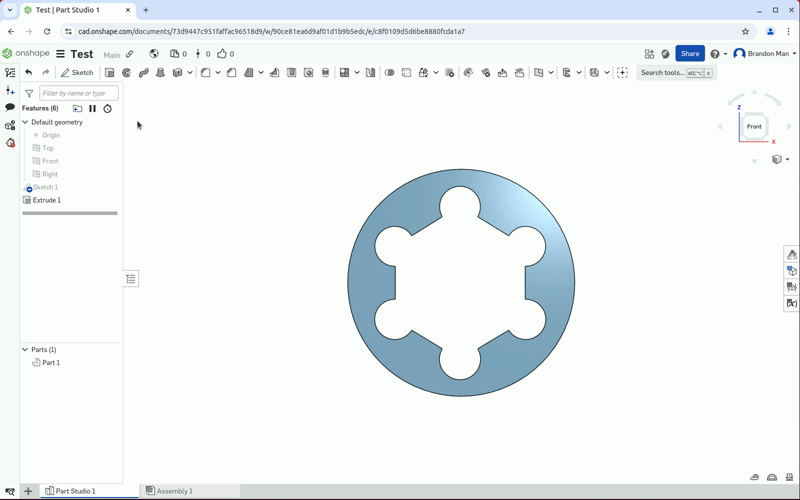
key(shift+h)
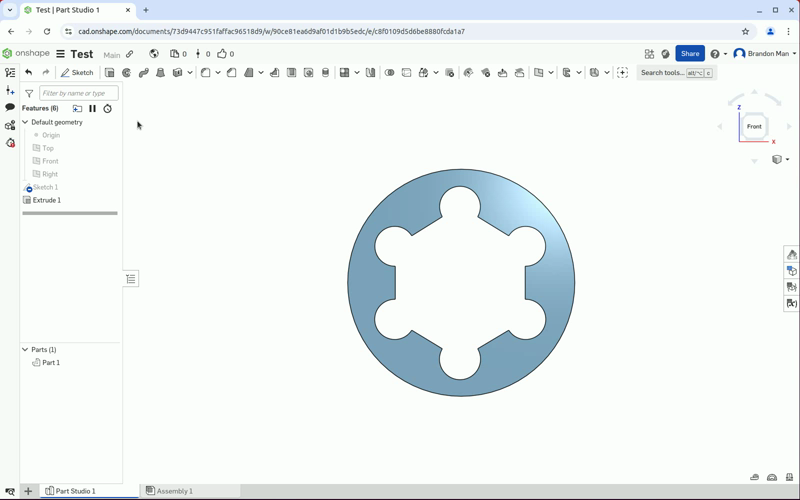
key(shift+h)
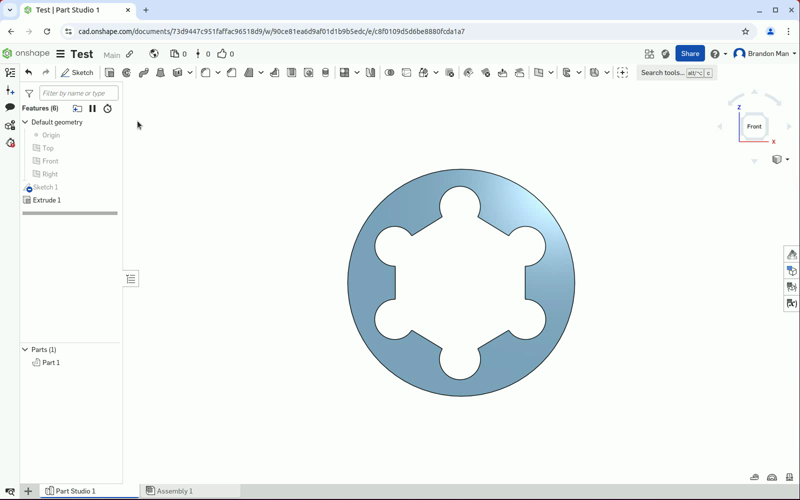
mouse_move(73, 189)
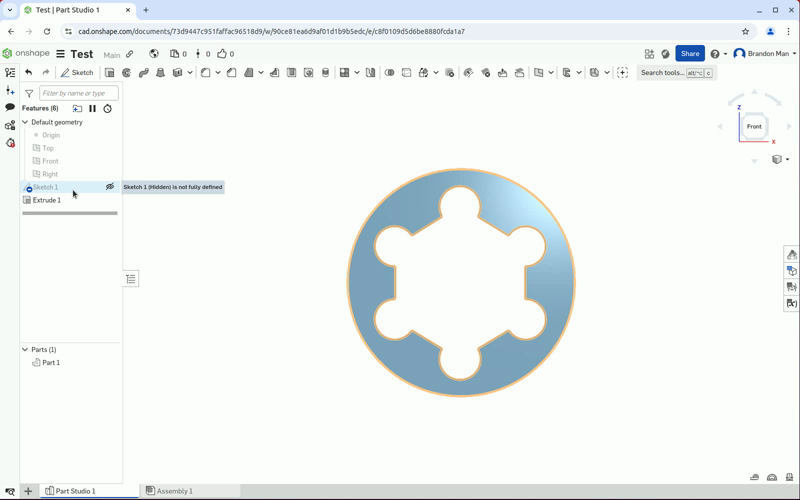
click(73, 189)
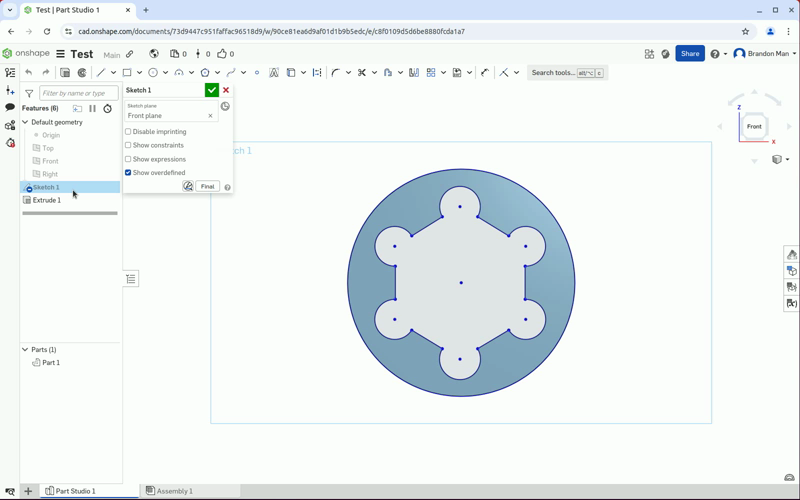
mouse_move(229, 92)
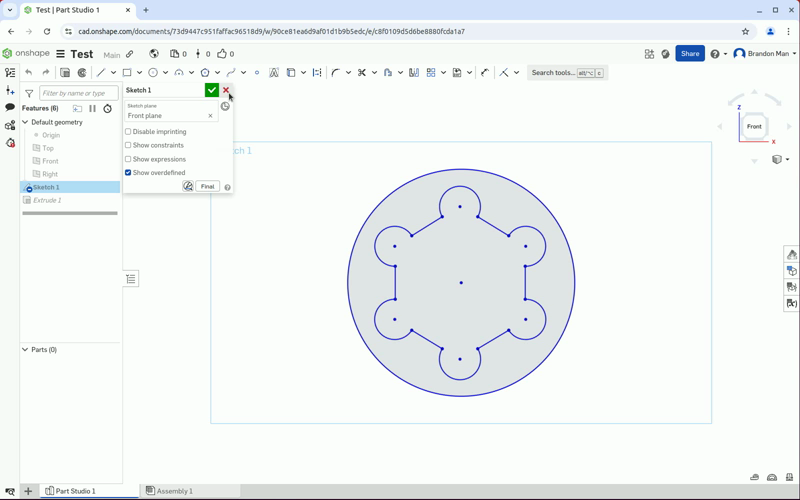
click(229, 92)
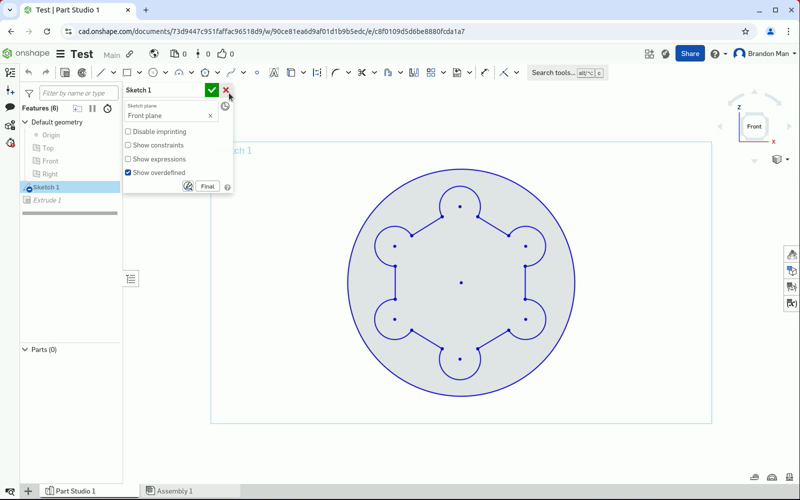
key(shift+s)
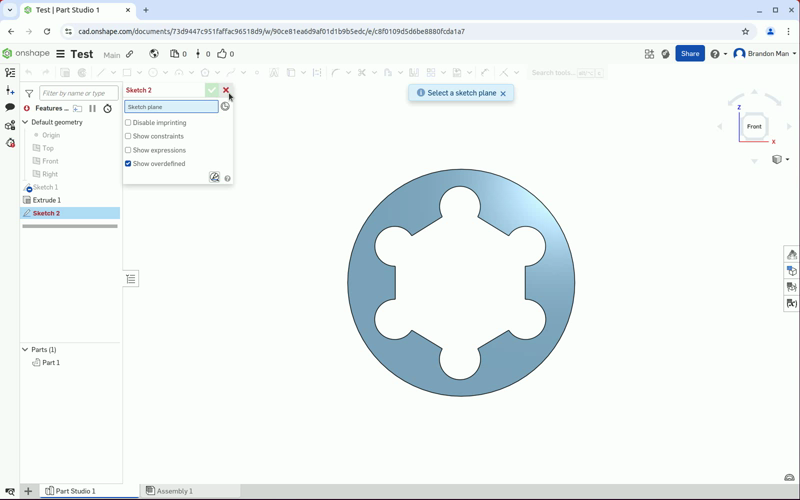
mouse_move(73, 163)
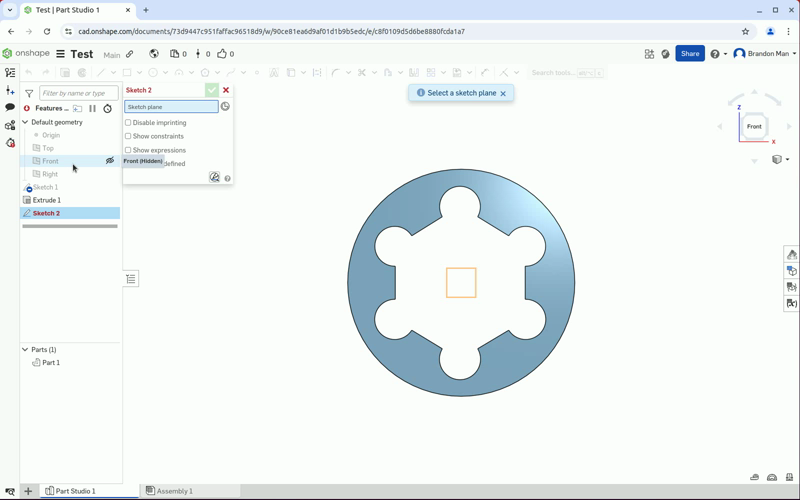
click(73, 163)
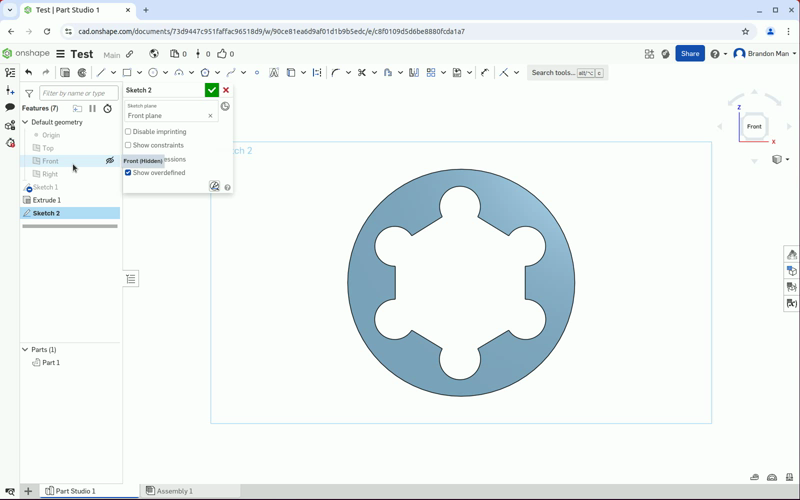
mouse_move(73, 352)
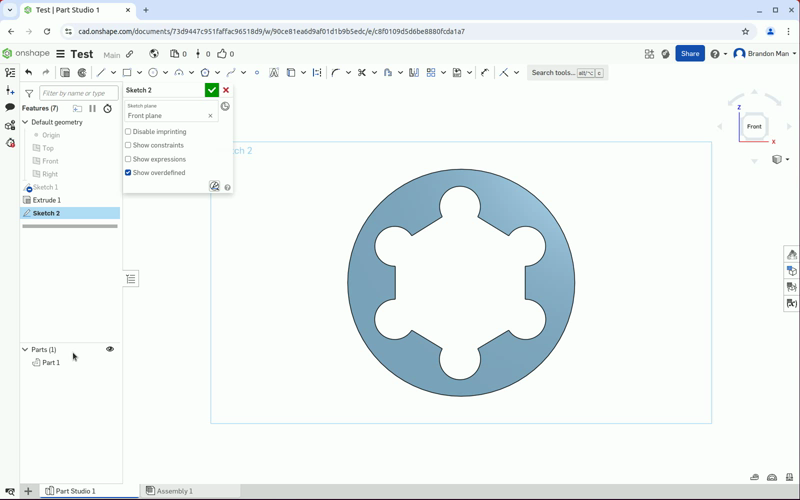
key(y)
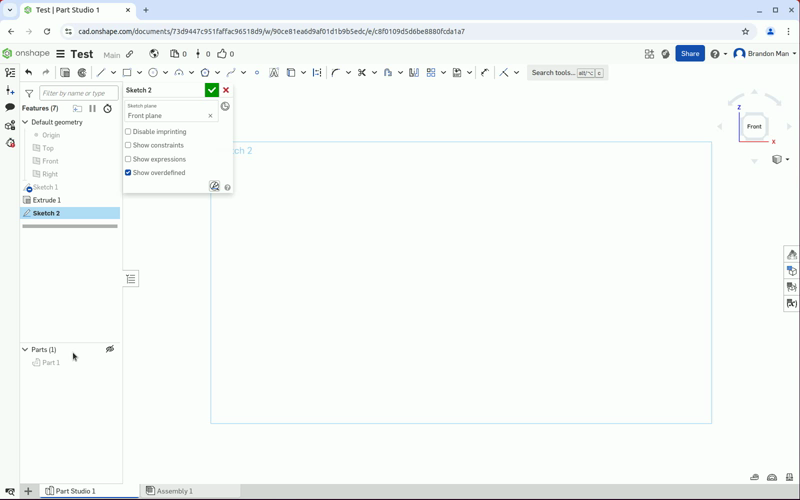
key(a)
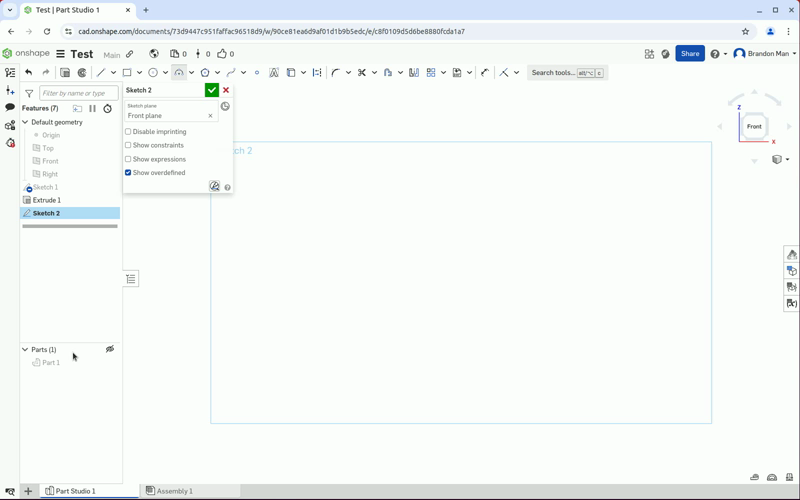
key_down(shift)
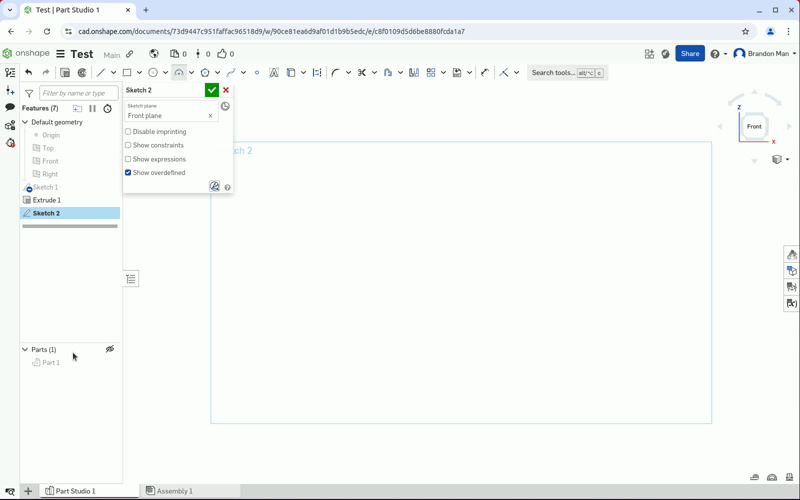
mouse_move(395, 300)
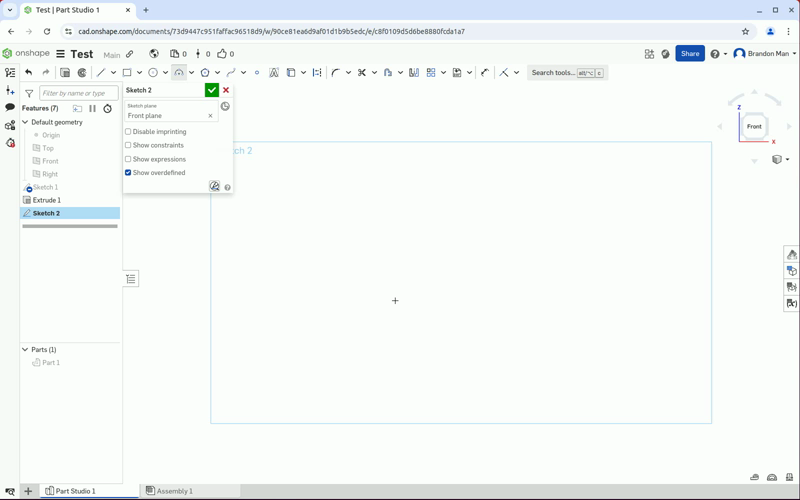
click(395, 300)
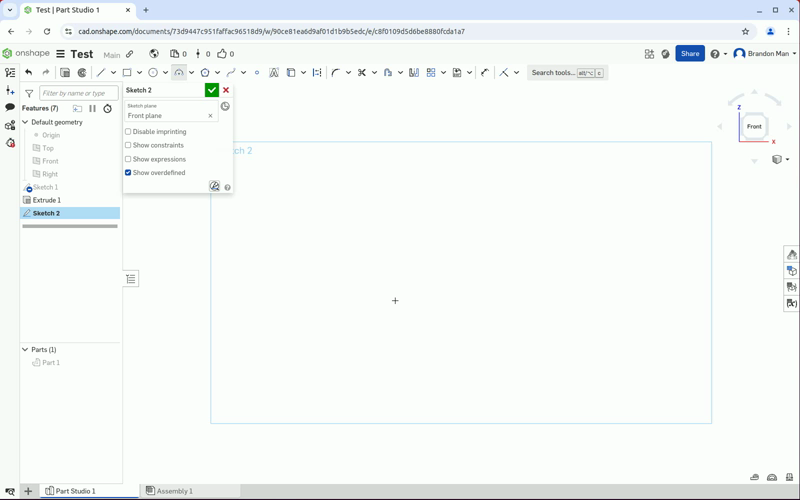
key_up(shift)
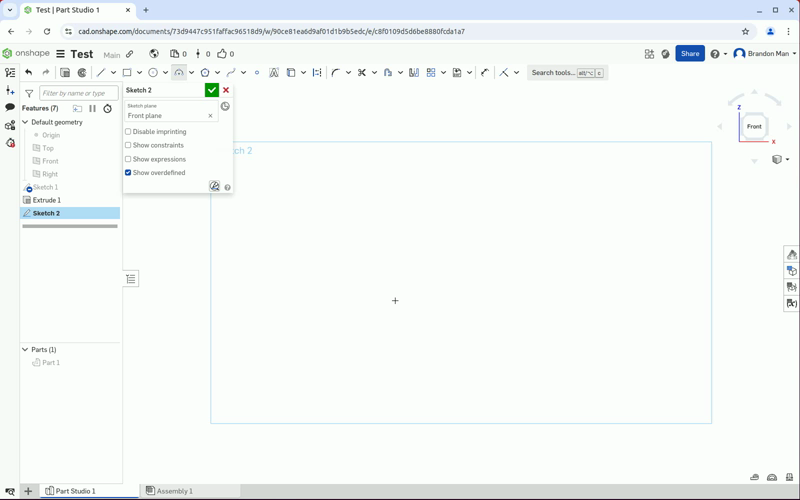
key_down(shift)
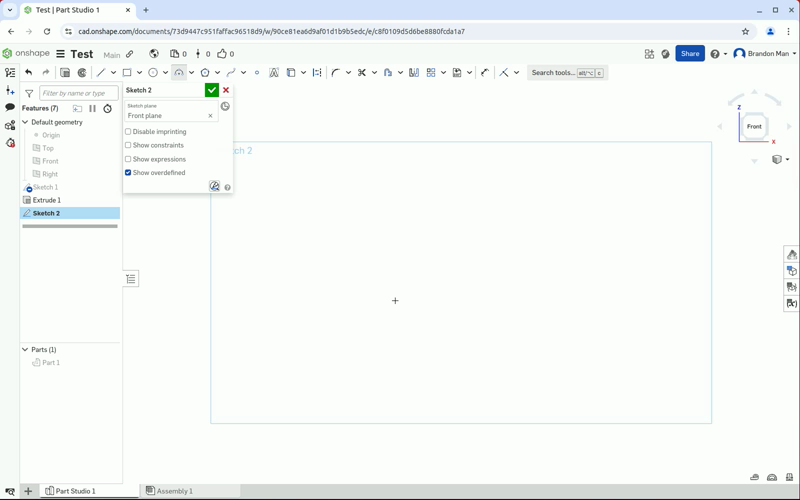
mouse_move(413, 331)
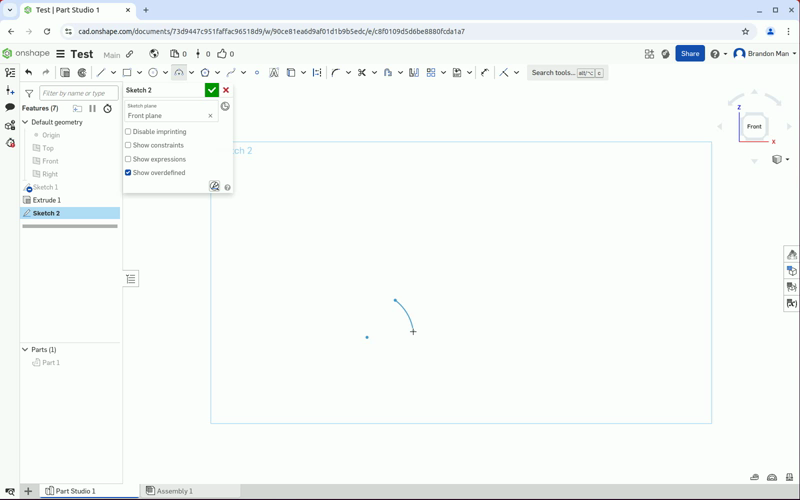
click(413, 331)
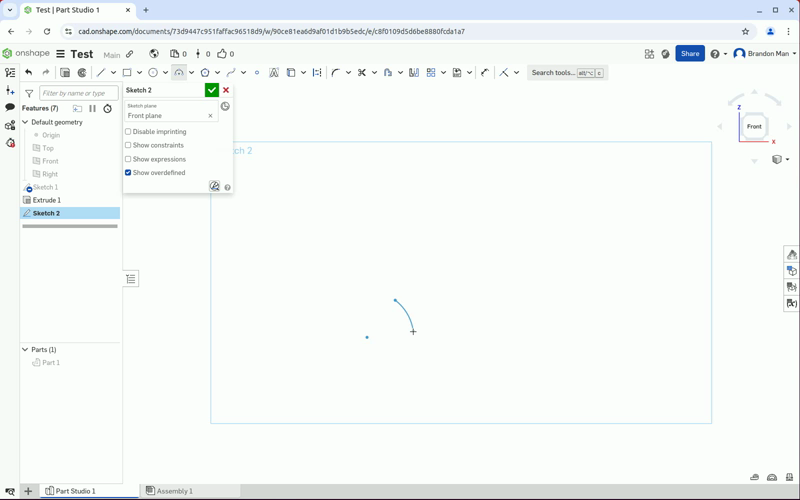
mouse_move(413, 310)
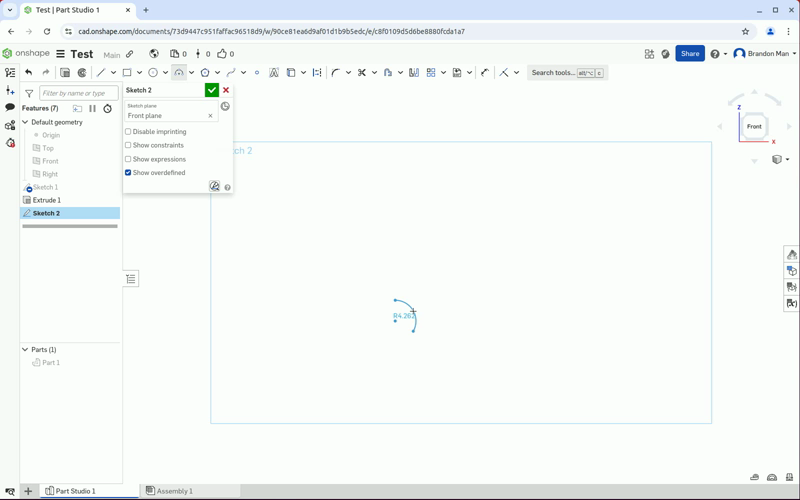
click(413, 310)
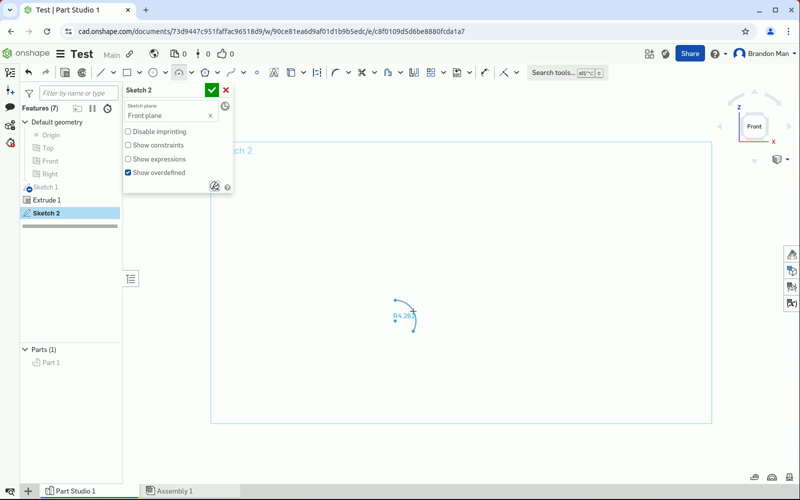
key_up(shift)
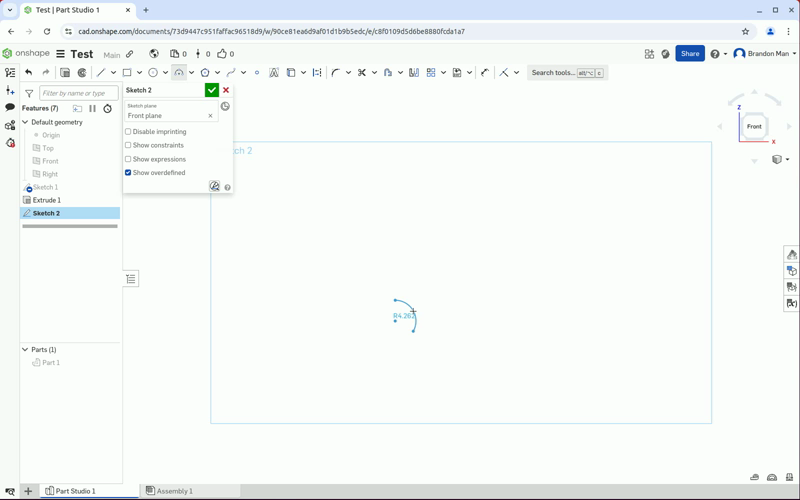
key(esc)
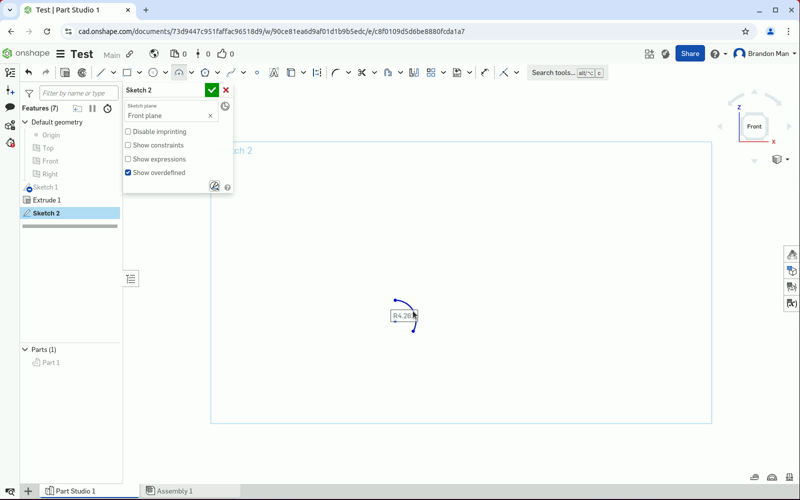
key(l)
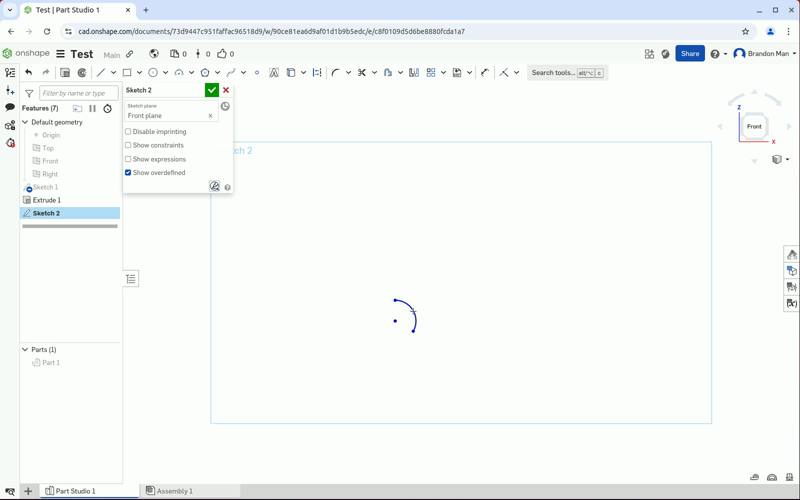
mouse_move(413, 331)
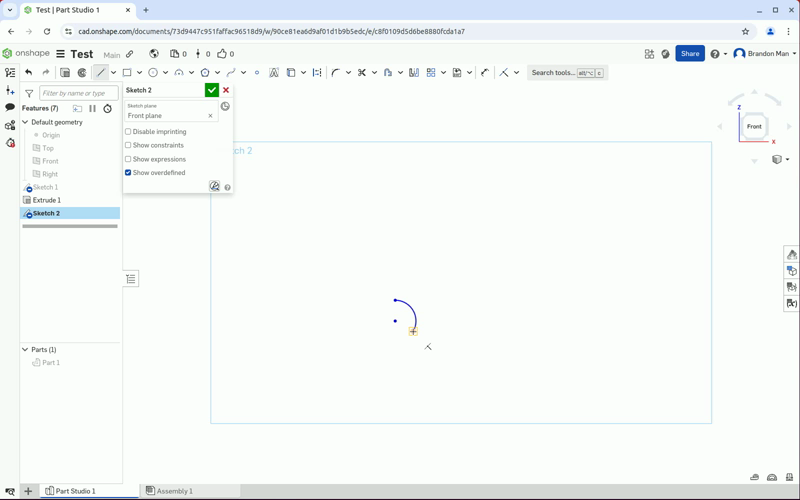
click(413, 331)
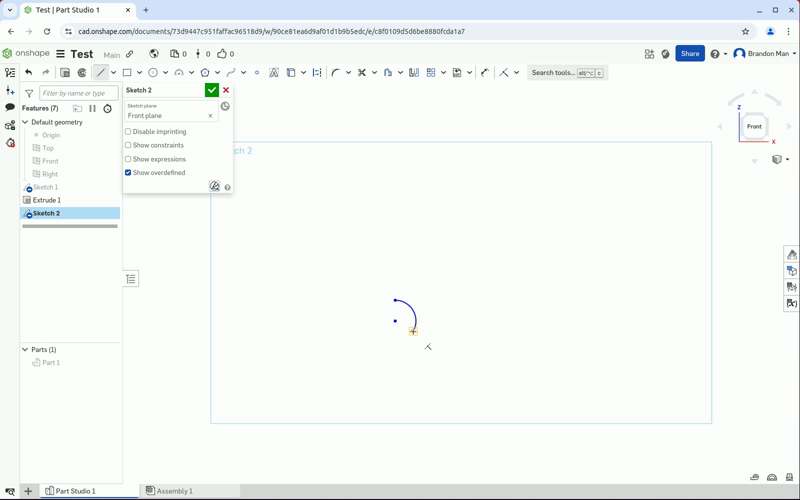
key_down(shift)
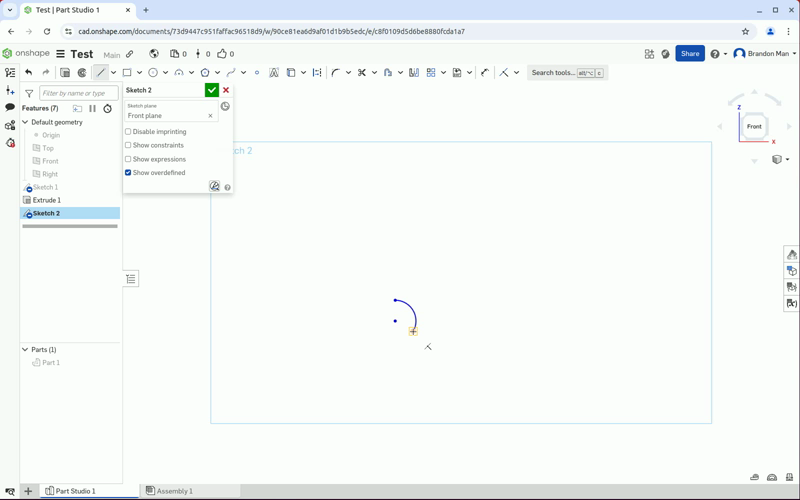
mouse_move(443, 331)
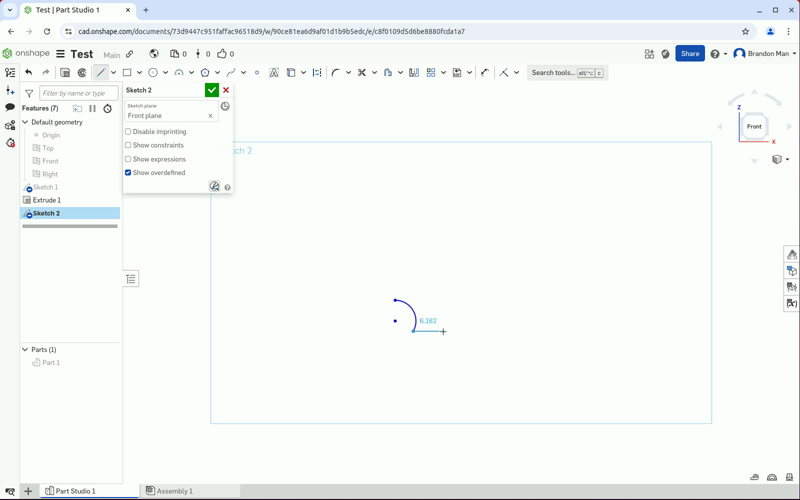
mouse_move(443, 349)
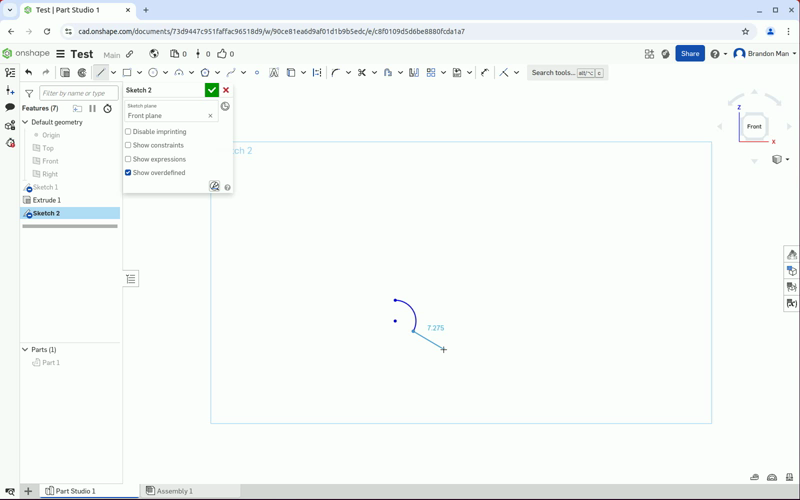
click(443, 349)
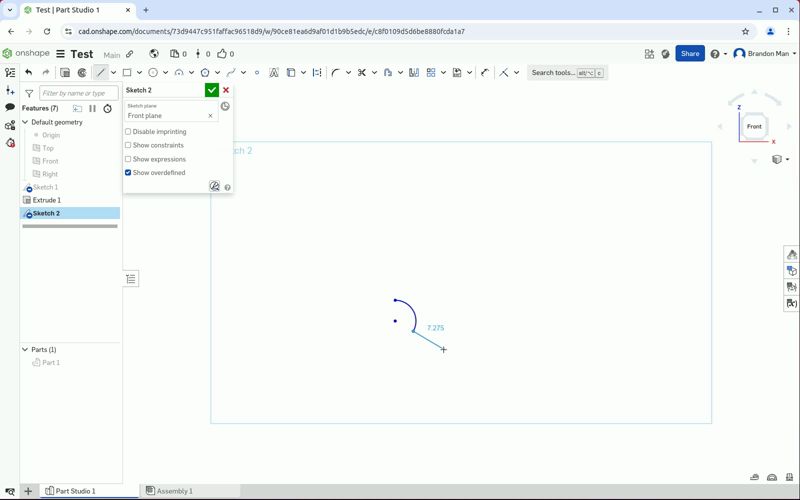
key_up(shift)
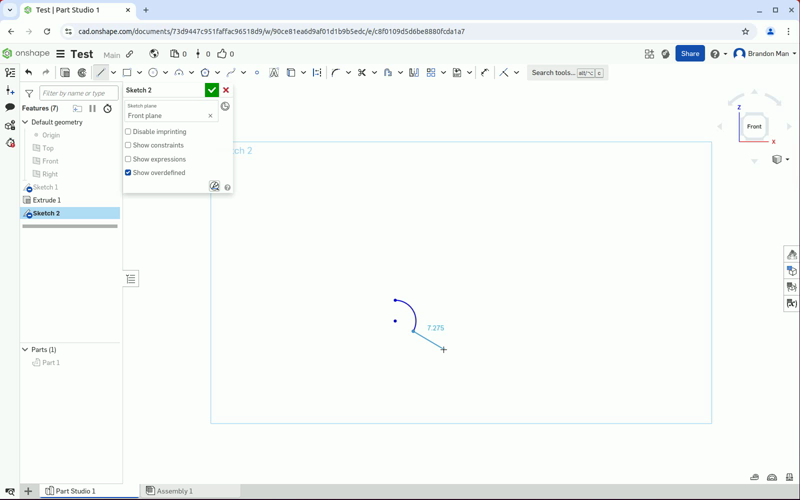
key(esc)
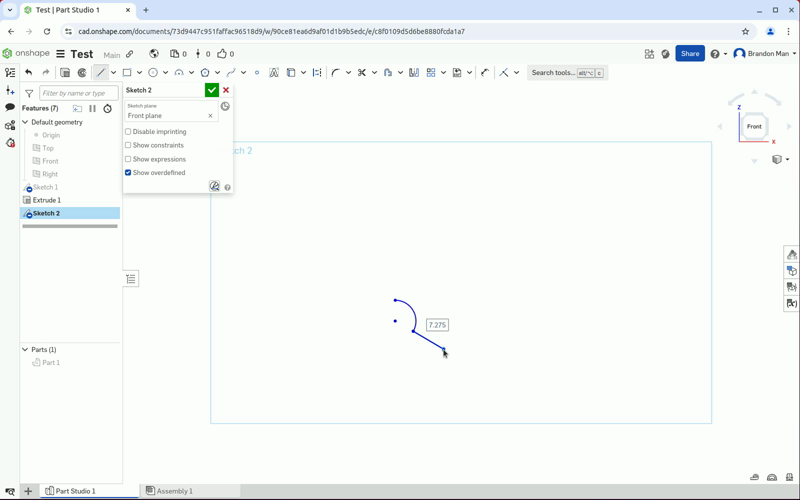
key(a)
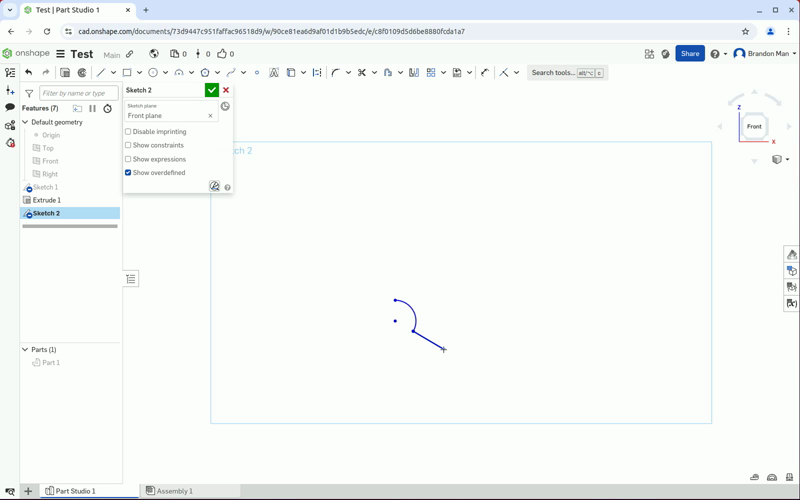
mouse_move(443, 349)
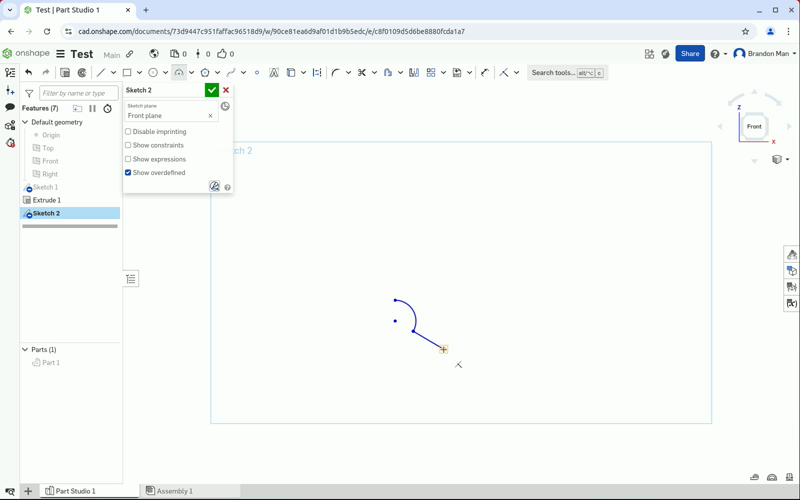
click(443, 349)
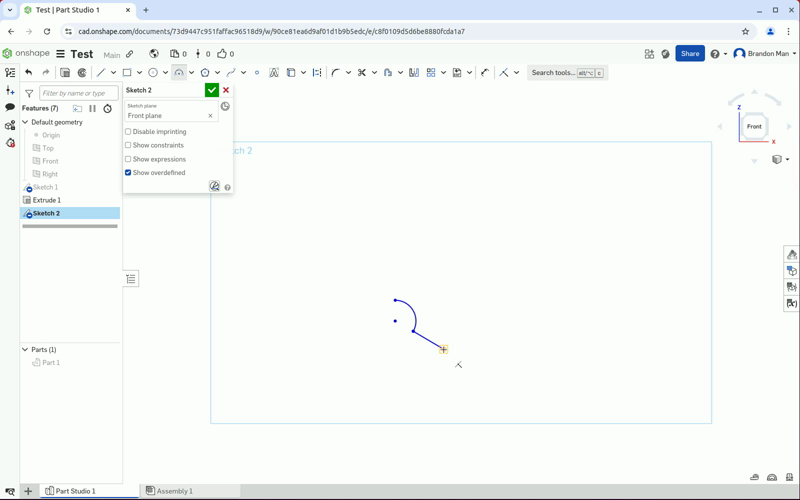
key_down(shift)
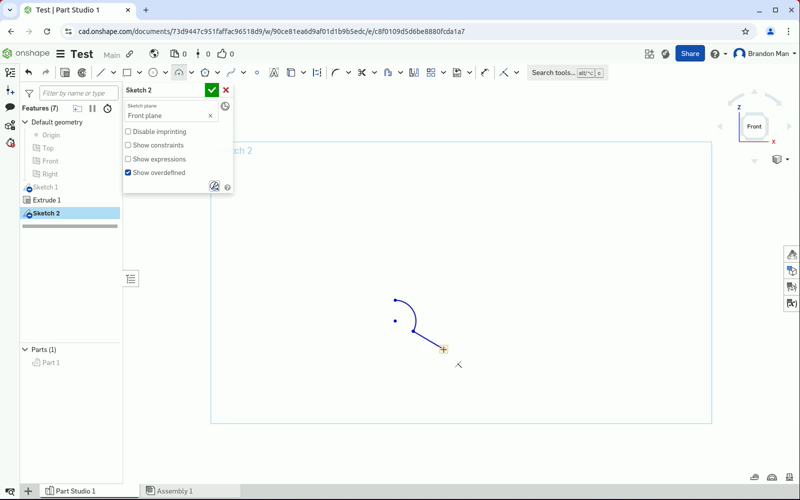
mouse_move(478, 349)
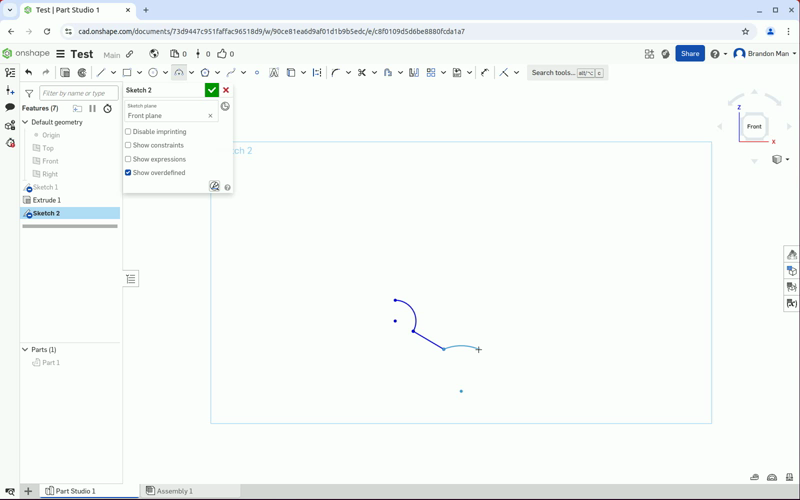
click(478, 349)
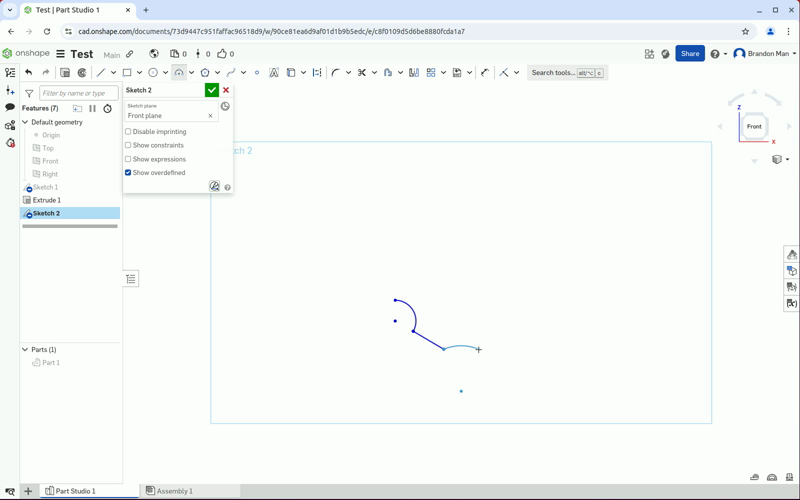
mouse_move(461, 339)
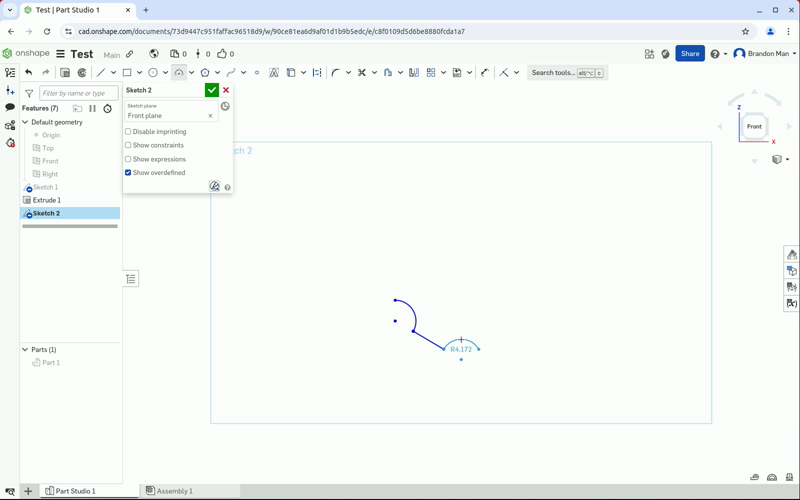
click(461, 339)
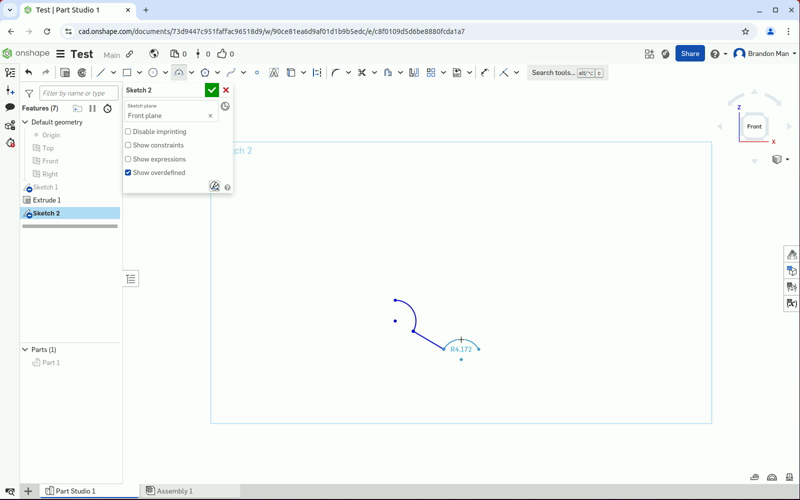
key_up(shift)
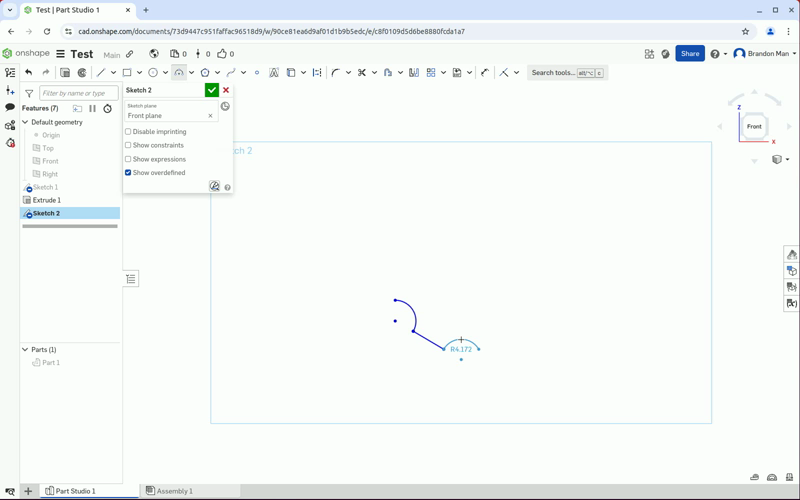
key(esc)
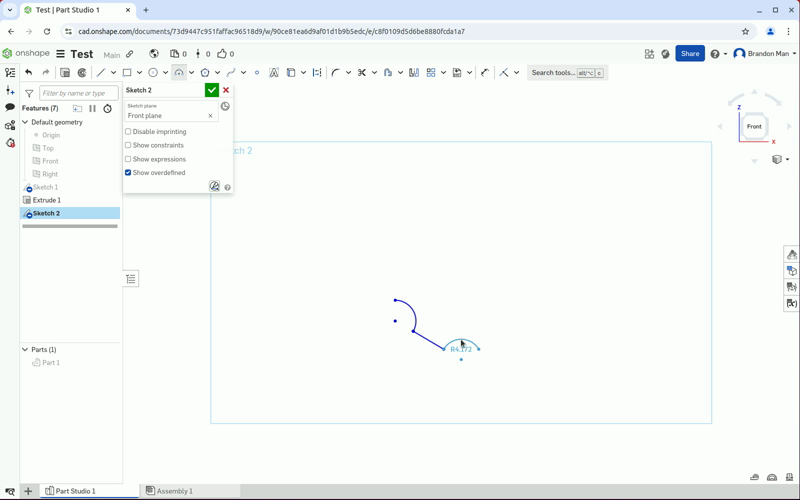
key(l)
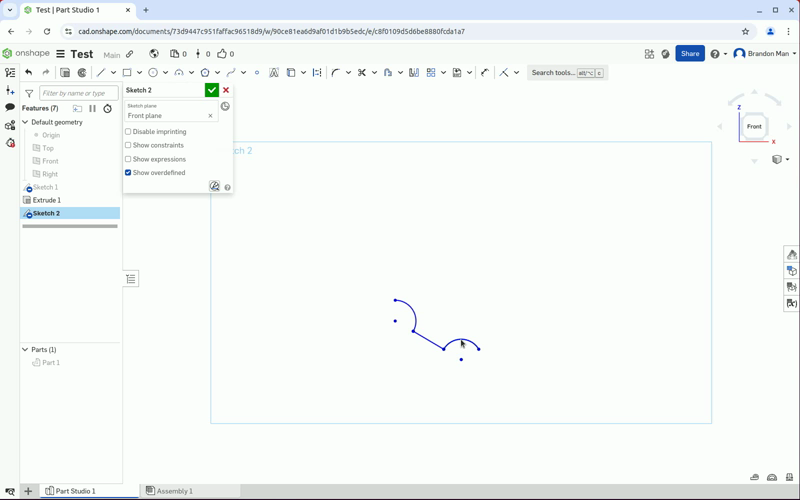
mouse_move(478, 349)
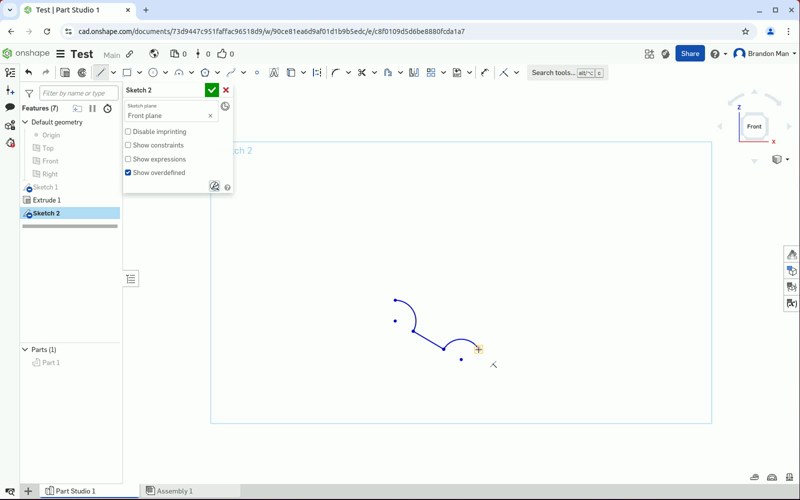
click(478, 349)
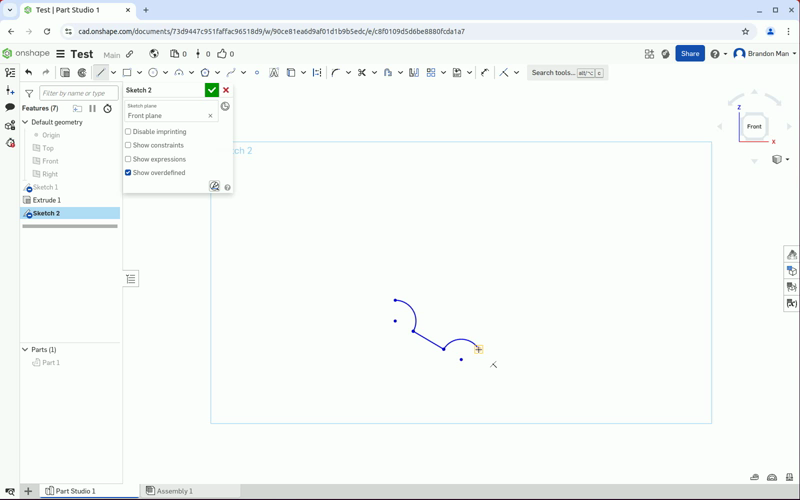
key_down(shift)
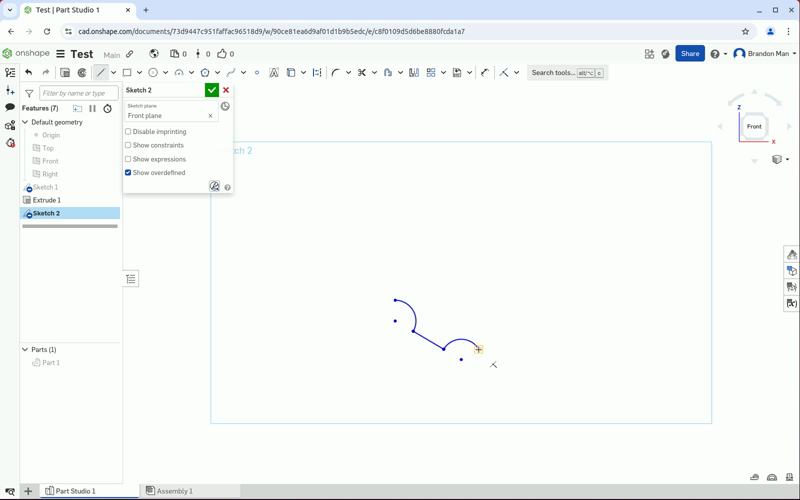
mouse_move(508, 349)
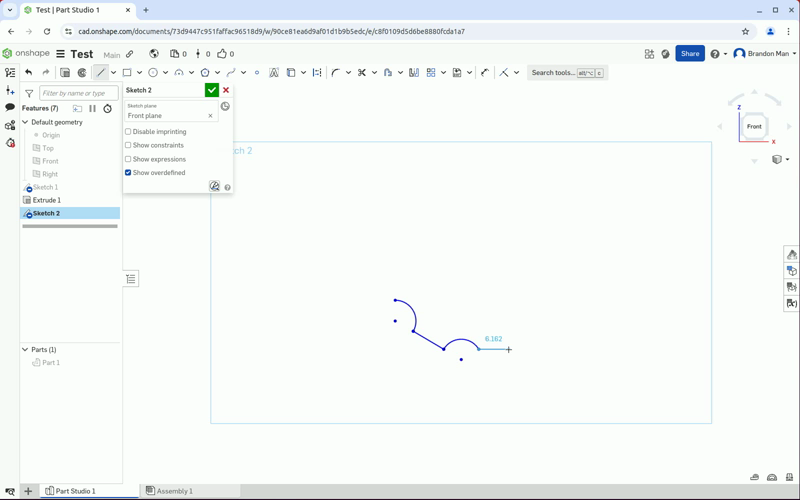
mouse_move(509, 331)
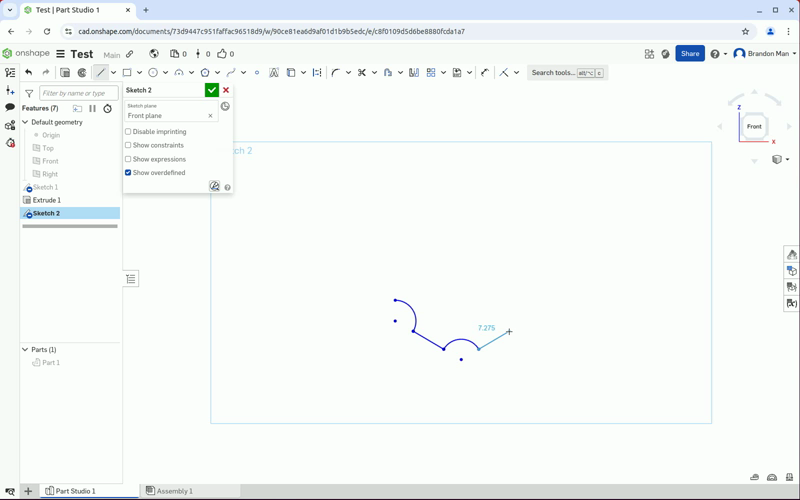
click(509, 331)
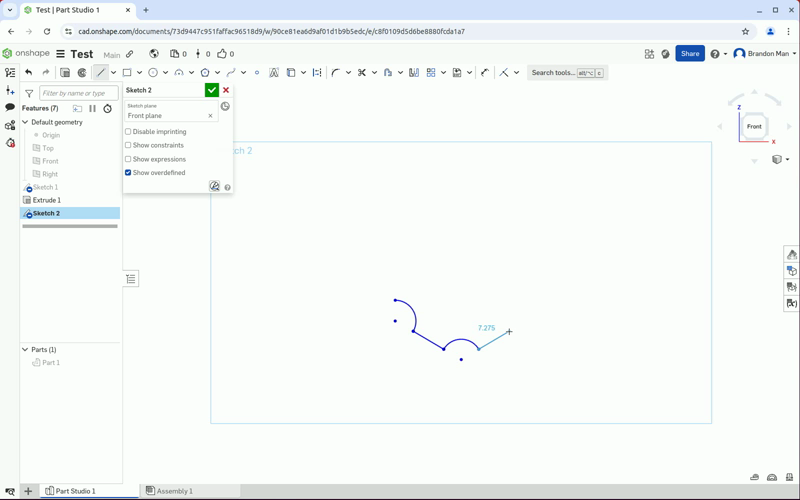
key_up(shift)
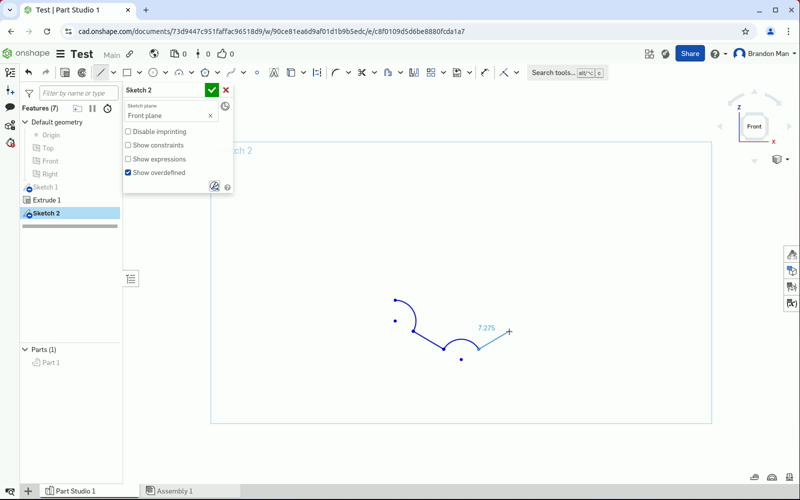
key(esc)
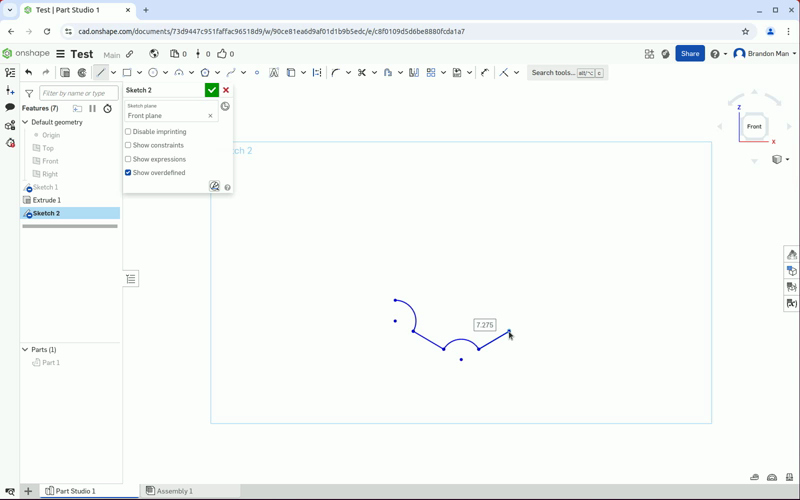
key(a)
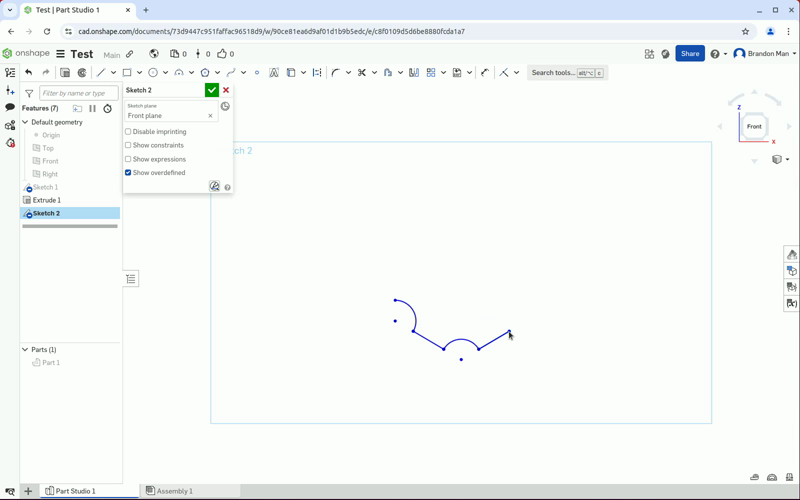
mouse_move(509, 331)
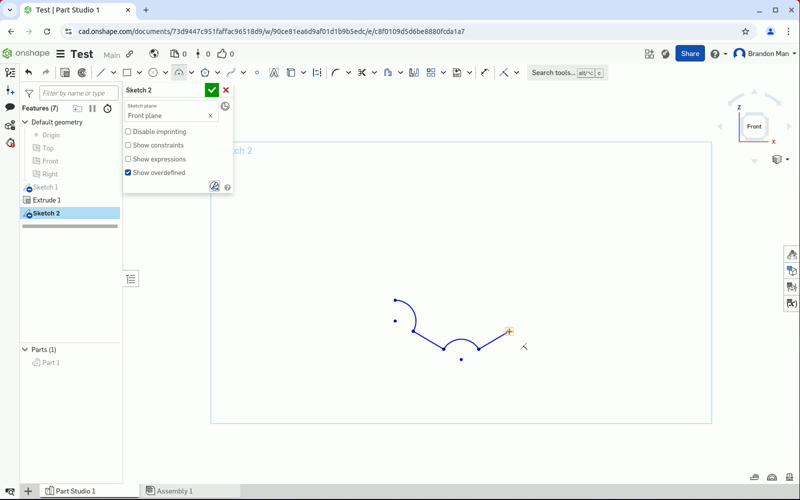
click(509, 331)
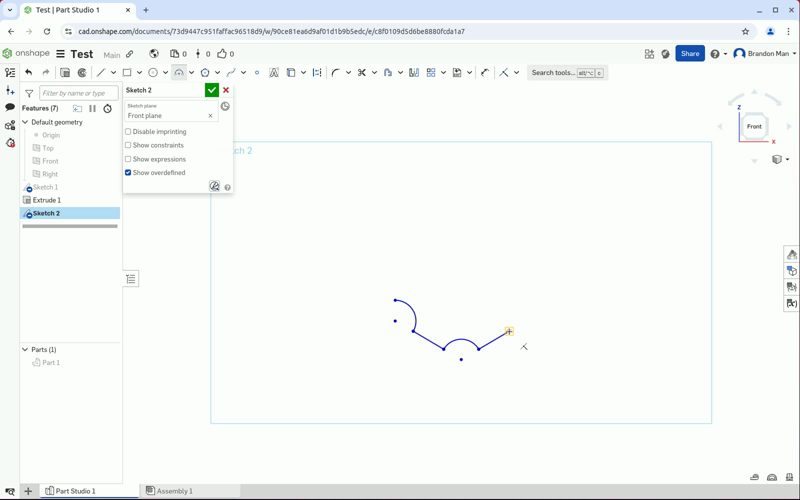
key_down(shift)
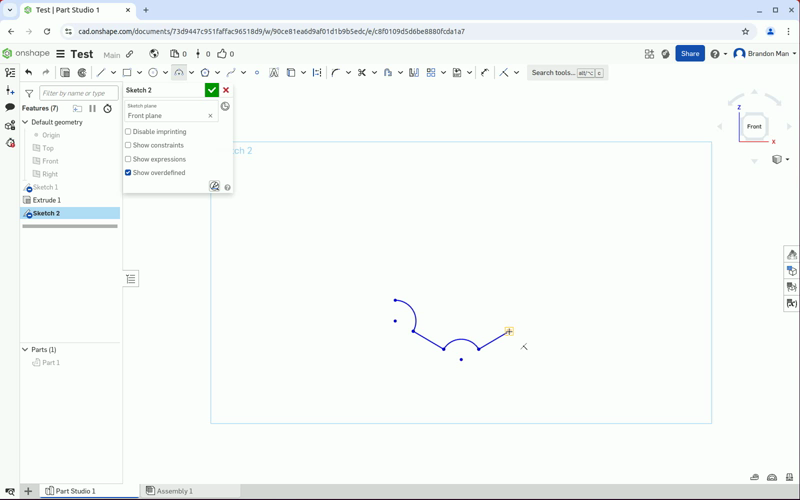
mouse_move(527, 300)
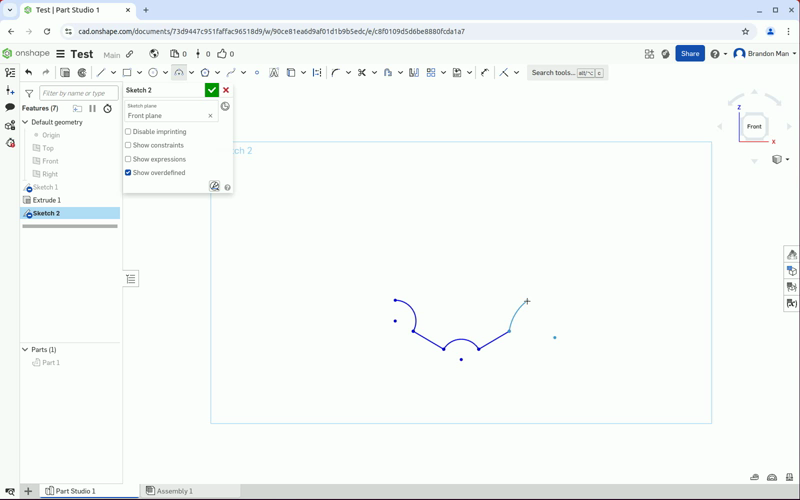
click(527, 300)
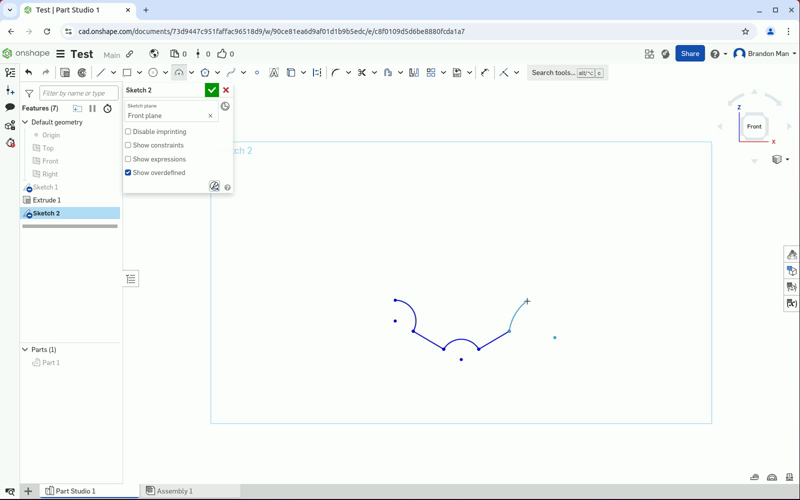
mouse_move(508, 310)
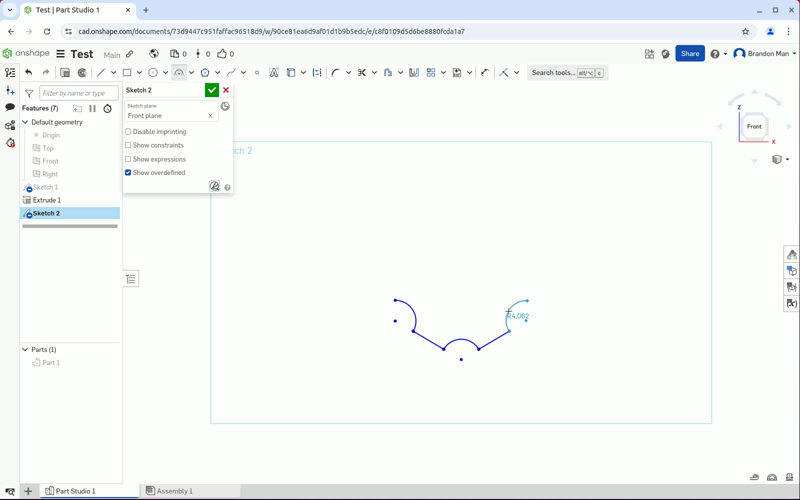
click(508, 310)
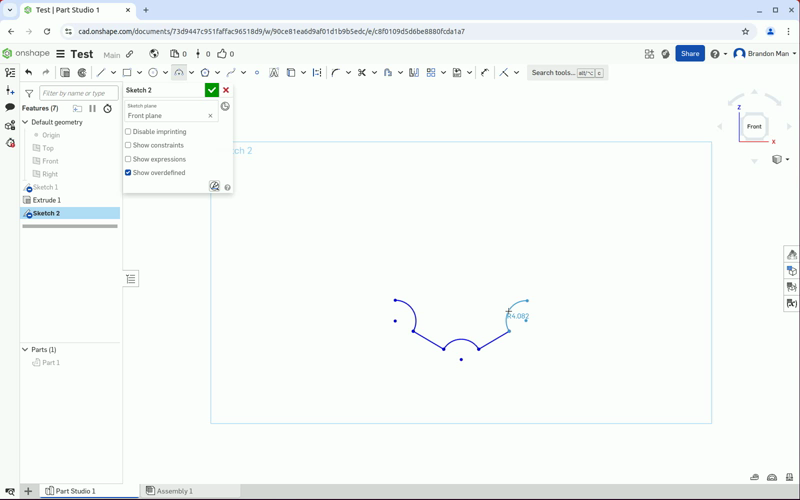
key_up(shift)
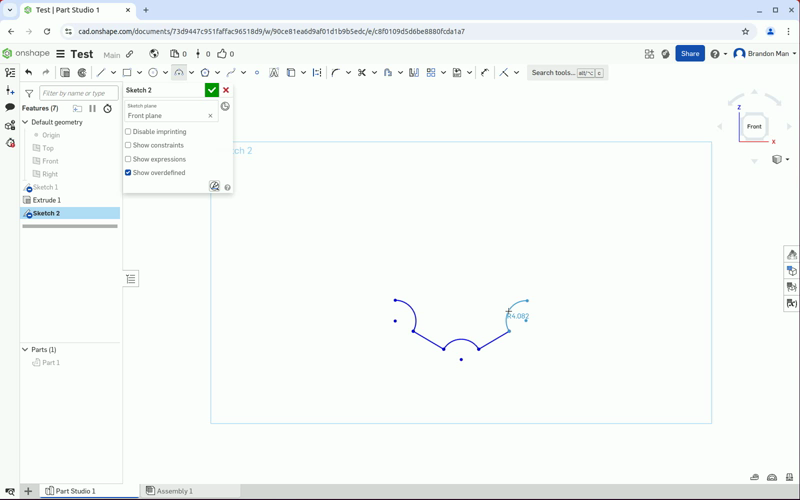
key(esc)
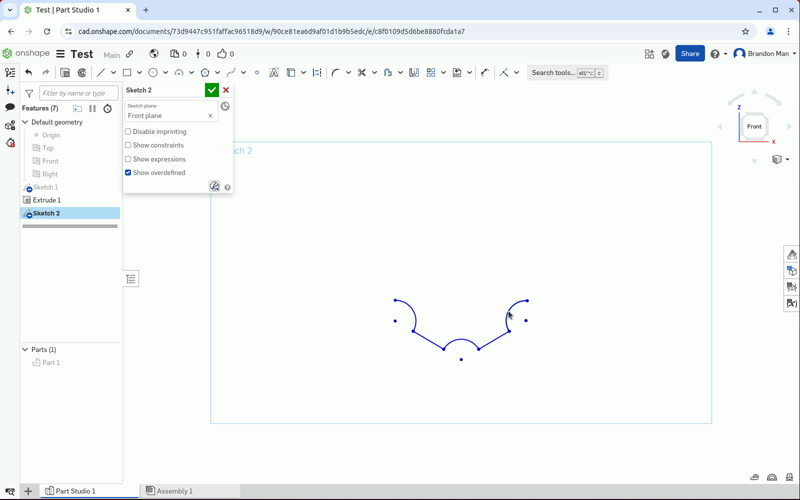
key(l)
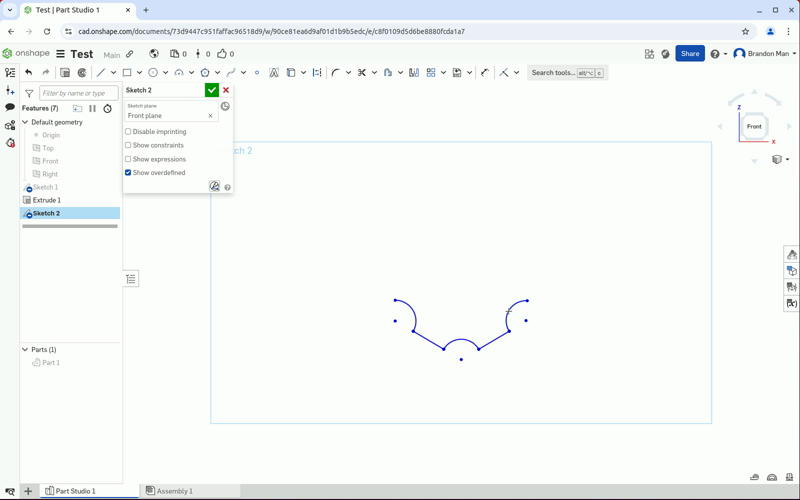
mouse_move(527, 300)
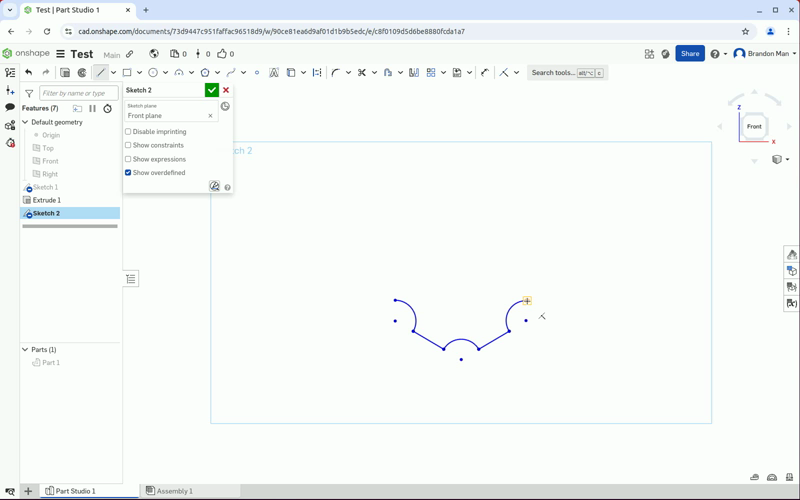
click(527, 300)
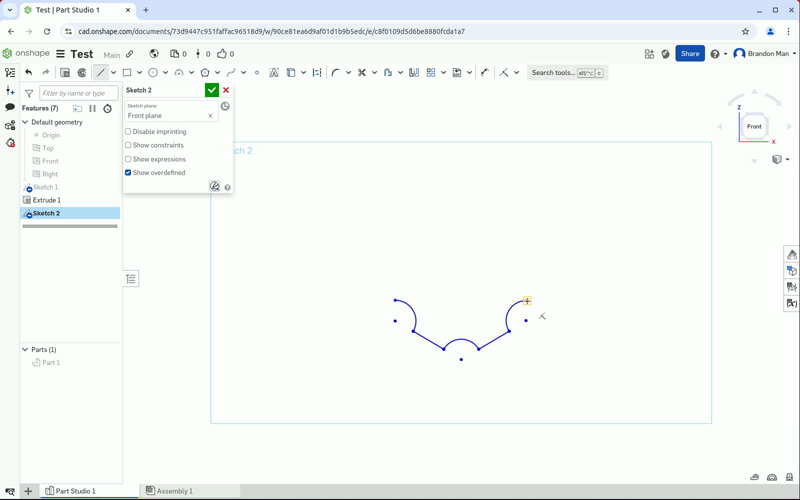
key_down(shift)
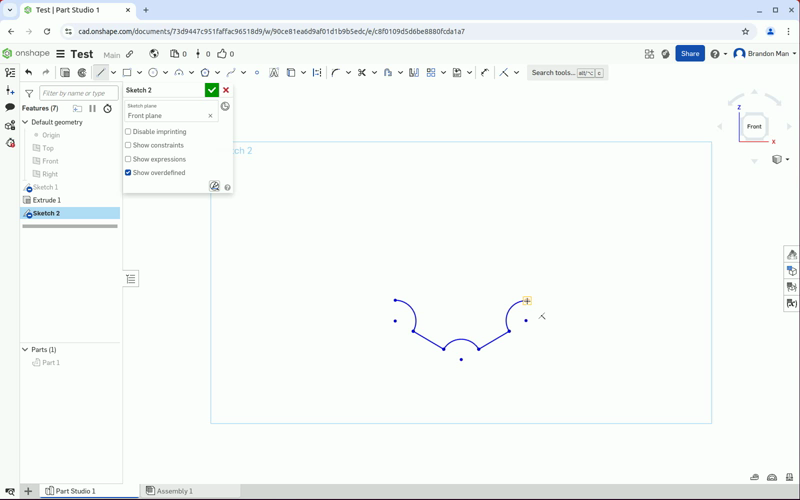
mouse_move(557, 300)
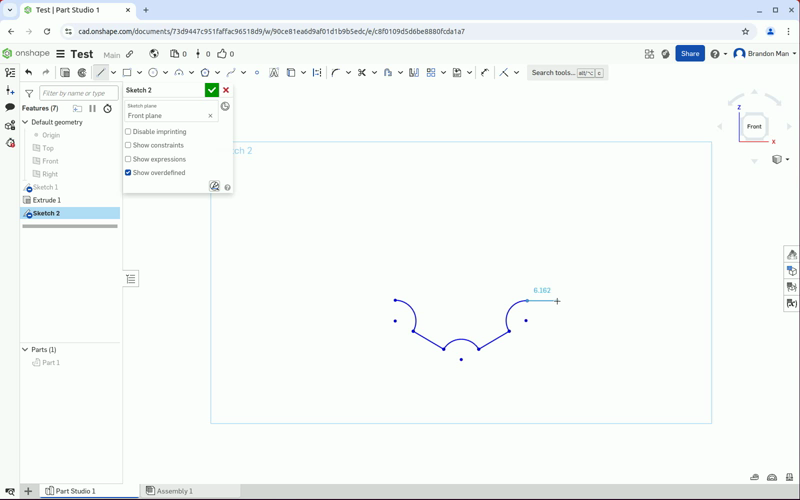
mouse_move(527, 265)
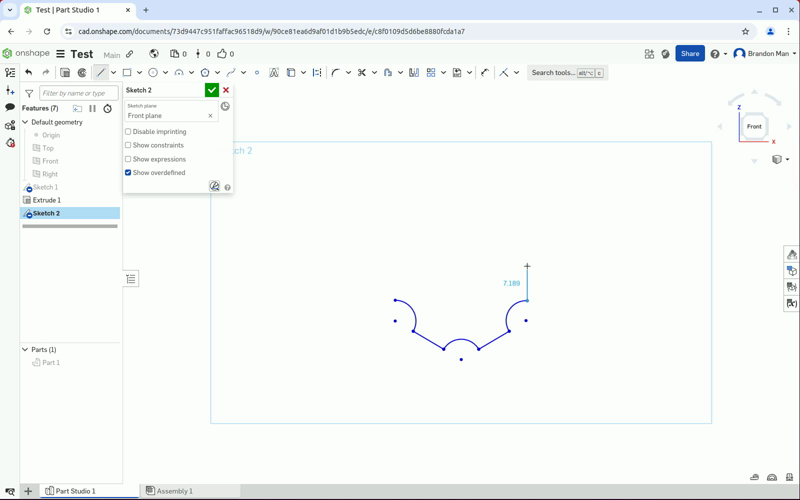
click(527, 265)
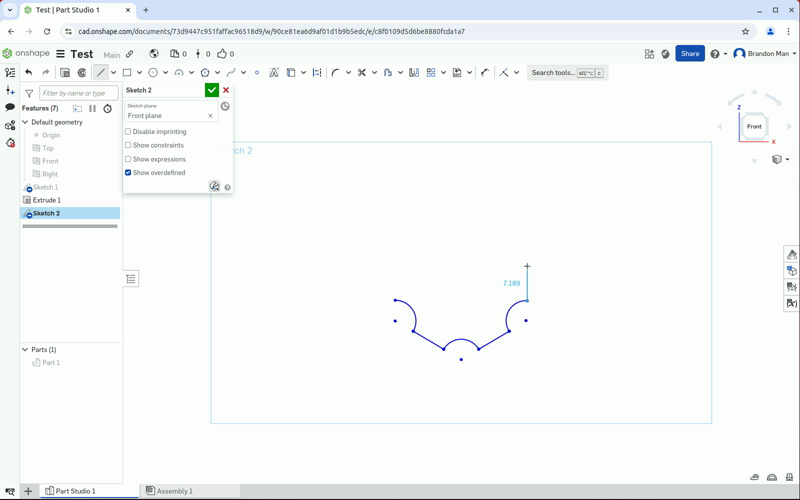
key_up(shift)
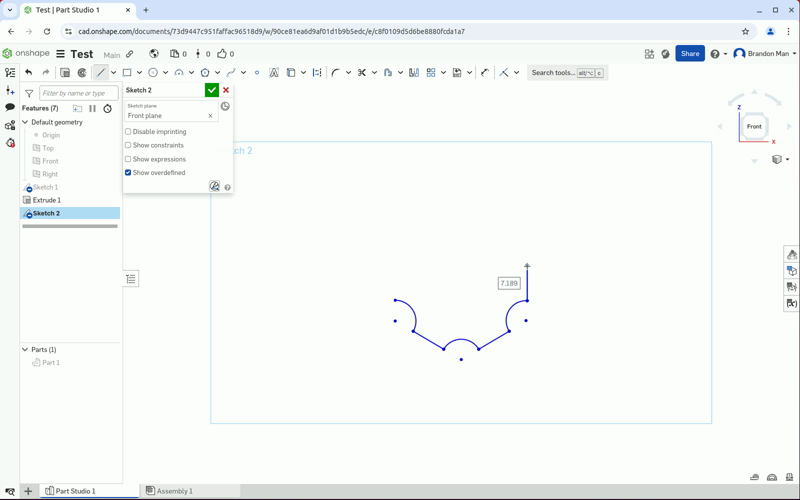
key(esc)
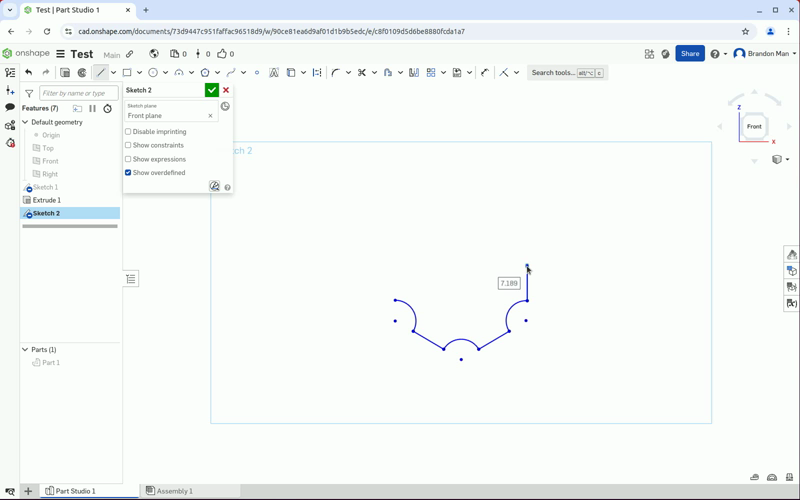
key(a)
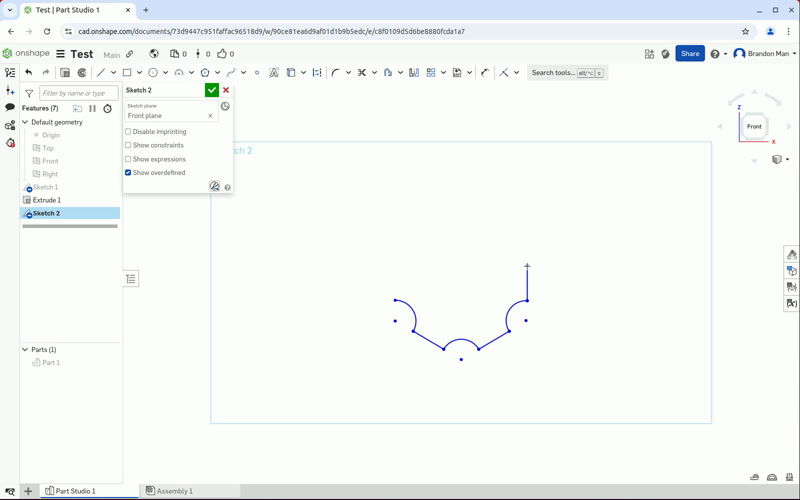
mouse_move(527, 265)
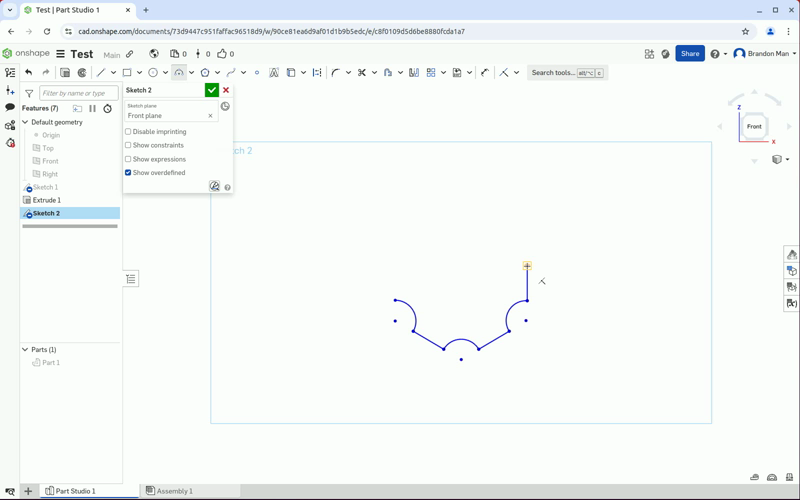
click(527, 265)
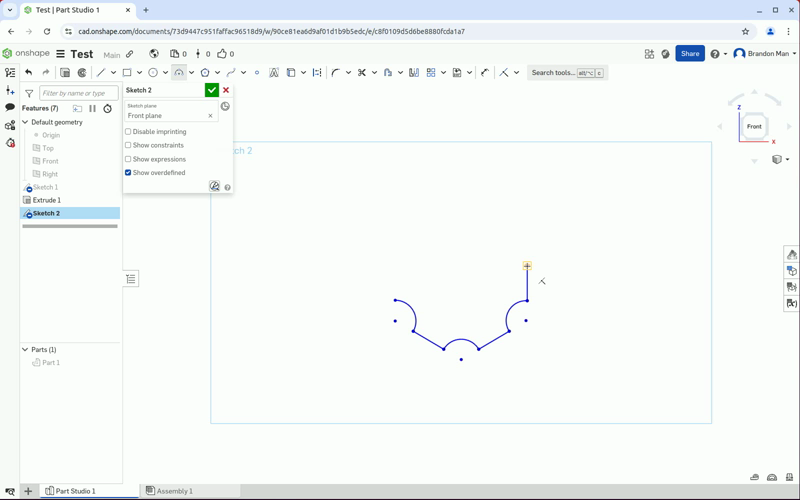
key_down(shift)
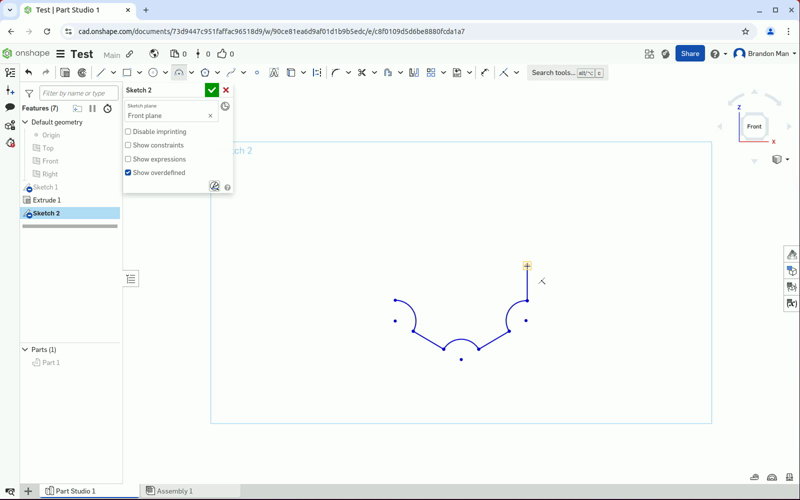
mouse_move(509, 234)
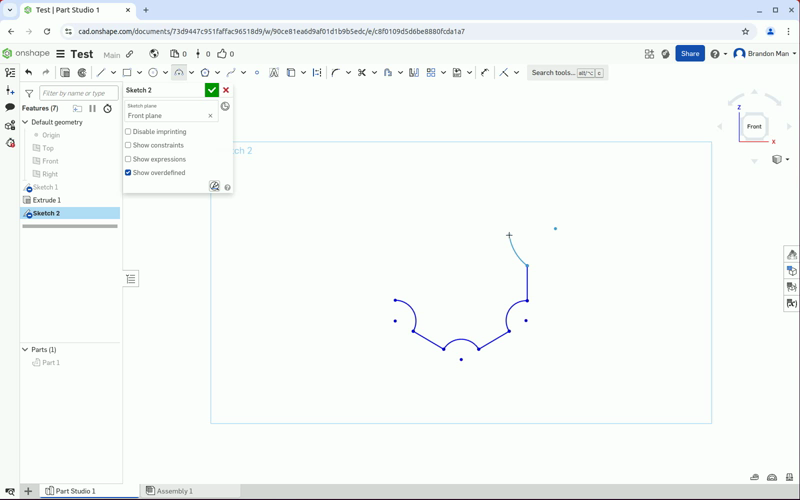
click(509, 234)
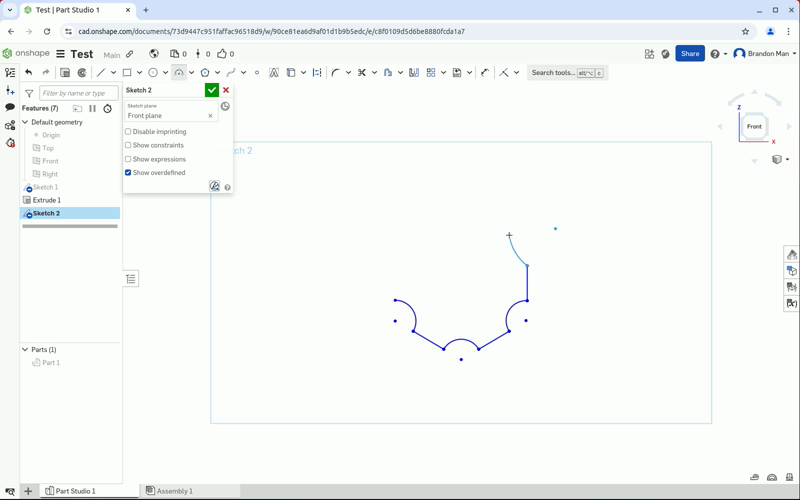
mouse_move(508, 255)
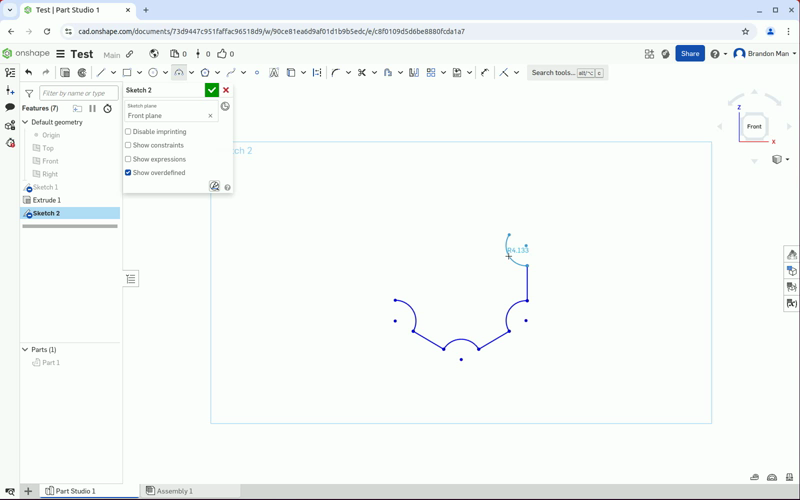
click(508, 255)
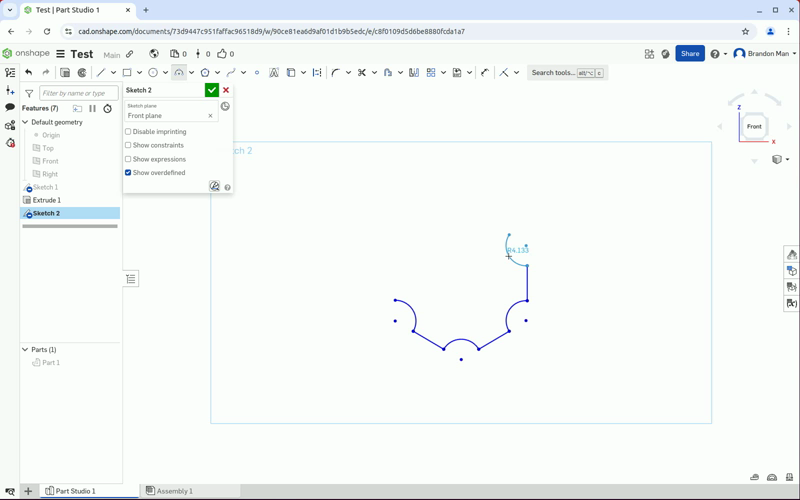
key_up(shift)
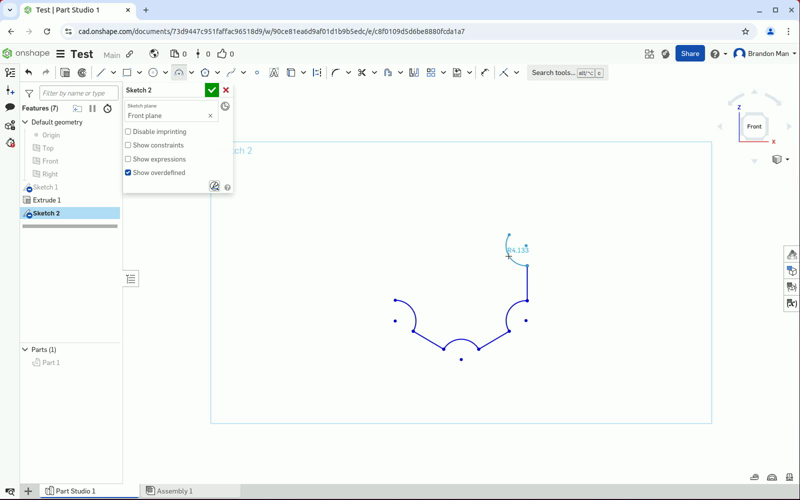
key(esc)
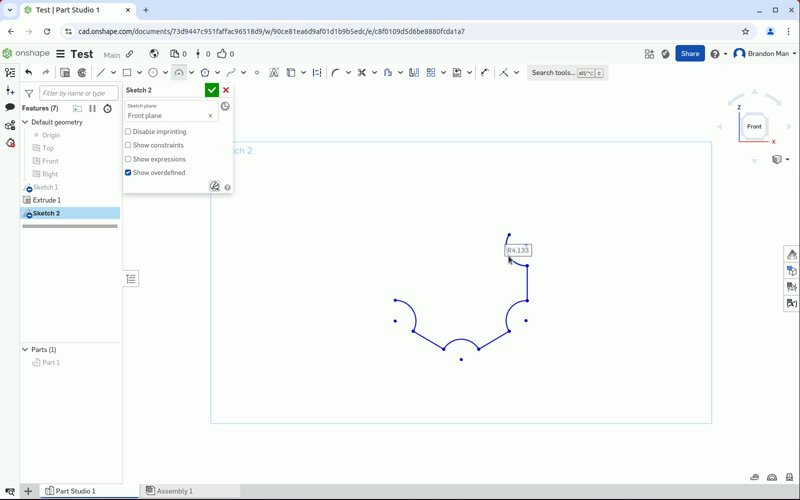
key(l)
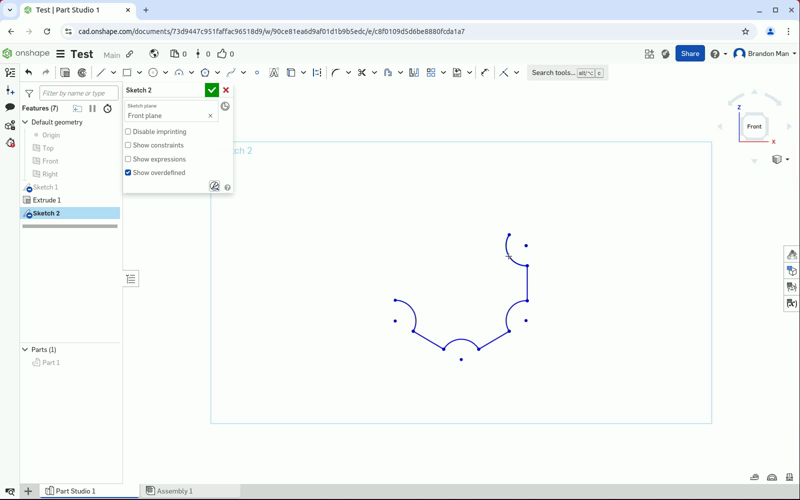
mouse_move(509, 234)
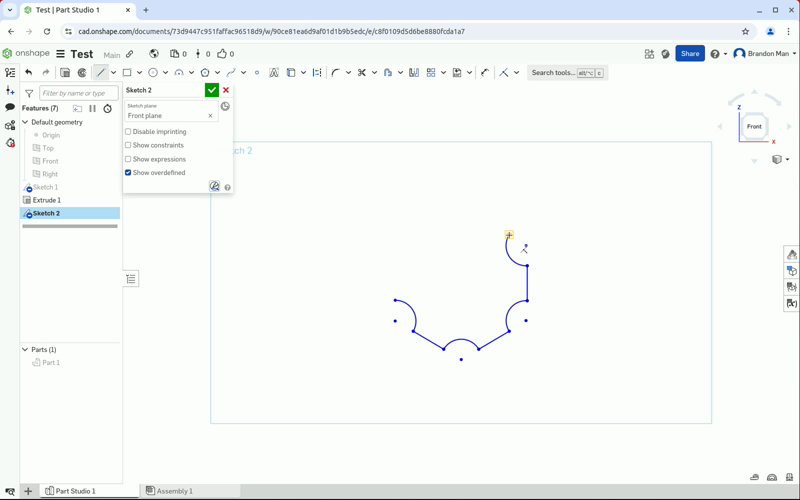
click(509, 234)
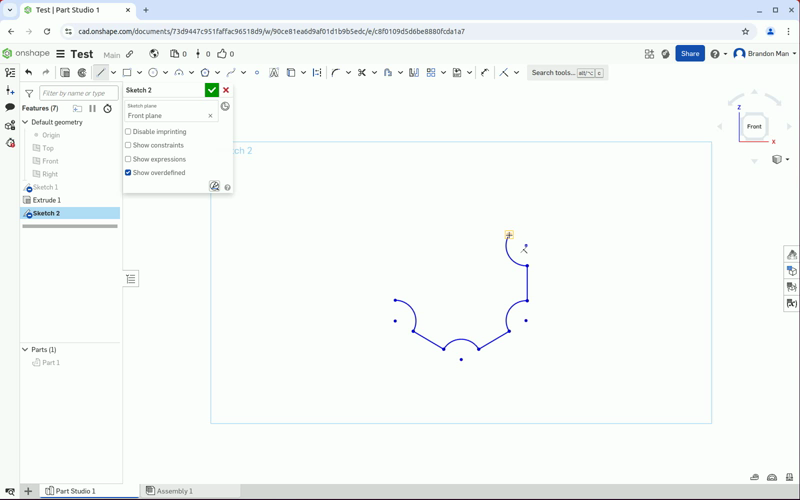
key_down(shift)
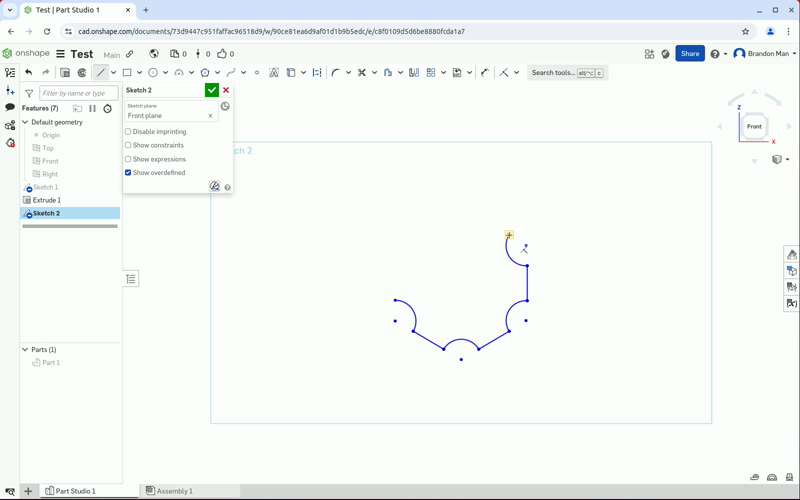
mouse_move(539, 234)
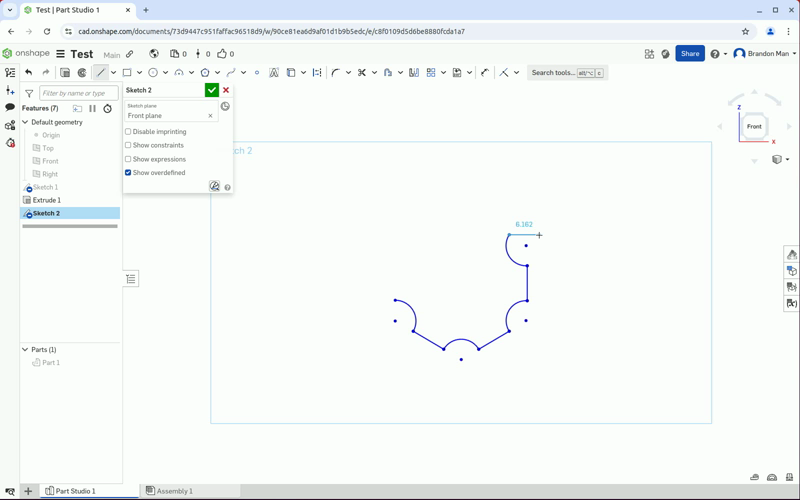
mouse_move(478, 216)
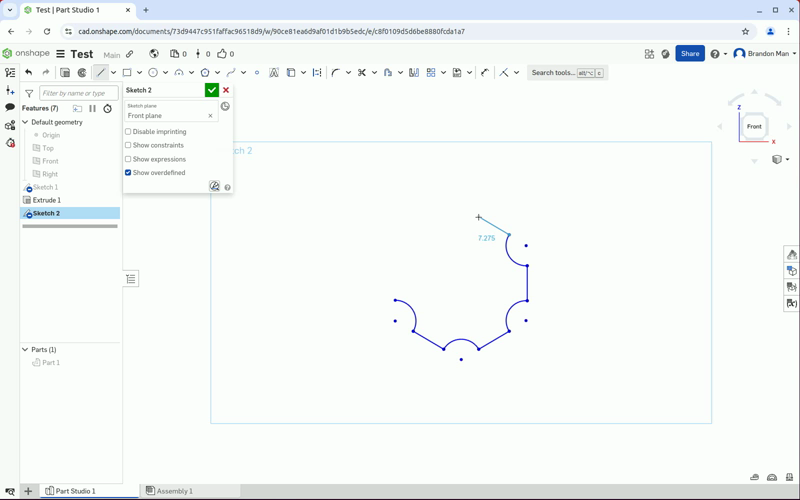
click(478, 216)
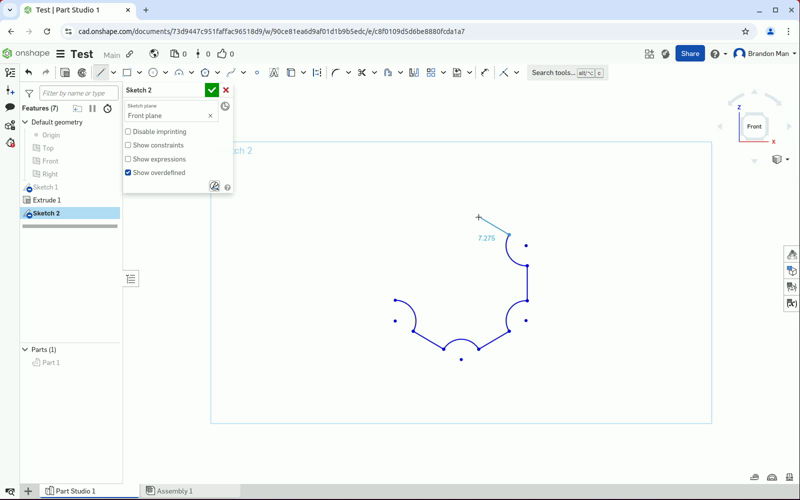
key_up(shift)
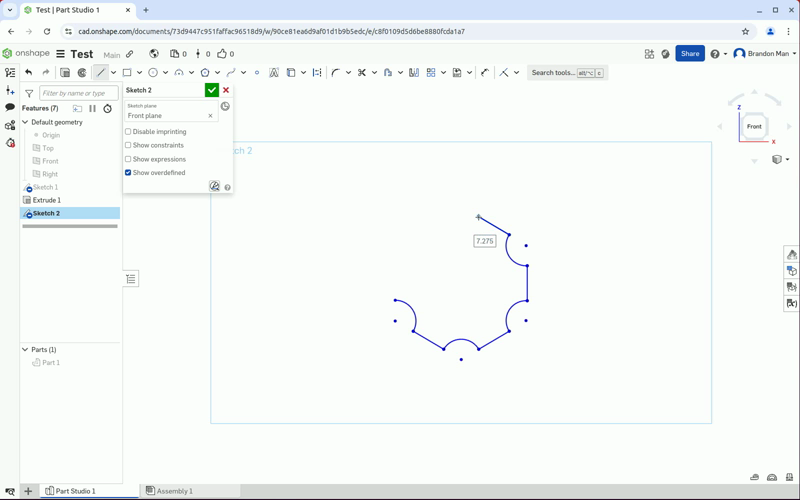
key(esc)
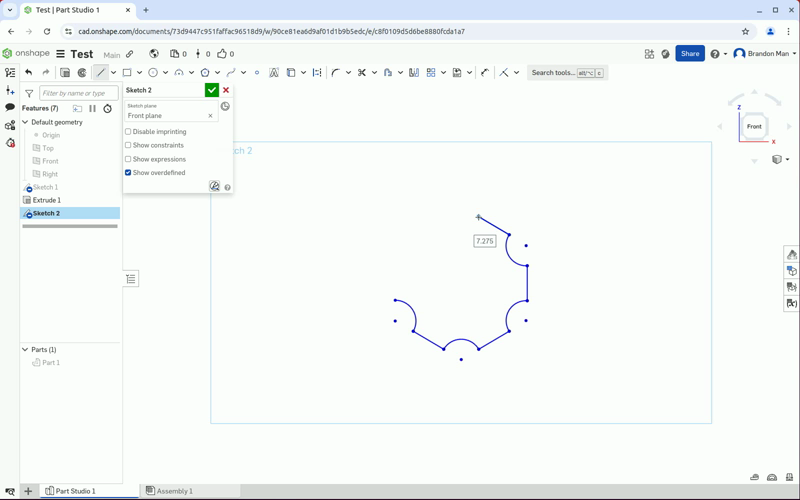
key(a)
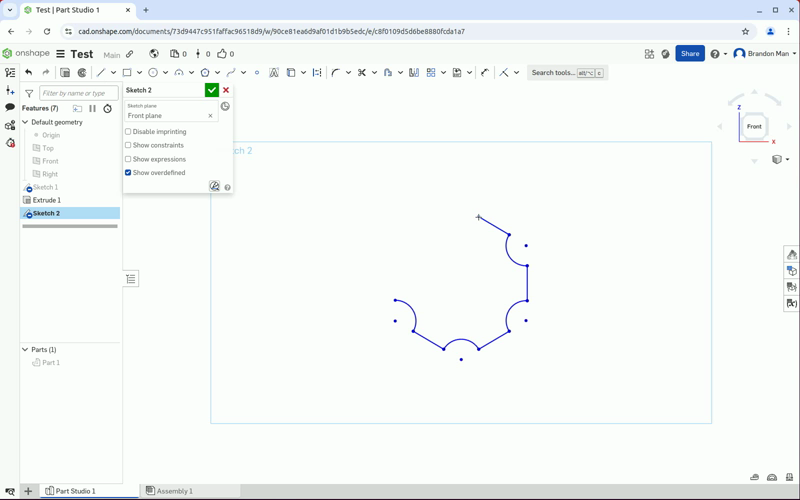
mouse_move(478, 216)
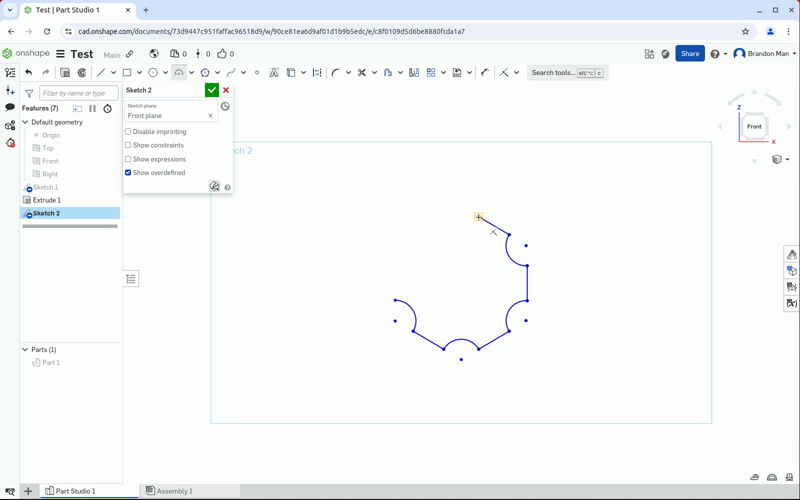
click(478, 216)
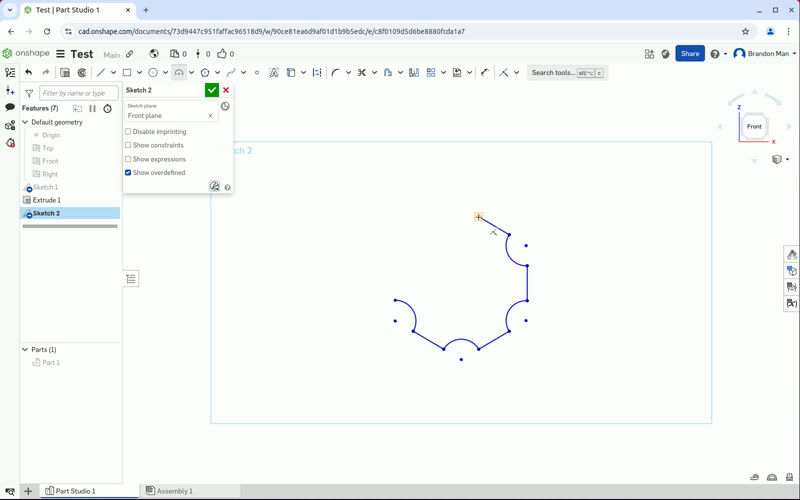
key_down(shift)
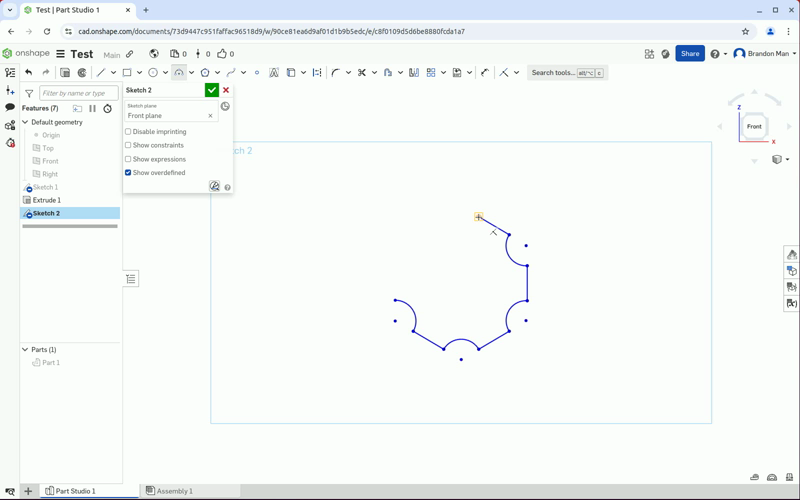
mouse_move(443, 216)
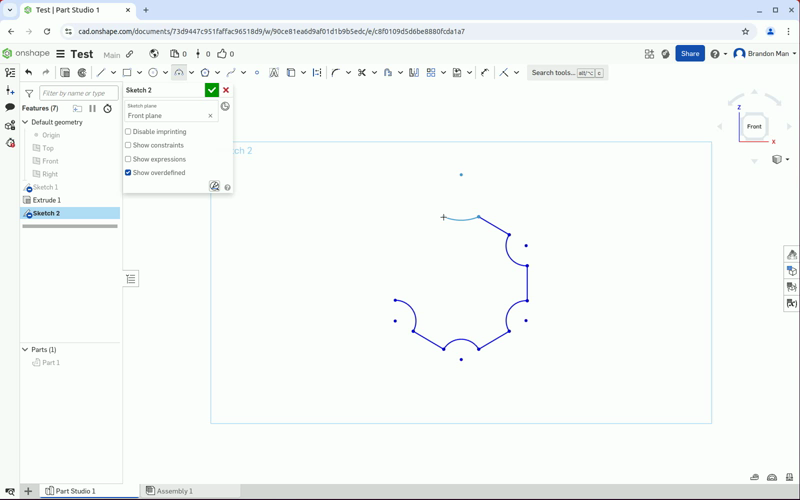
click(443, 216)
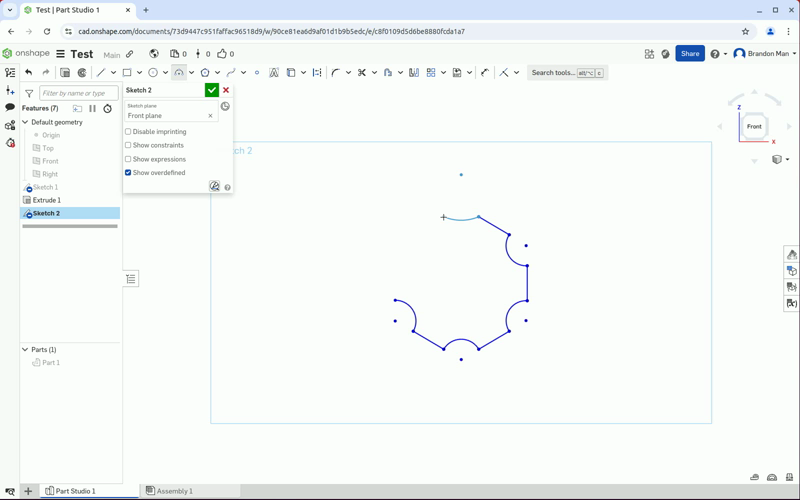
mouse_move(461, 226)
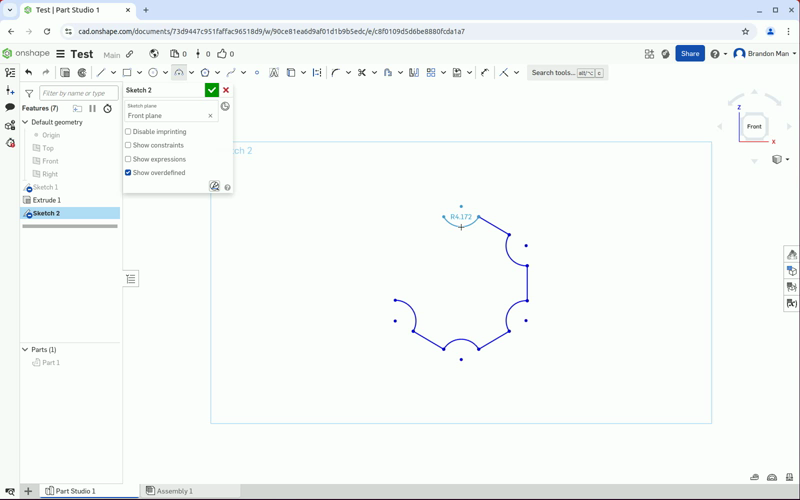
click(461, 226)
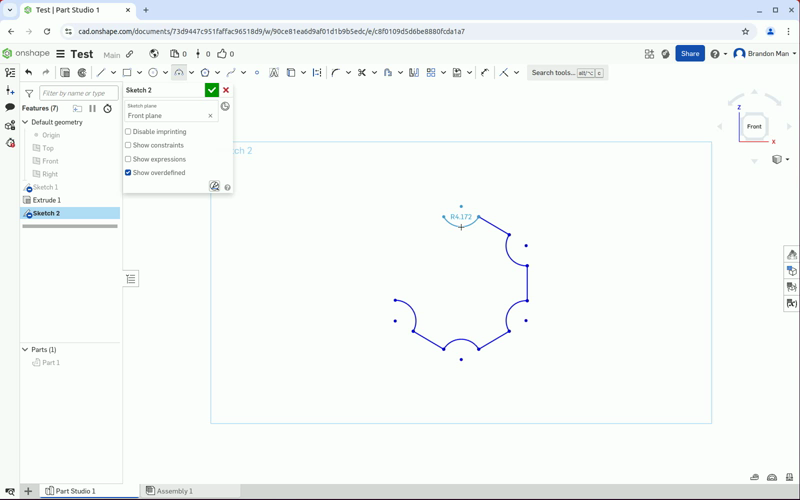
key_up(shift)
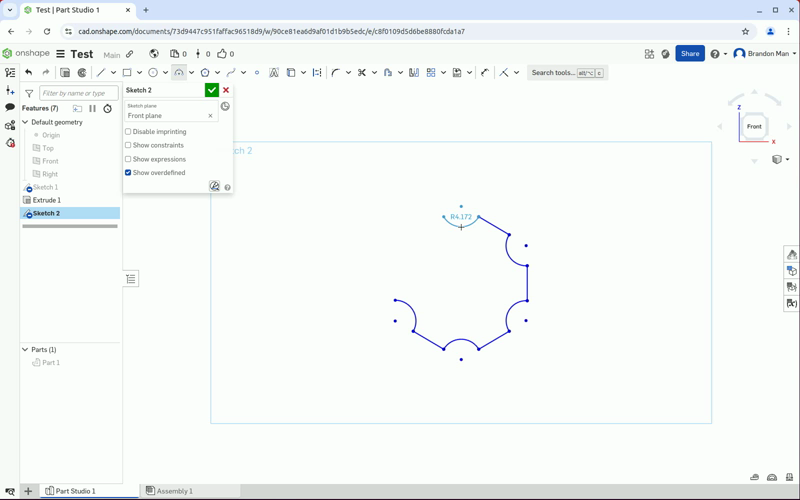
key(esc)
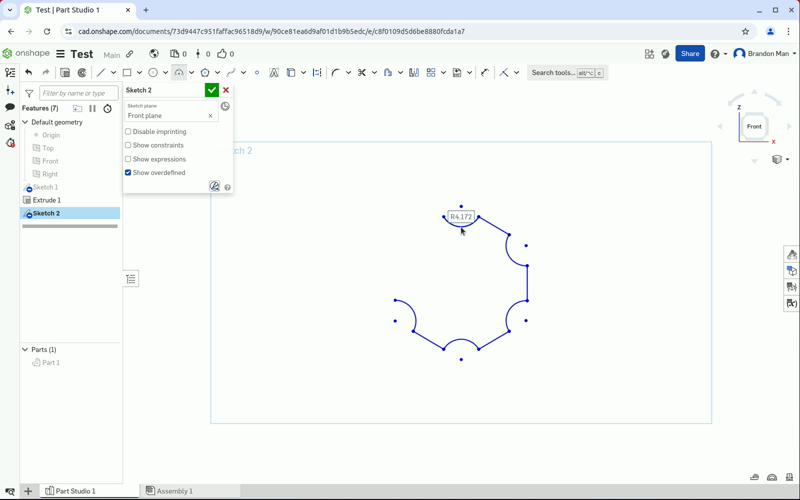
key(l)
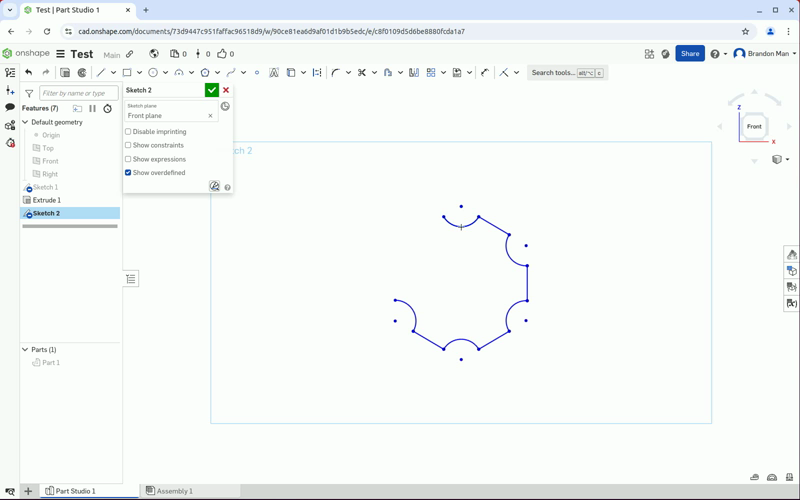
mouse_move(443, 216)
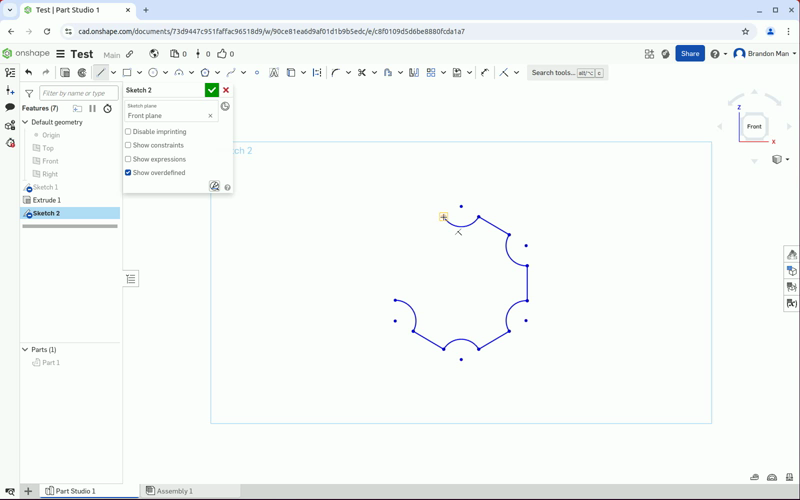
click(443, 216)
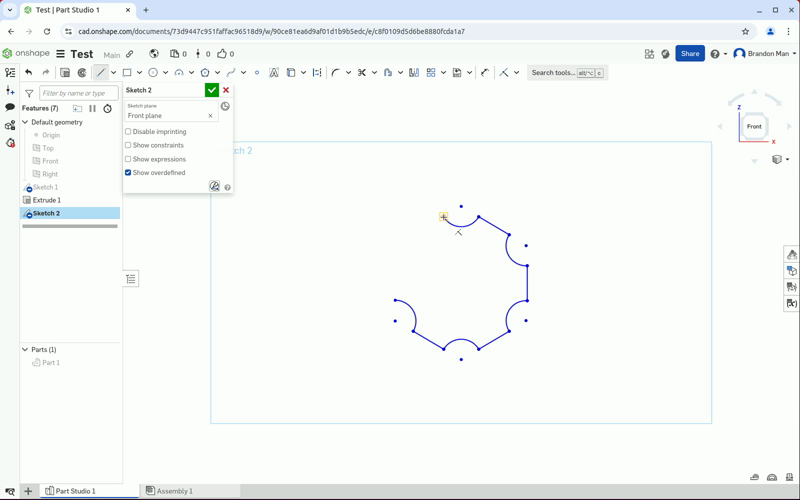
key_down(shift)
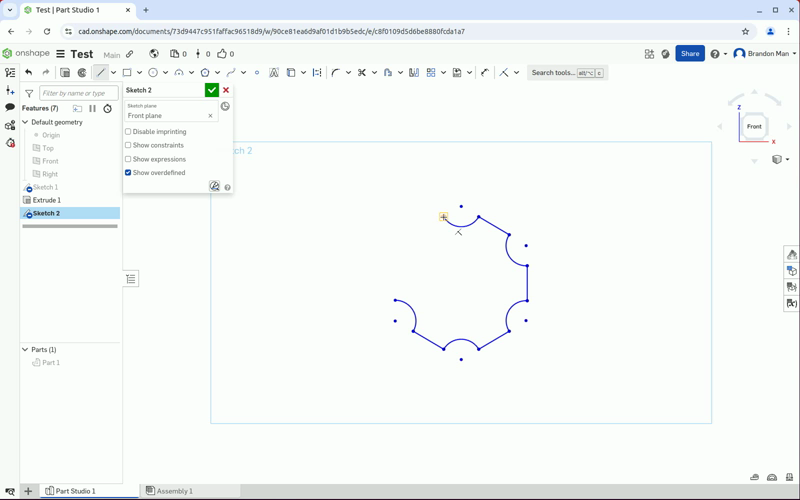
mouse_move(473, 216)
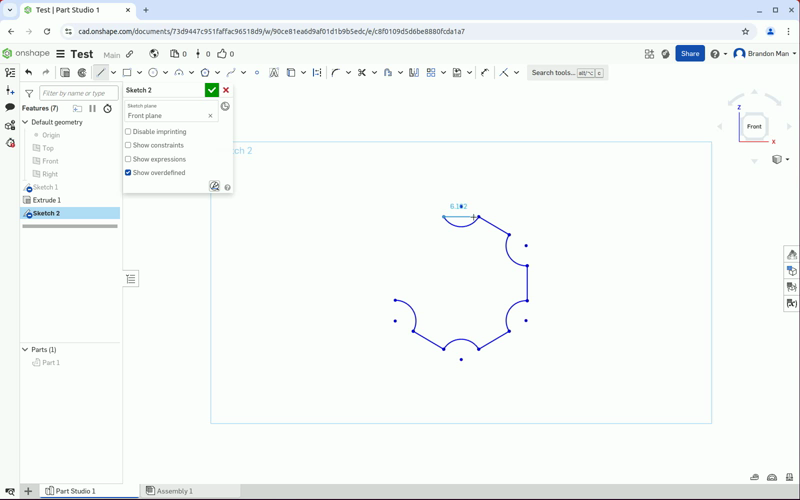
mouse_move(413, 234)
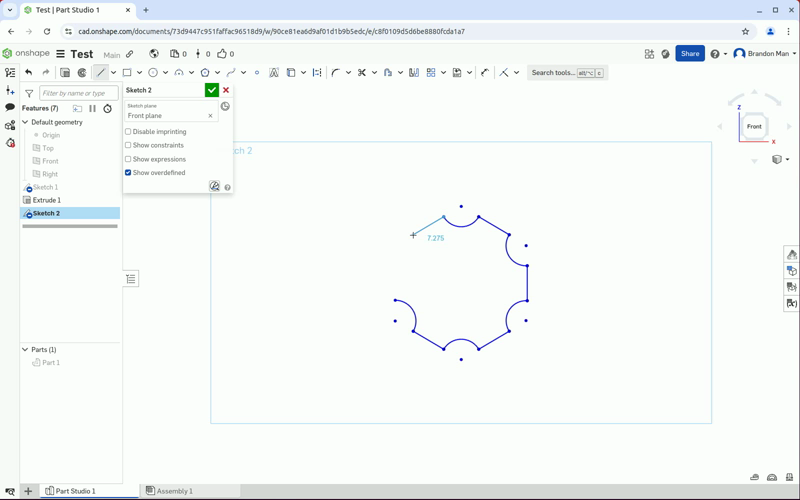
click(413, 234)
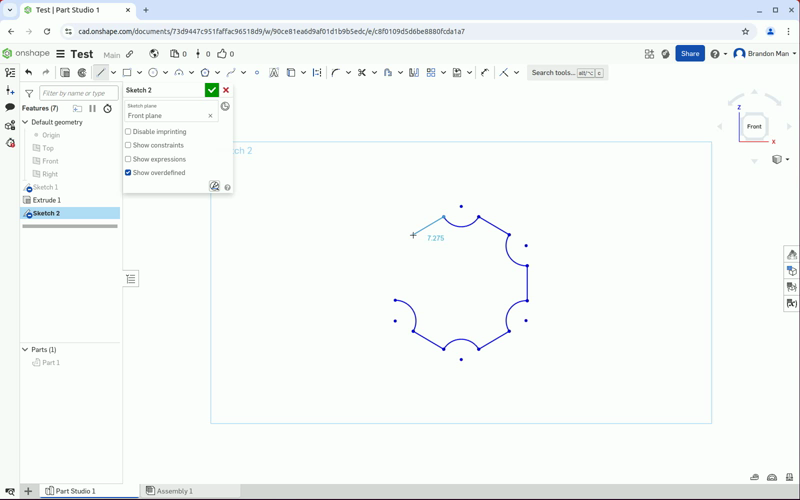
key_up(shift)
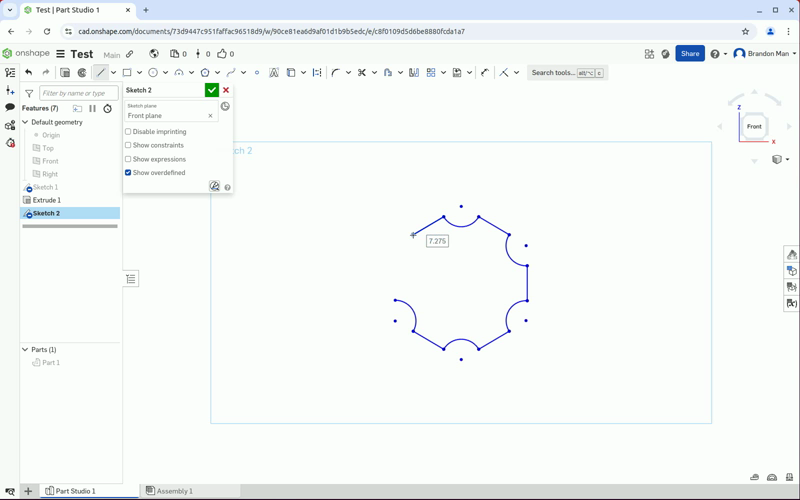
key(esc)
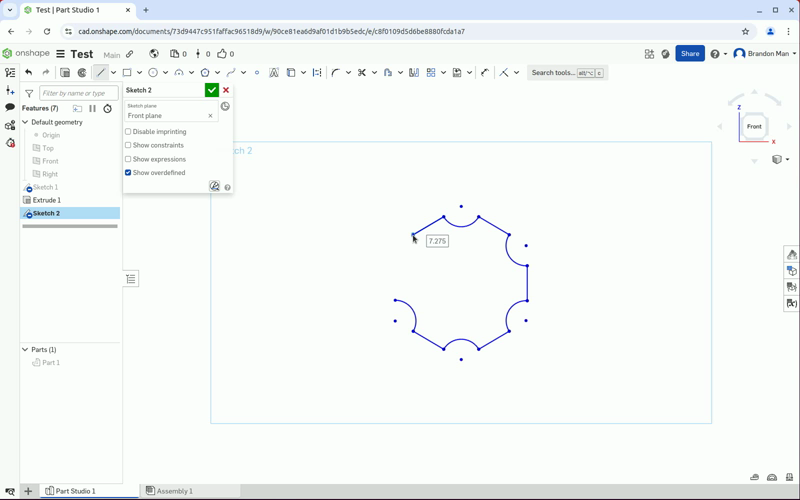
key(a)
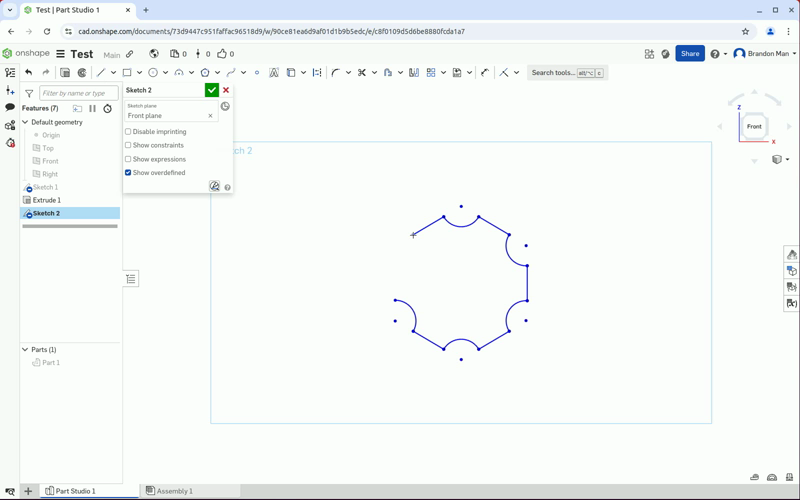
mouse_move(413, 234)
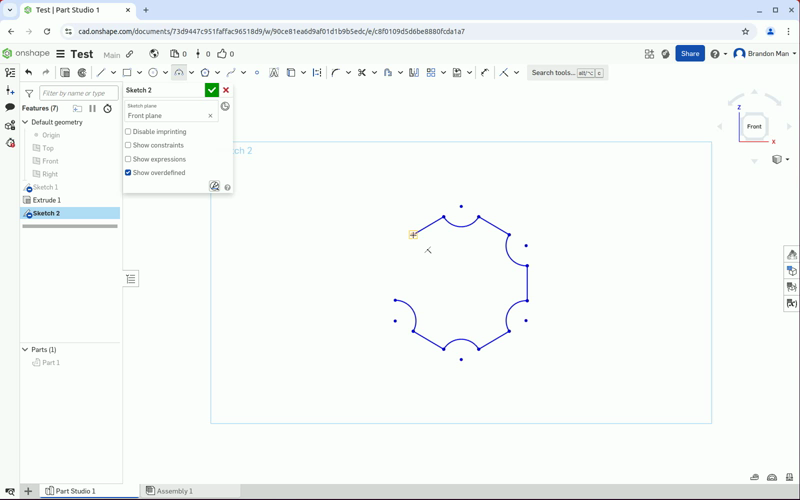
click(413, 234)
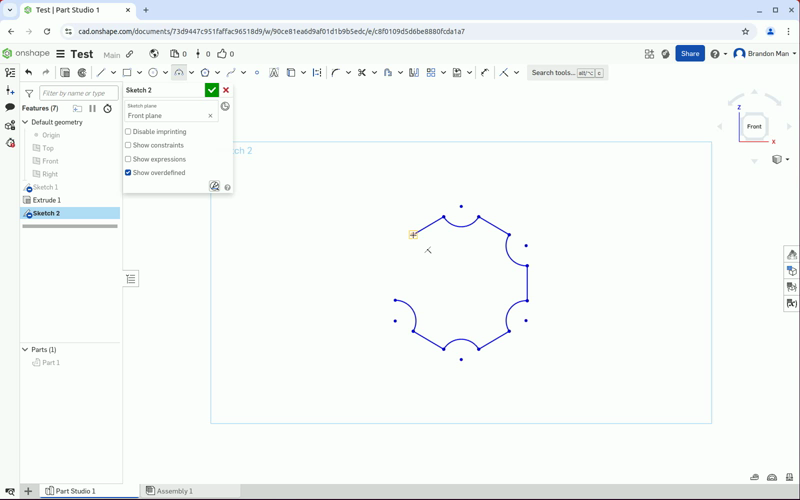
key_down(shift)
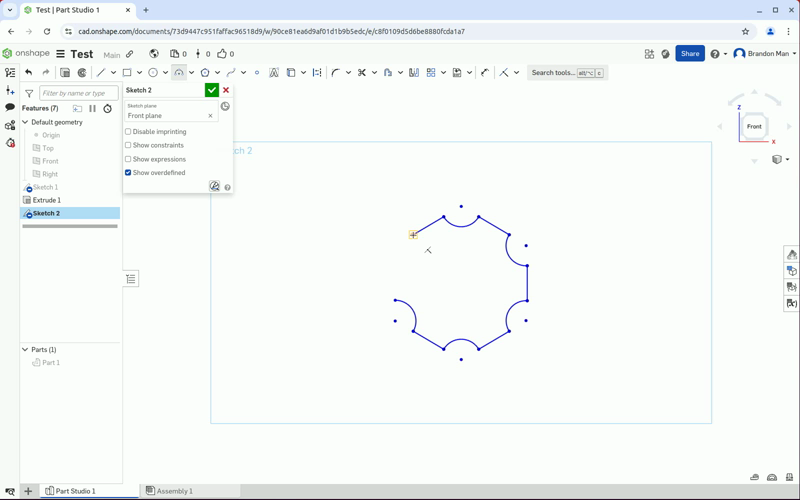
mouse_move(395, 265)
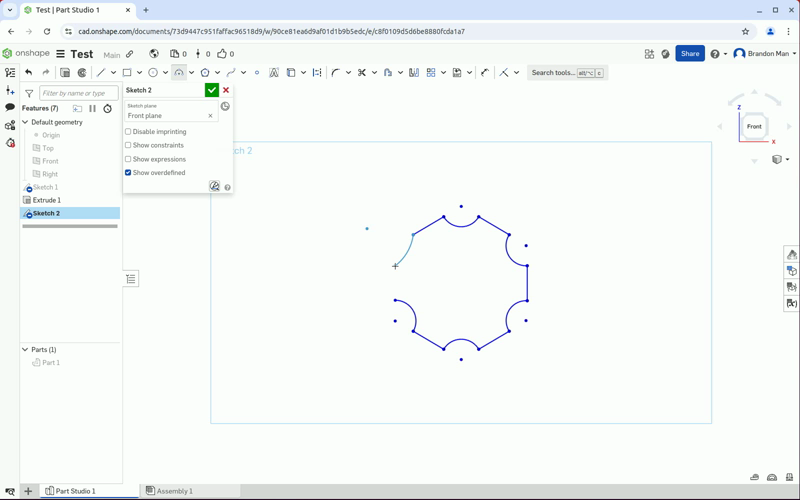
click(395, 265)
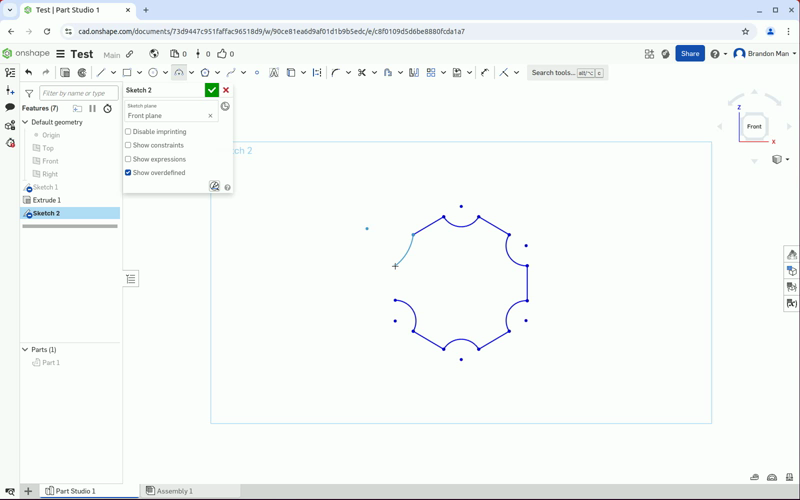
mouse_move(413, 255)
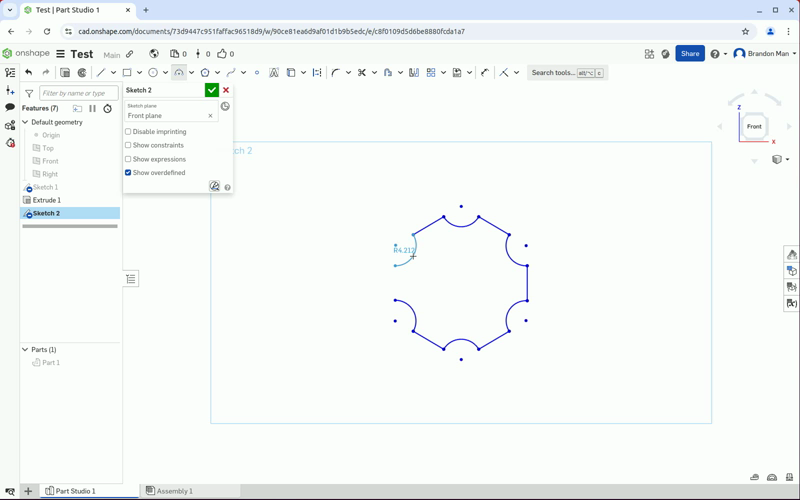
click(413, 255)
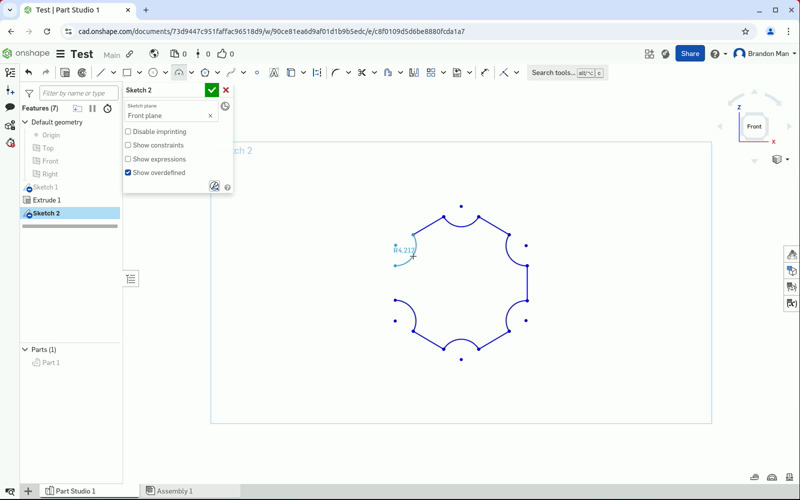
key_up(shift)
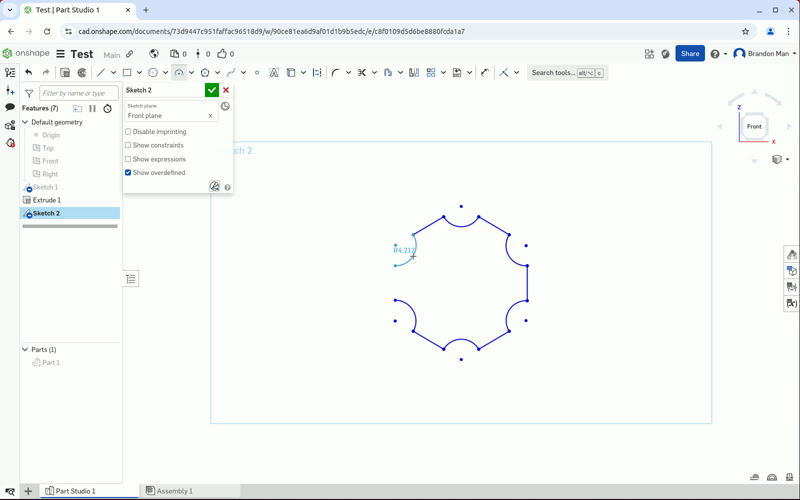
key(esc)
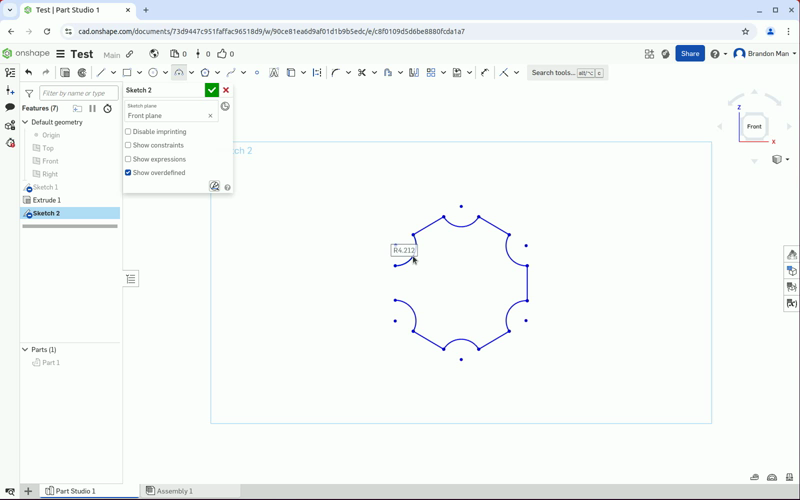
key(l)
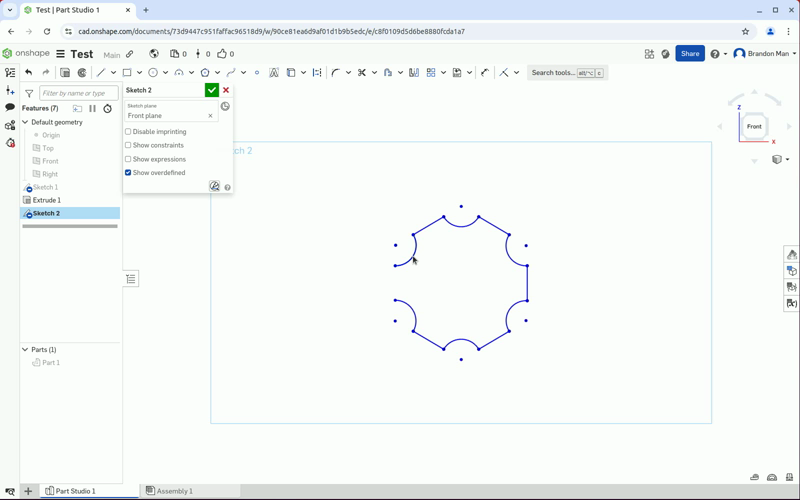
mouse_move(395, 265)
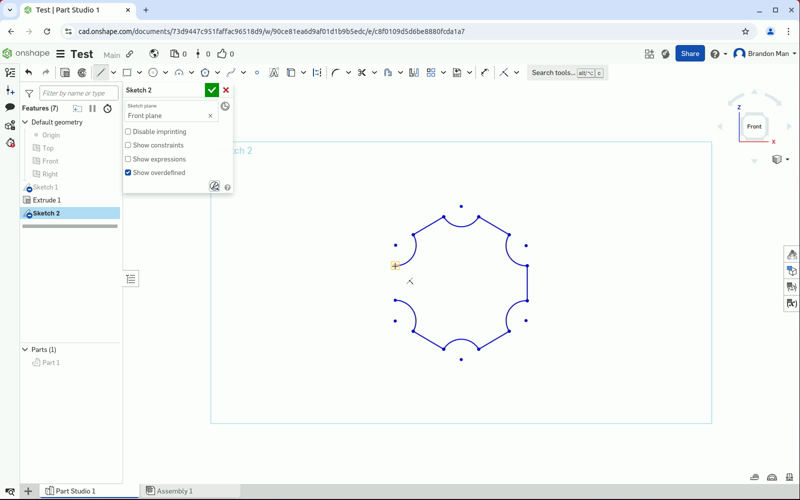
click(395, 265)
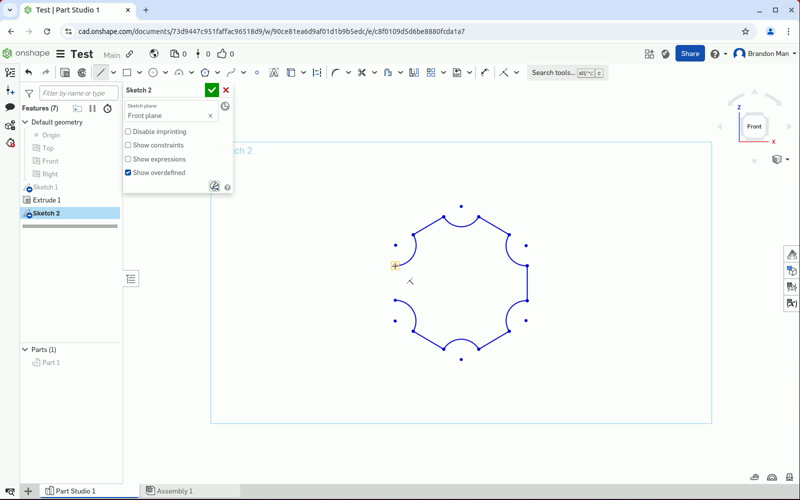
mouse_move(425, 265)
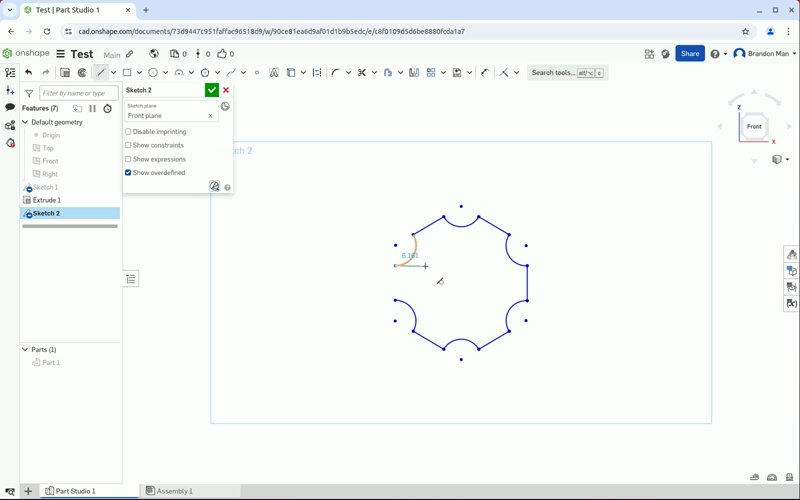
key_down(shift)
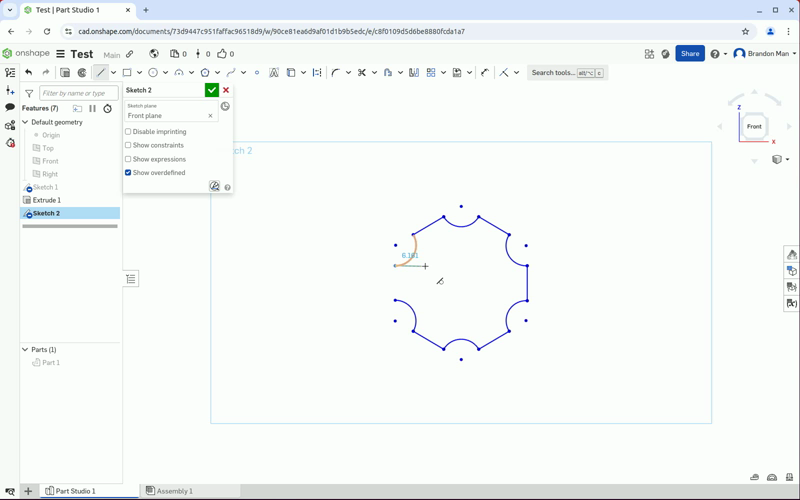
mouse_move(395, 300)
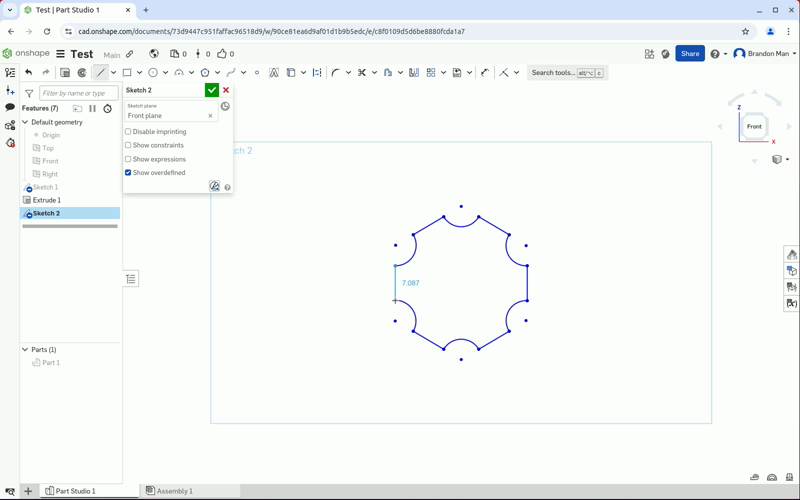
key_up(shift)
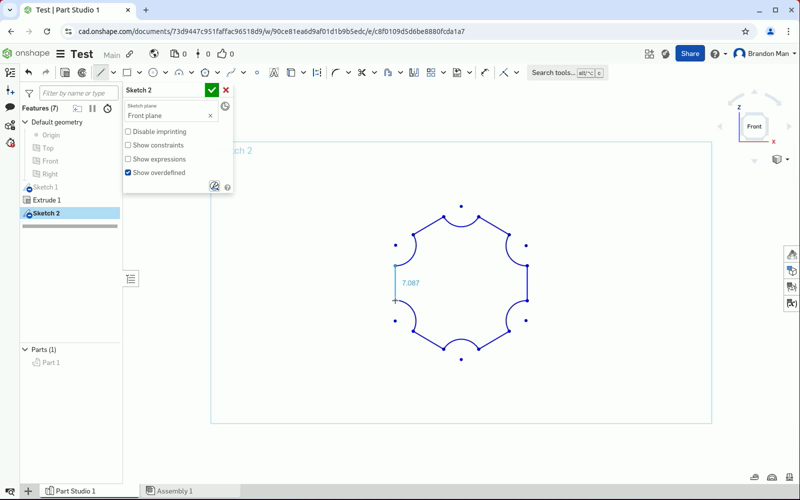
click(395, 300)
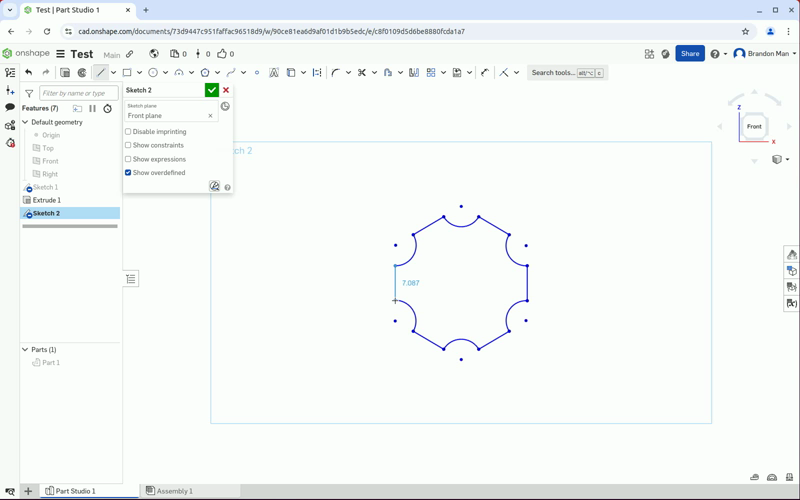
key(esc)
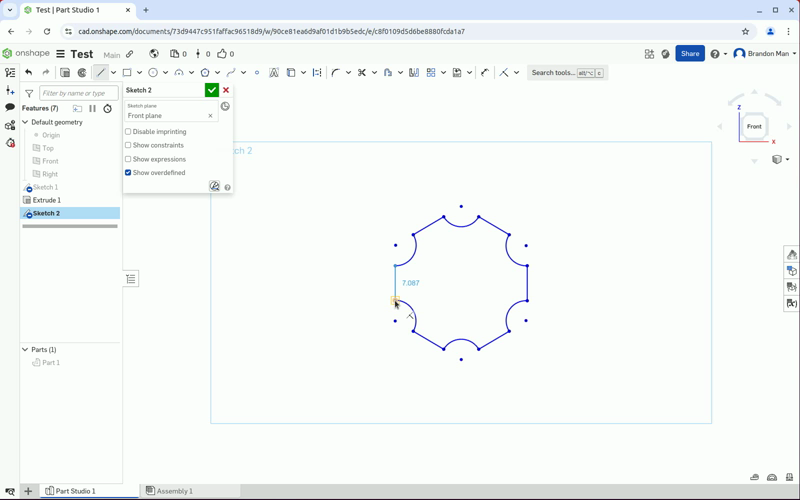
key(c)
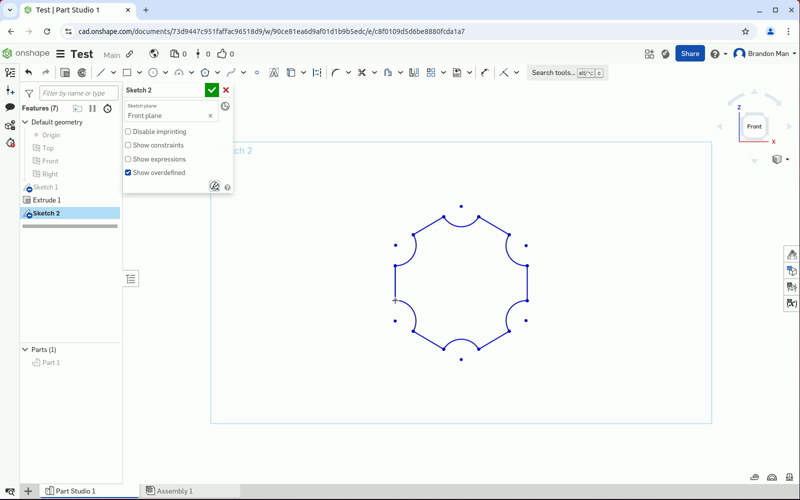
key_down(shift)
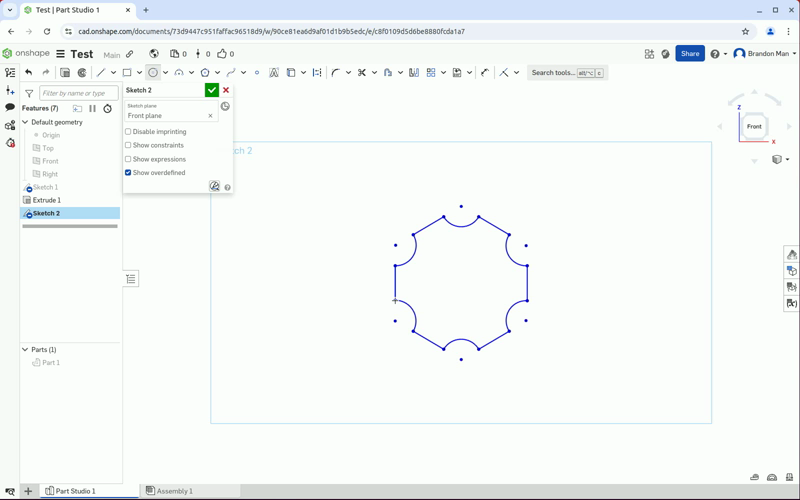
mouse_move(461, 283)
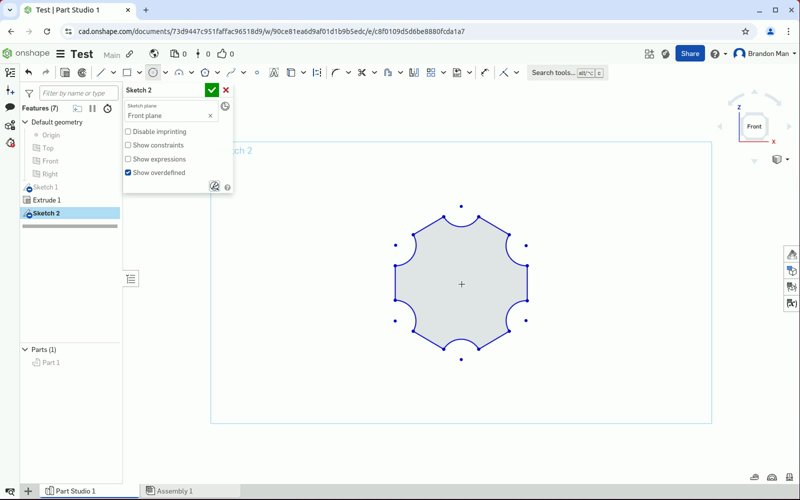
click(461, 283)
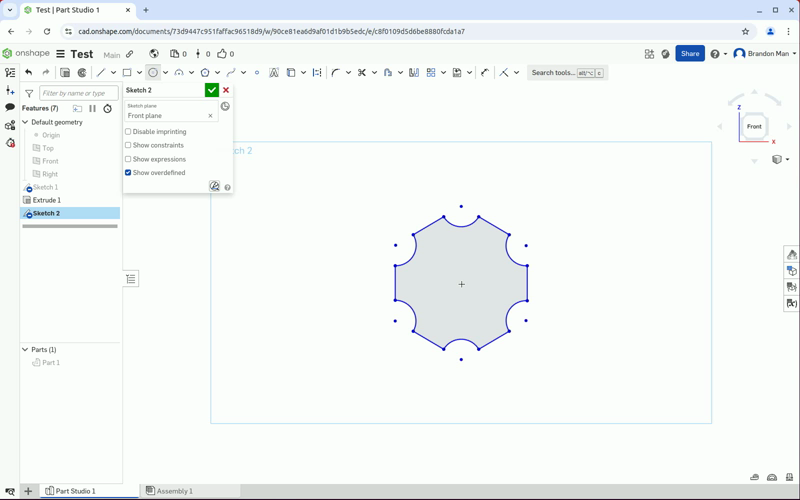
key_up(shift)
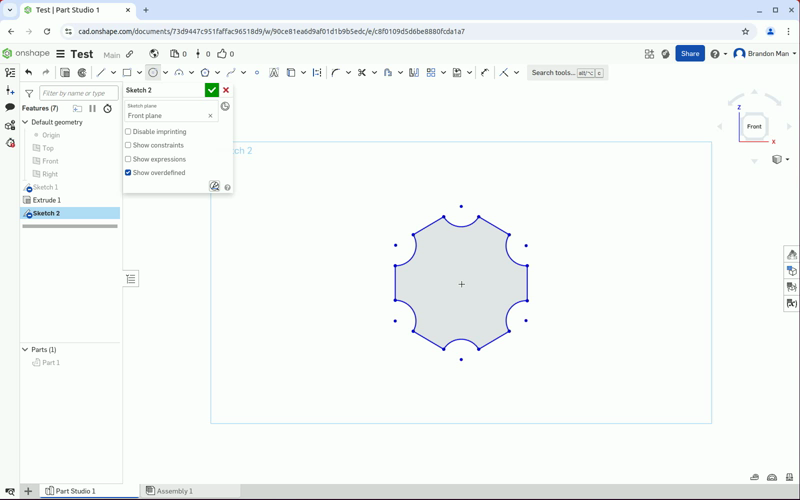
mouse_move(470, 283)
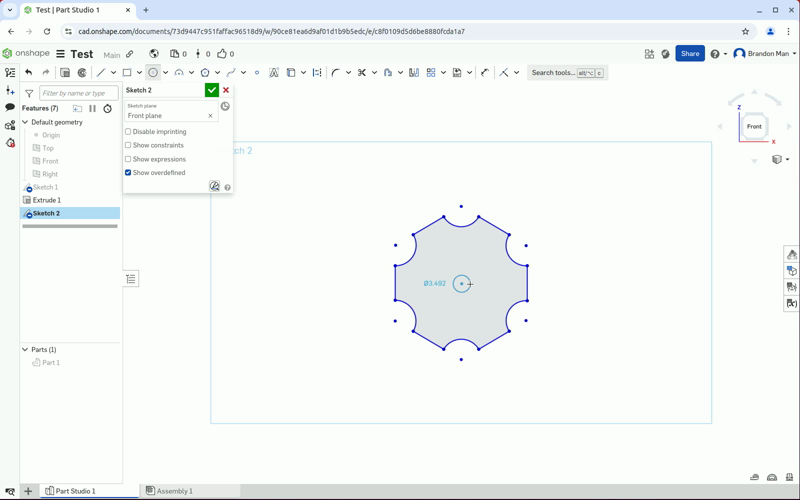
click(470, 283)
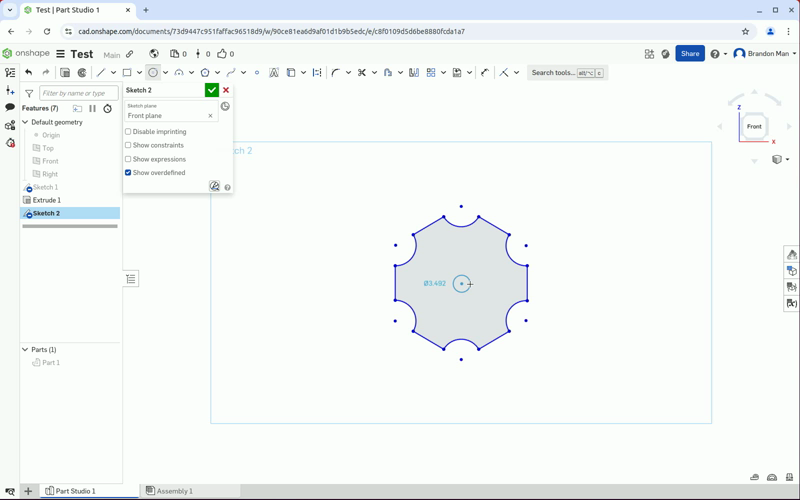
key(esc)
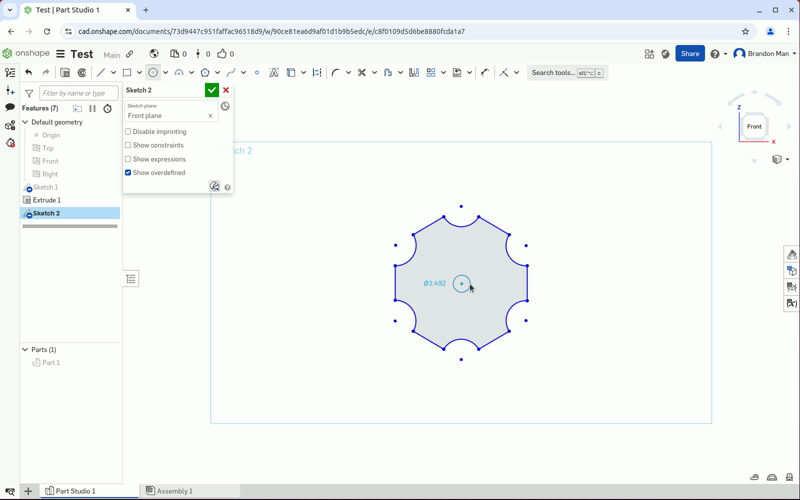
mouse_move(430, 307)
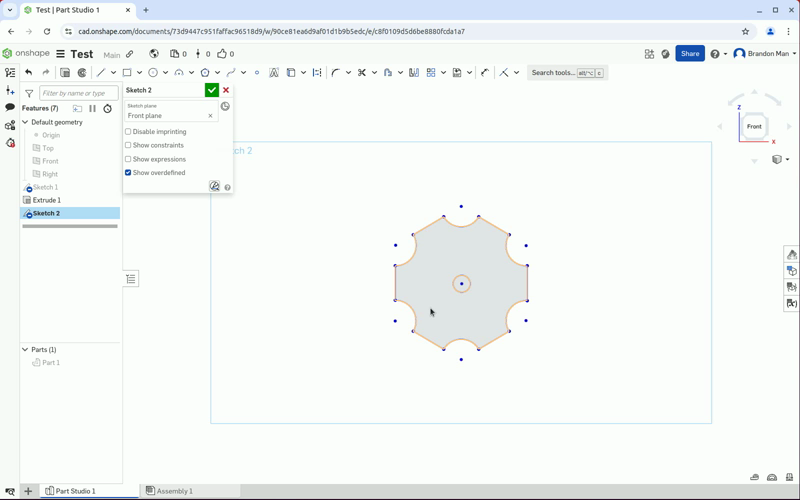
click(430, 307)
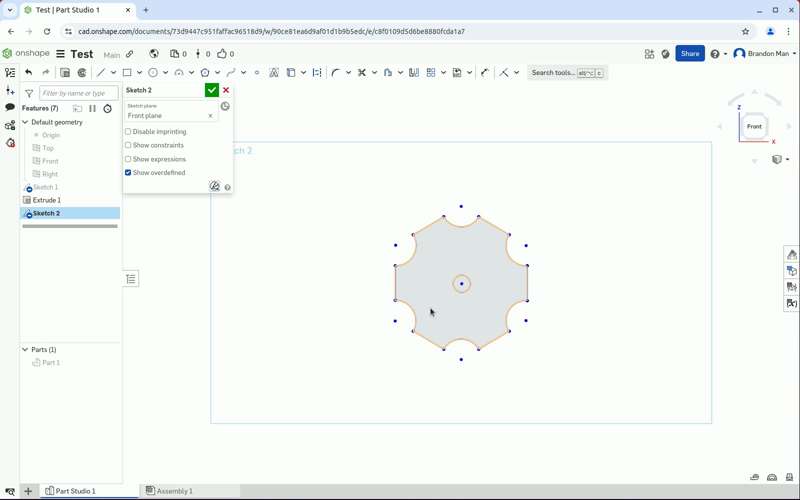
mouse_move(73, 352)
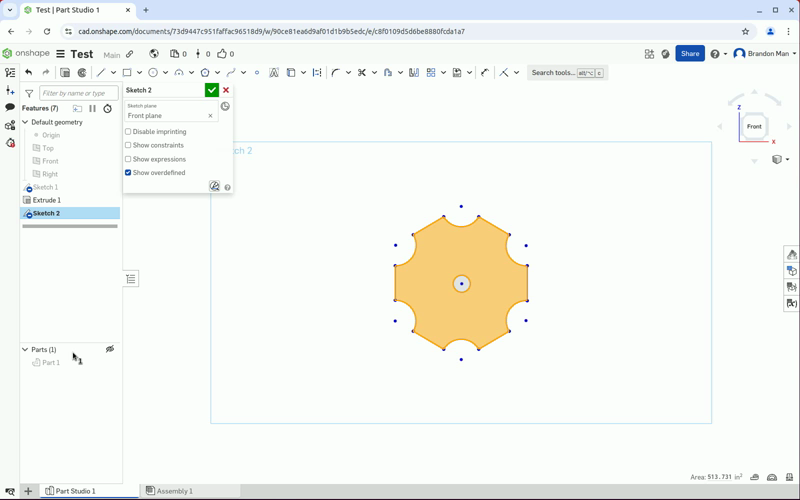
key(shift+y)
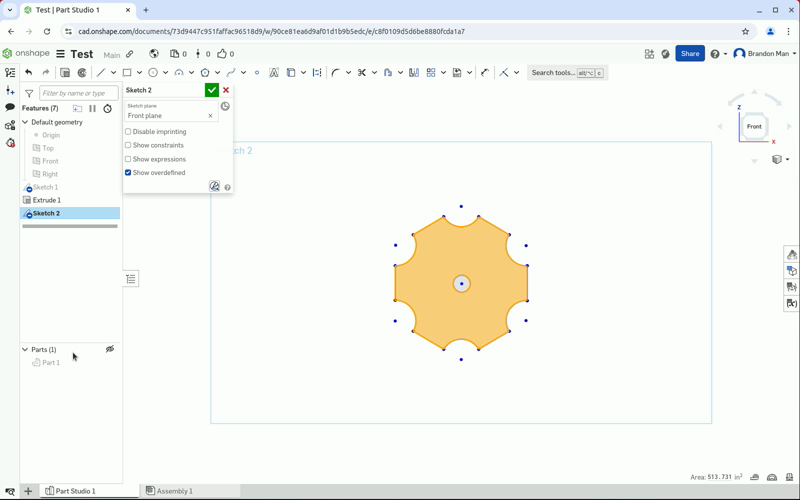
key(shift+e)
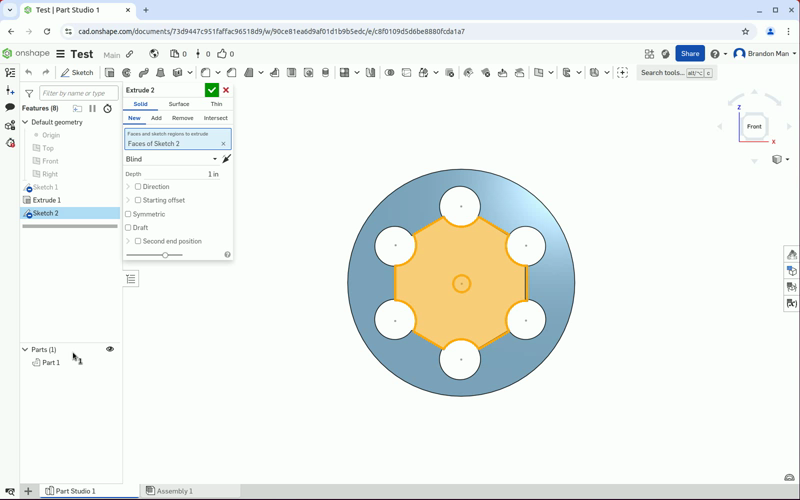
mouse_move(143, 106)
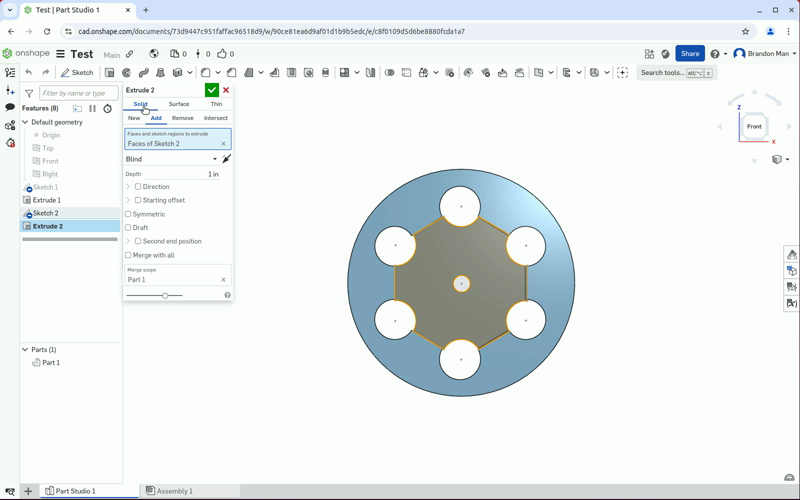
click(143, 106)
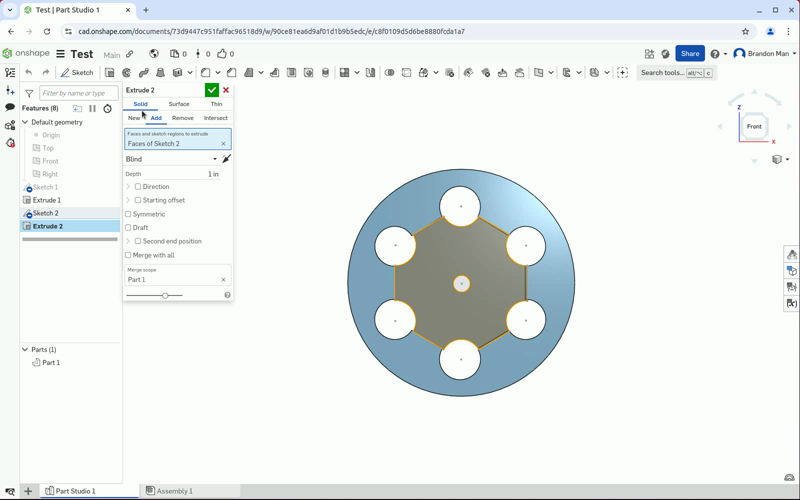
mouse_move(137, 120)
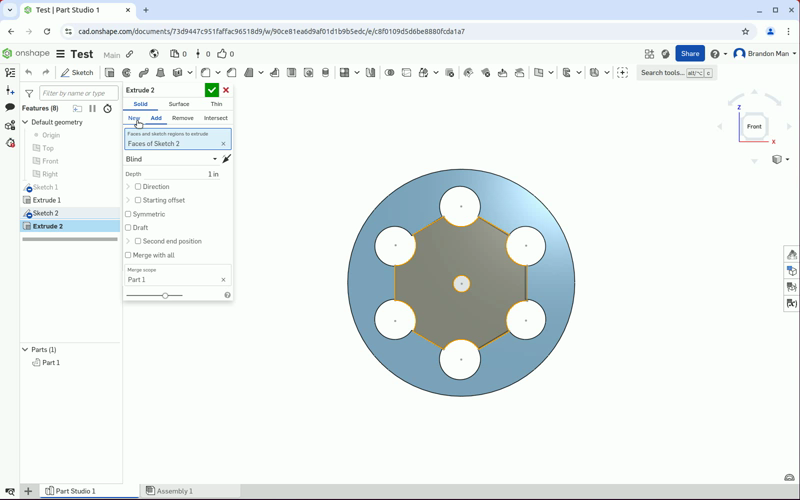
click(137, 120)
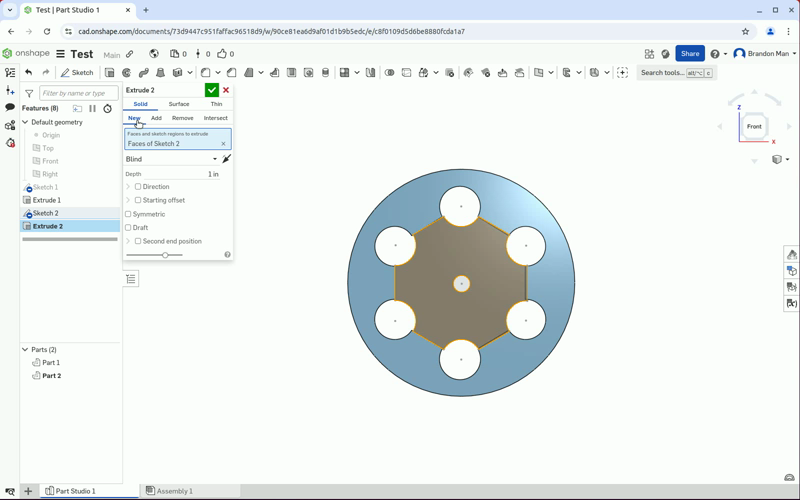
key(tab, 4)
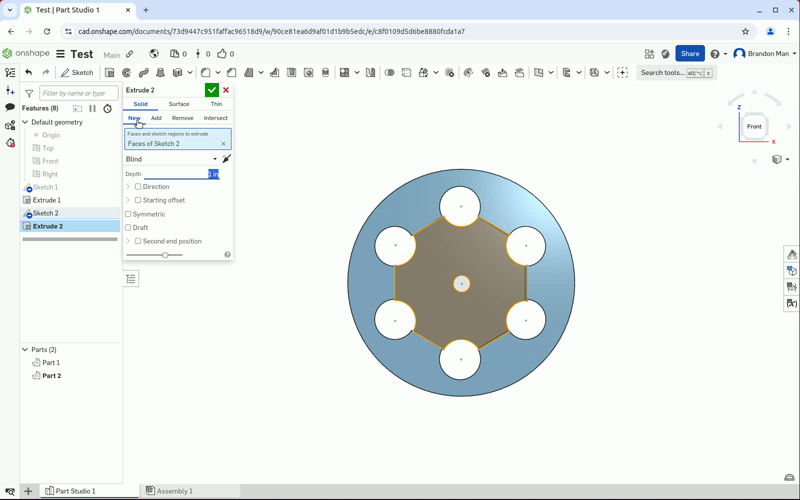
text(5.296)
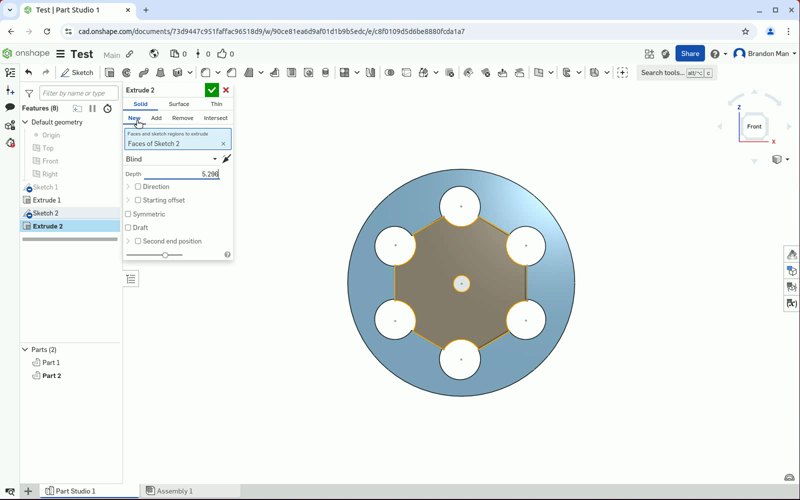
key(tab, 3)
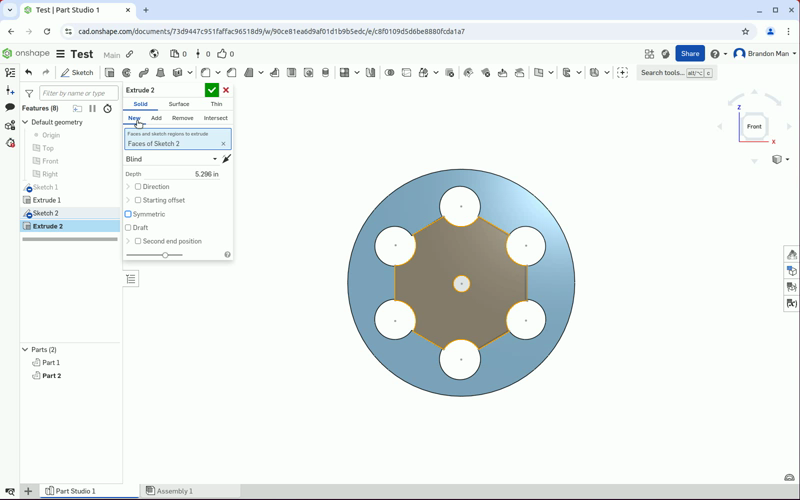
key(space)
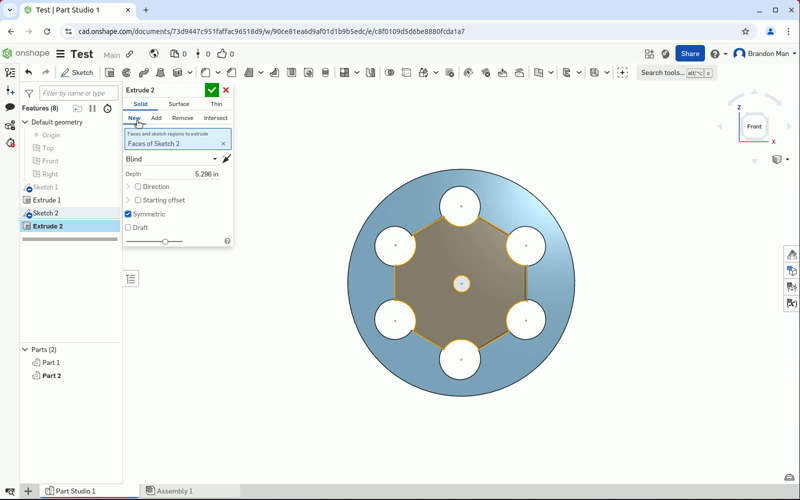
key(enter)
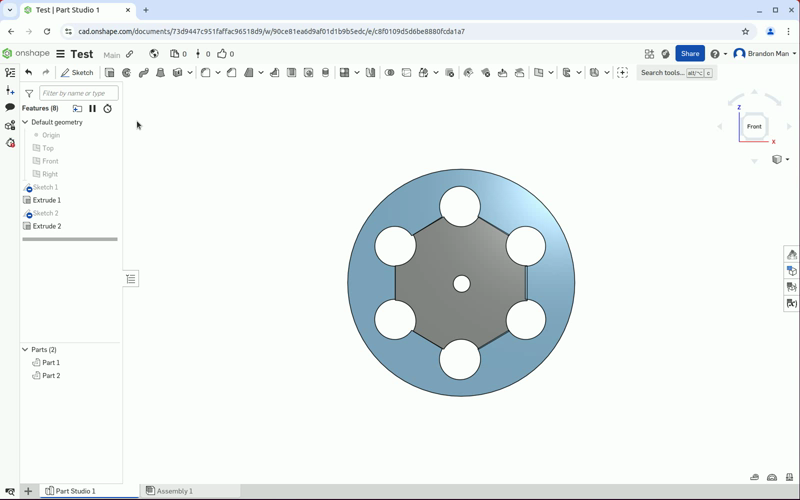
key(shift+h)
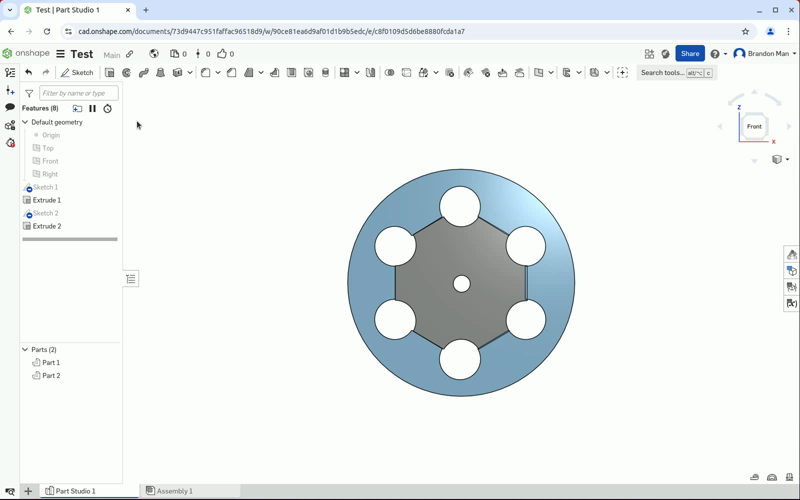
key(shift+h)
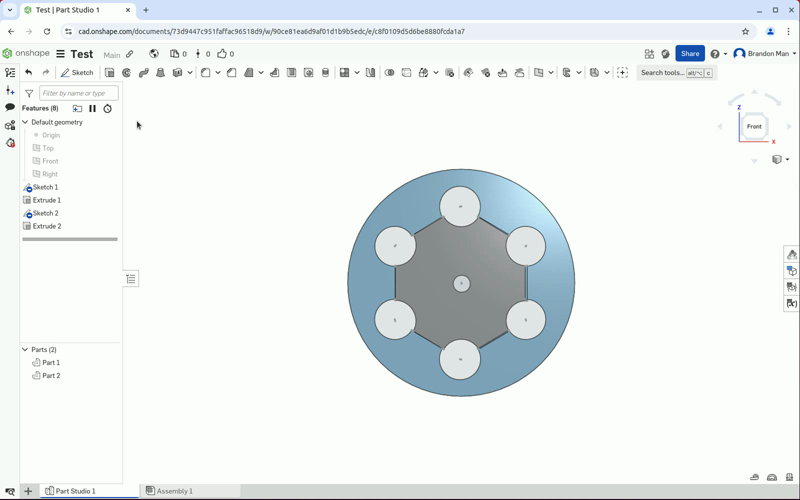
key(shift+7)
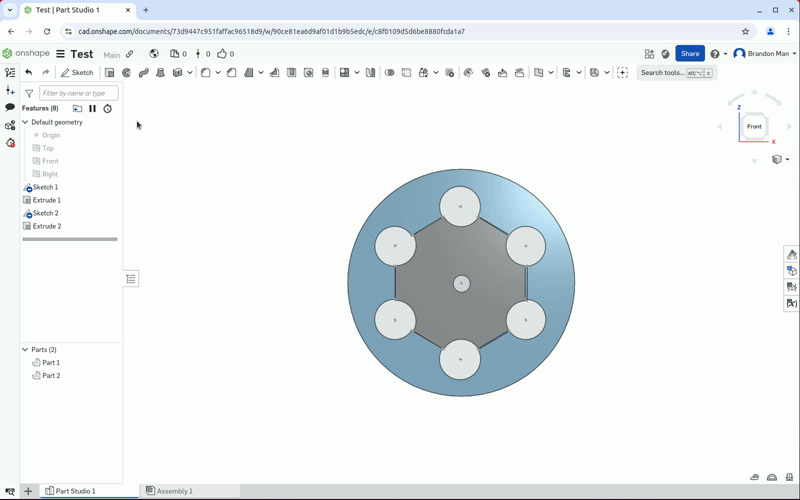
key(left, 2)
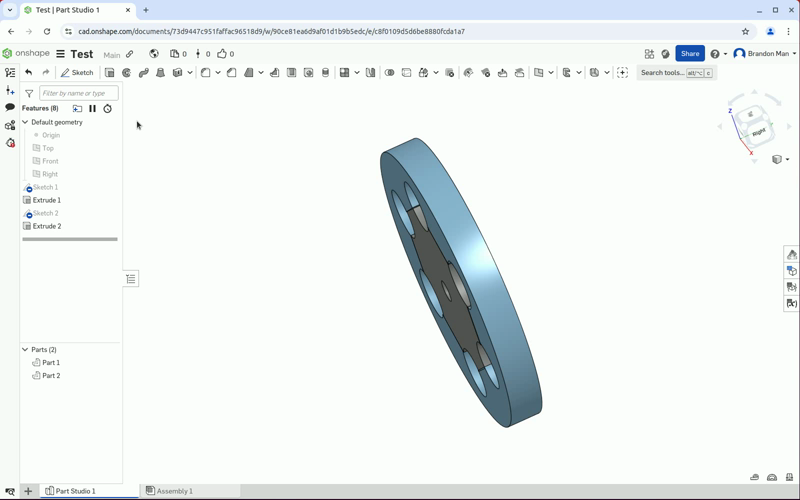
key(down, 2)
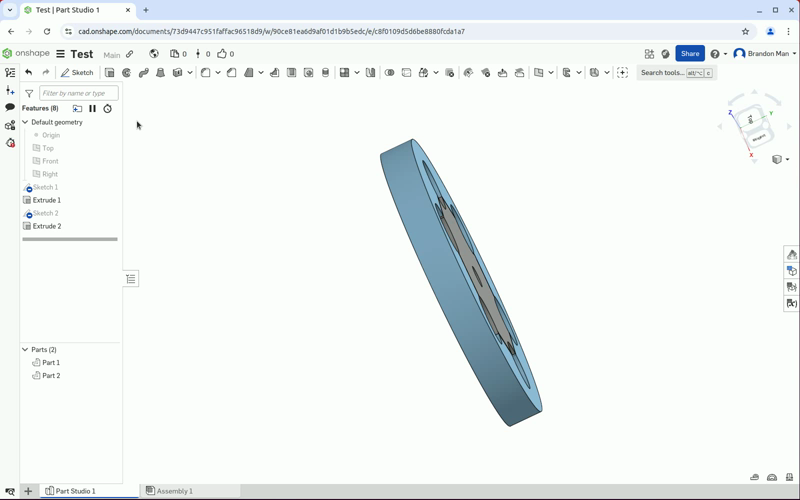
key(up, 2)
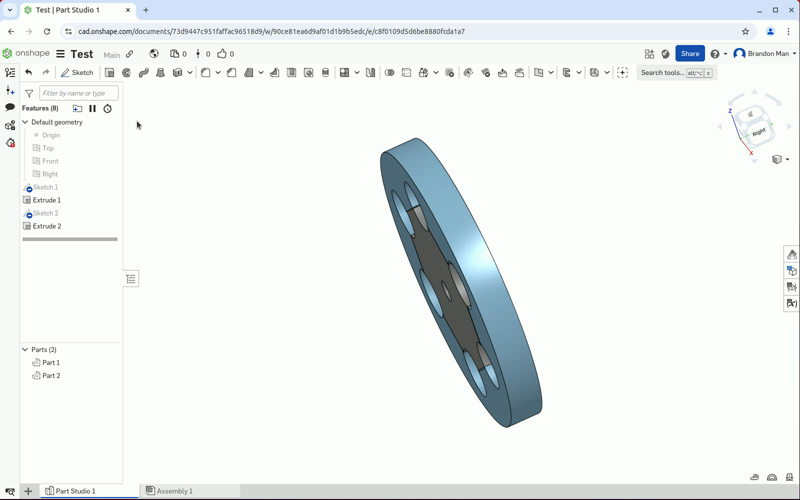
key(right, 2)
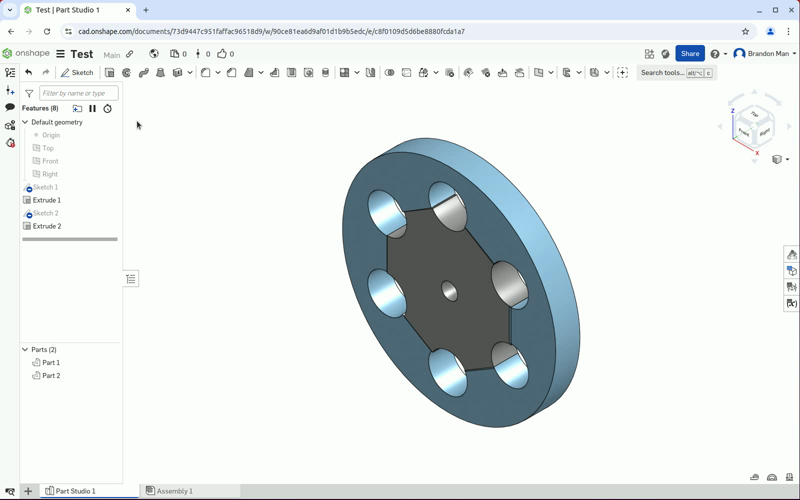
mouse_move(73, 189)
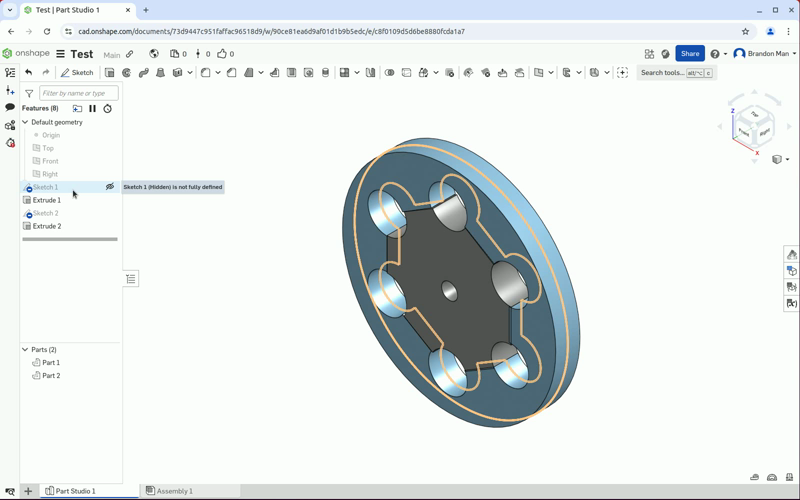
click(73, 189)